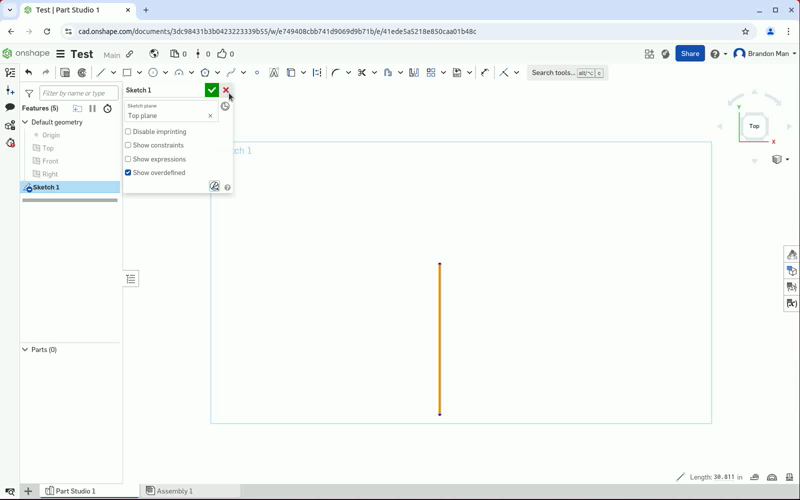
key(shift+h)
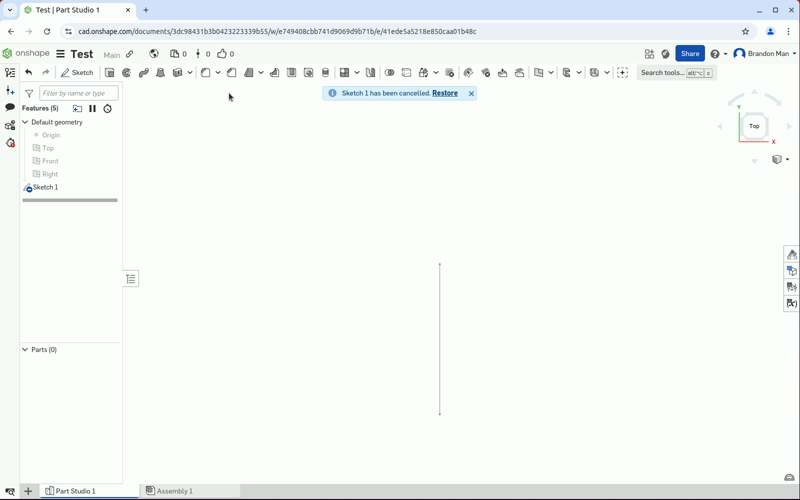
mouse_move(73, 352)
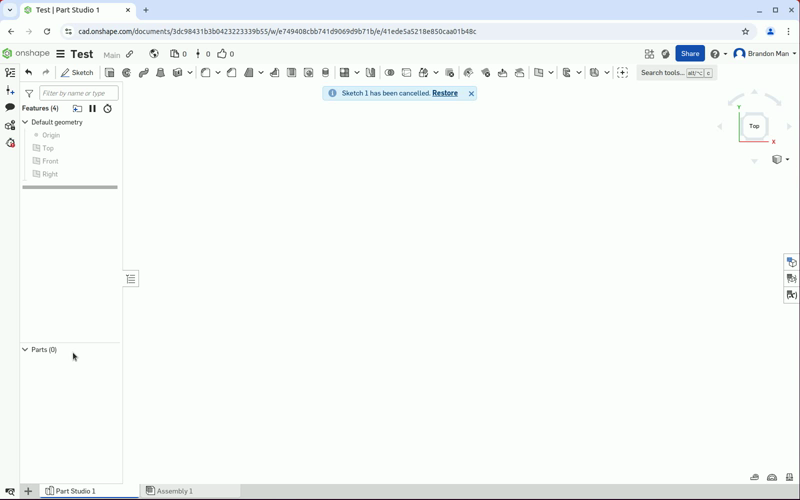
key(y)
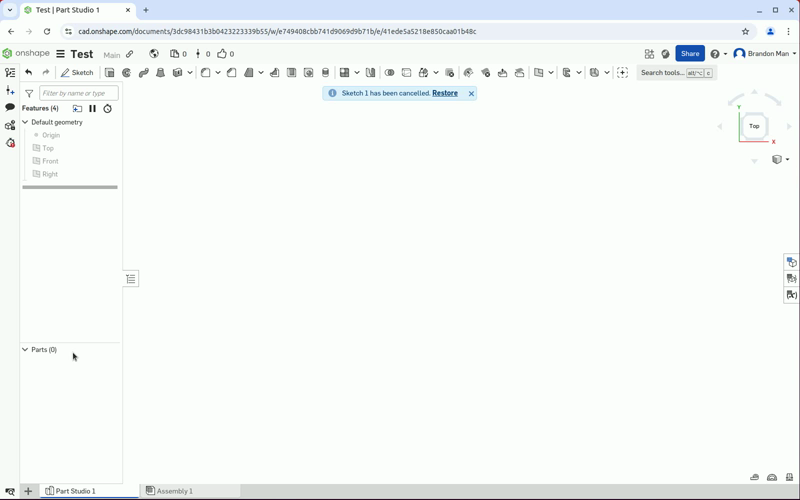
key(shift+p)
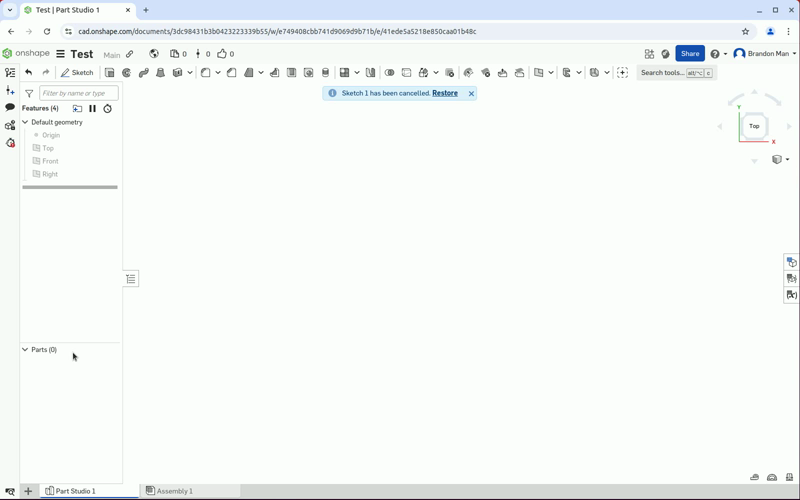
key(space)
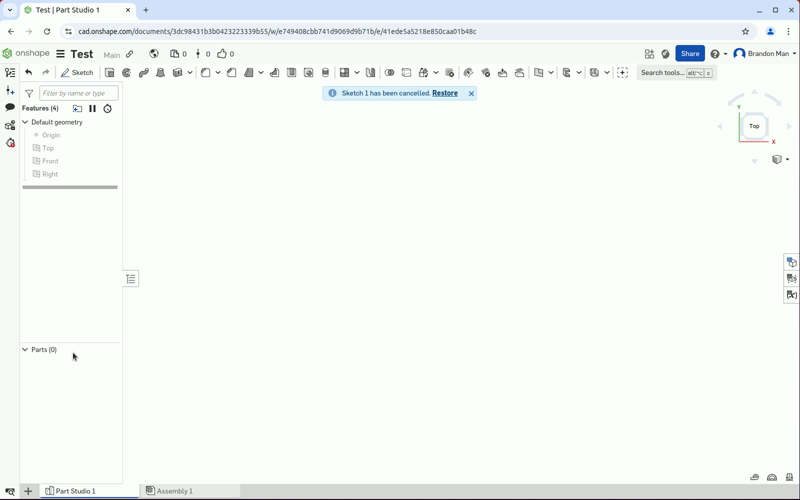
key_down(shift)
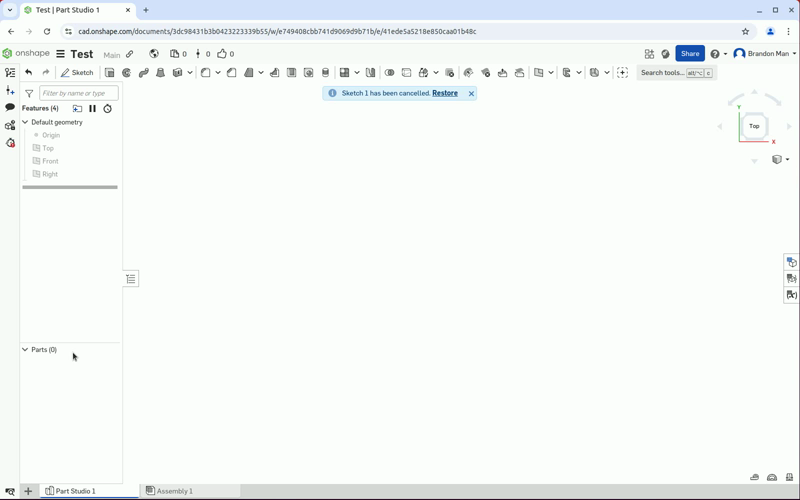
key(up)
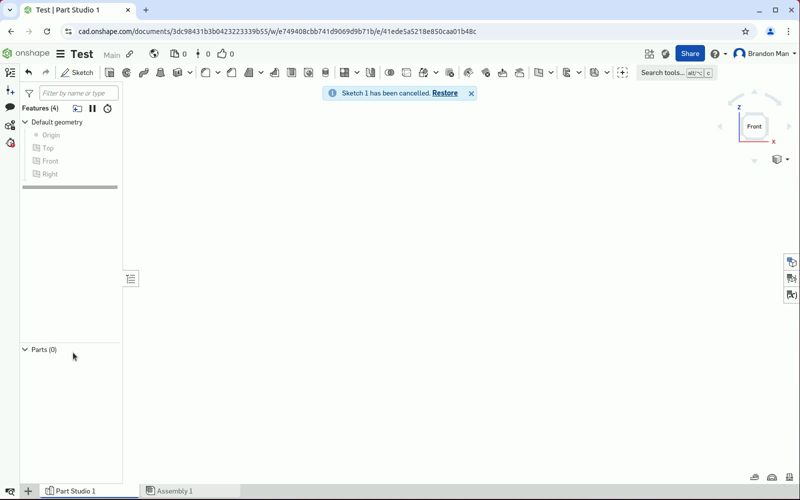
key_up(shift)
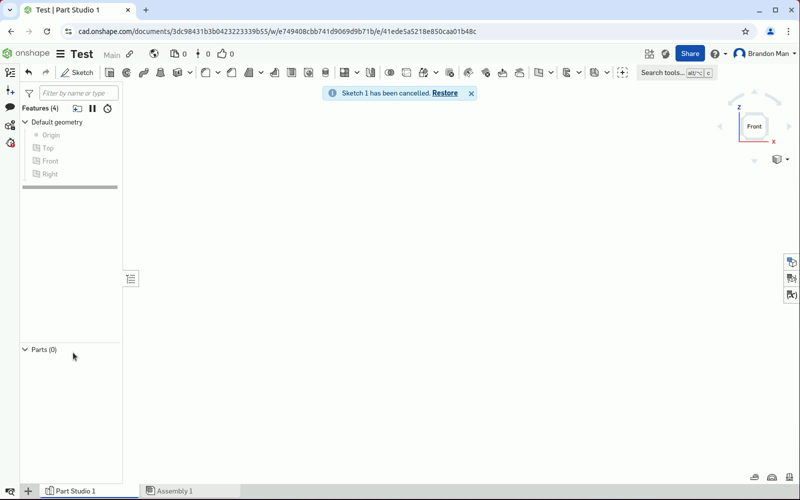
key(space)
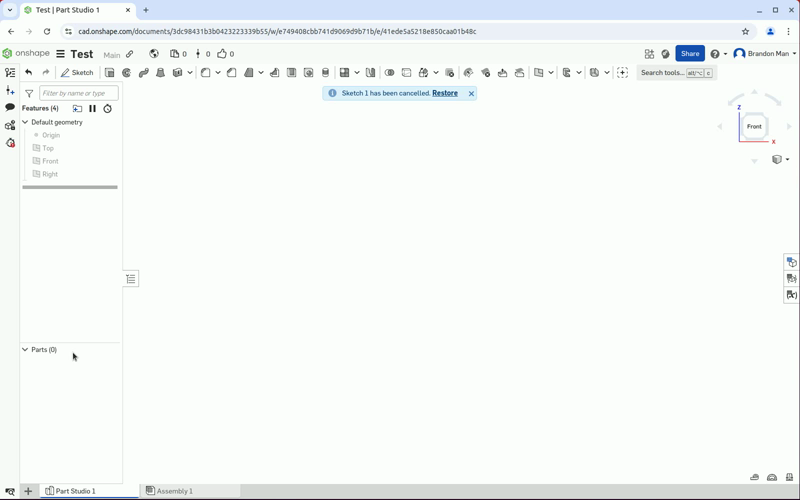
key_down(shift)
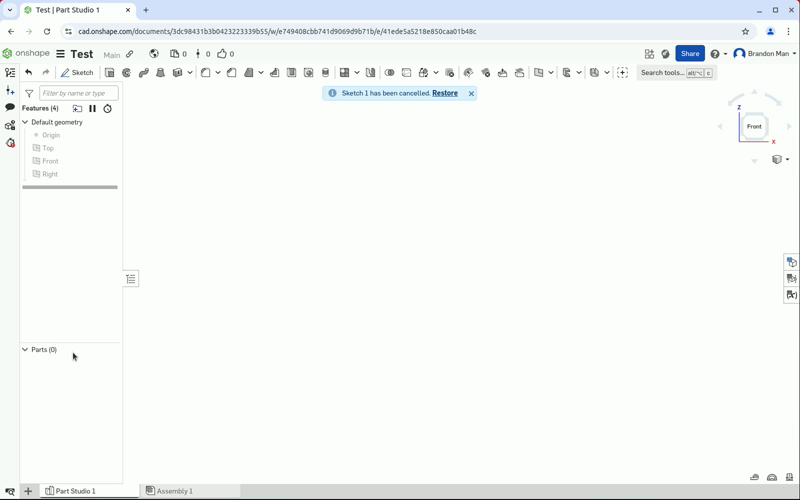
key(left)
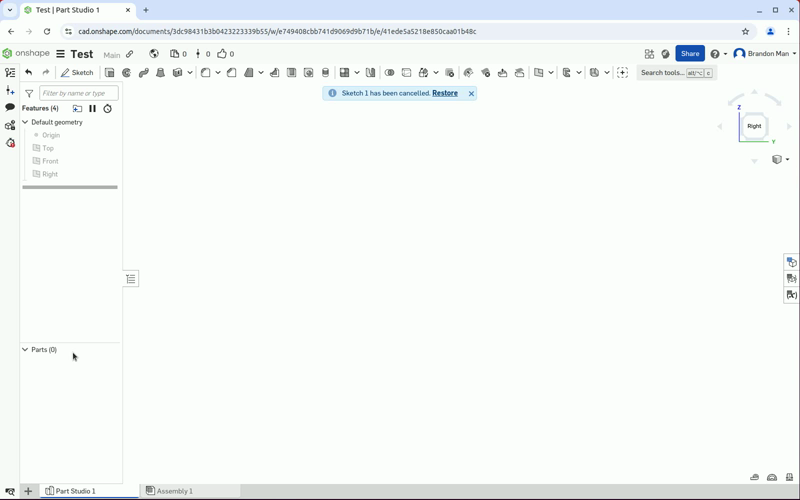
key_up(shift)
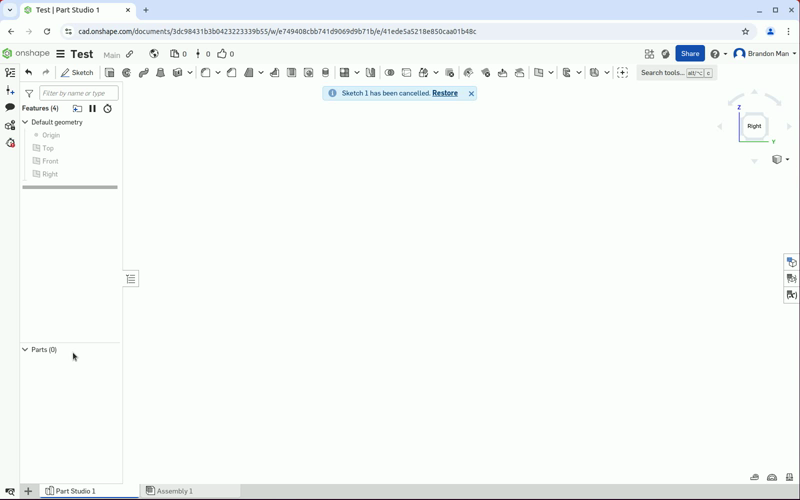
mouse_move(73, 352)
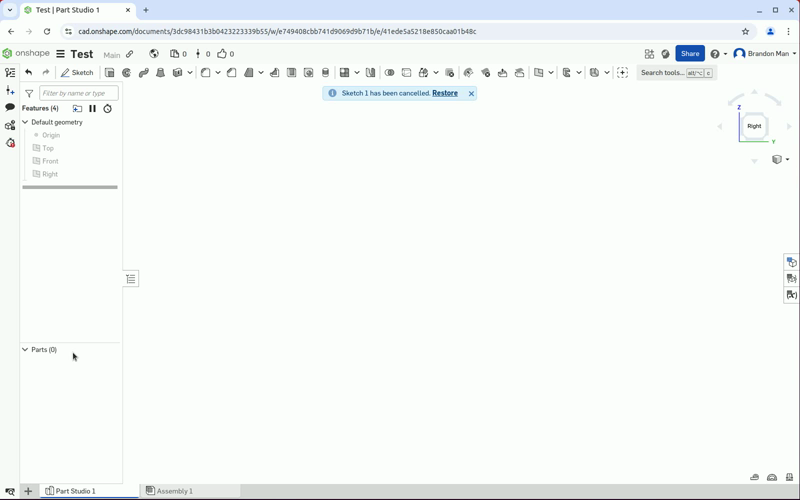
key(shift+y)
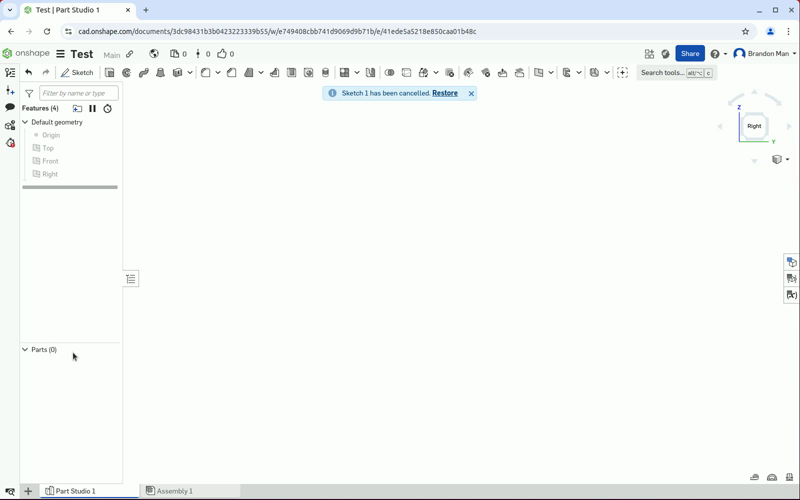
key(shift+s)
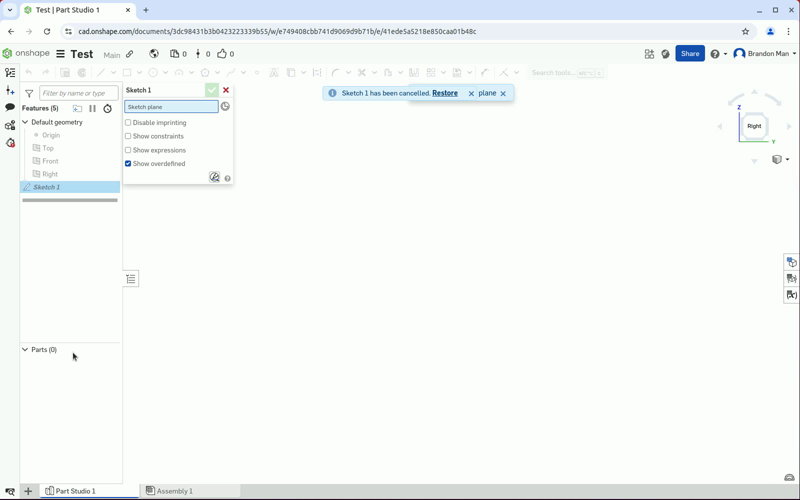
mouse_move(73, 176)
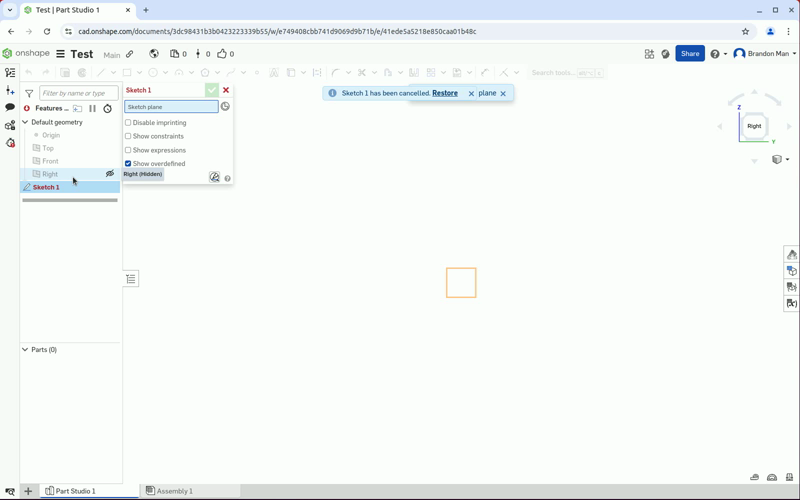
click(73, 176)
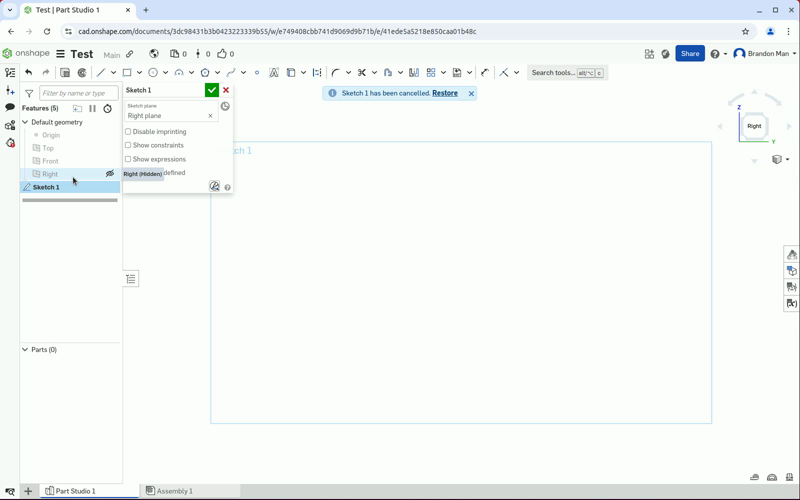
mouse_move(73, 352)
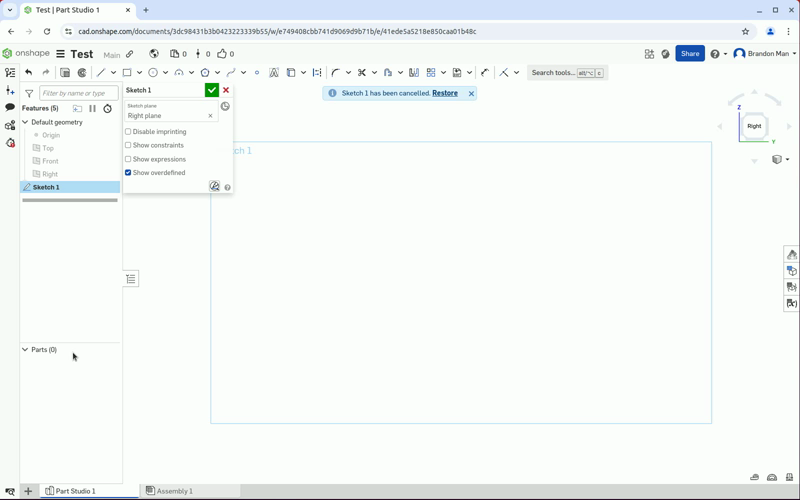
key(y)
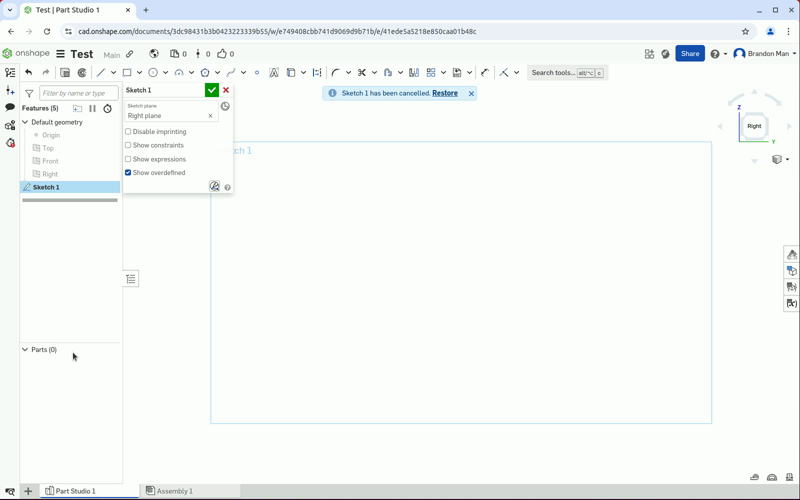
key(l)
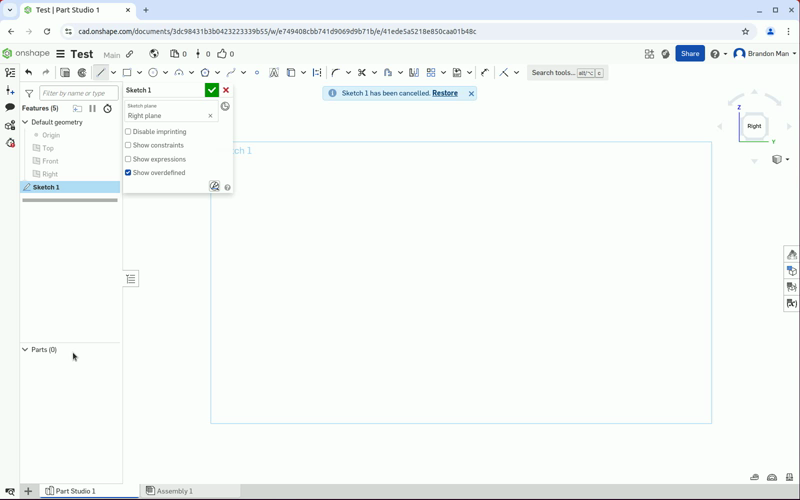
key_down(shift)
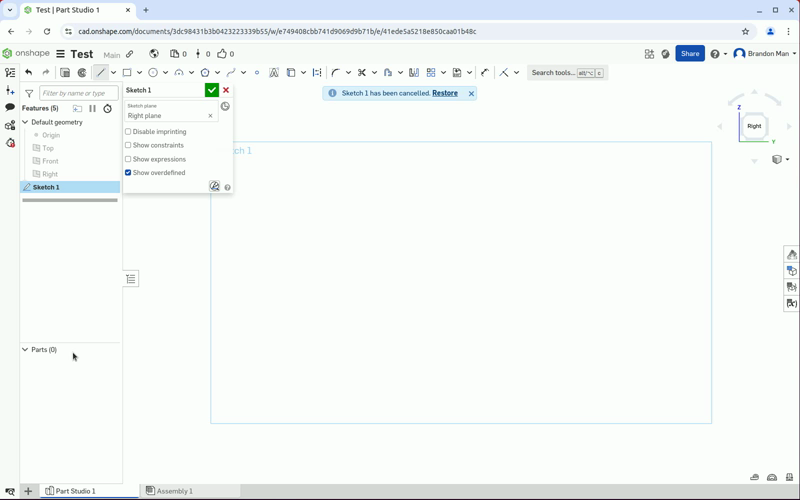
mouse_move(357, 349)
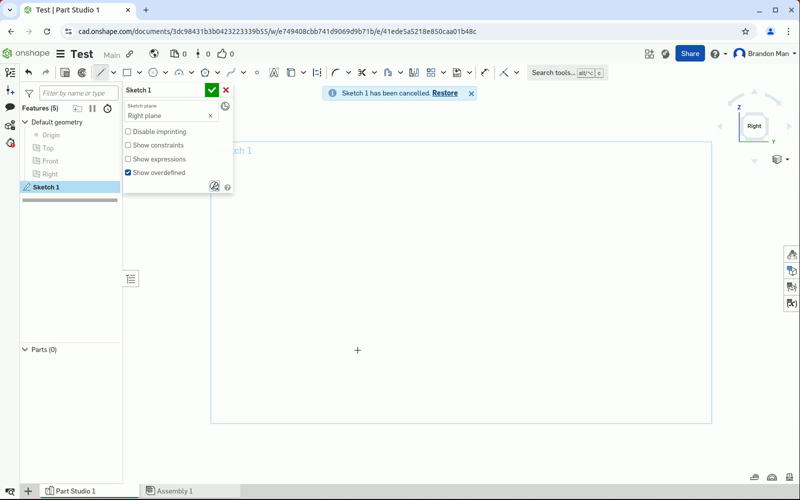
click(357, 349)
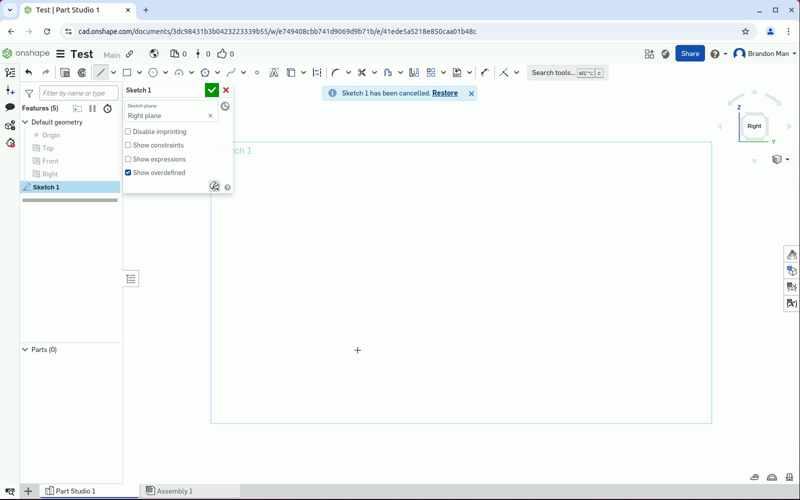
key_up(shift)
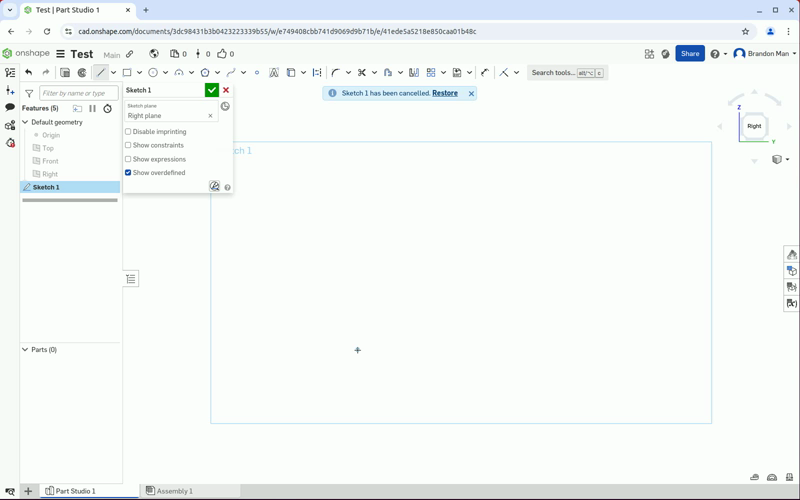
key_down(shift)
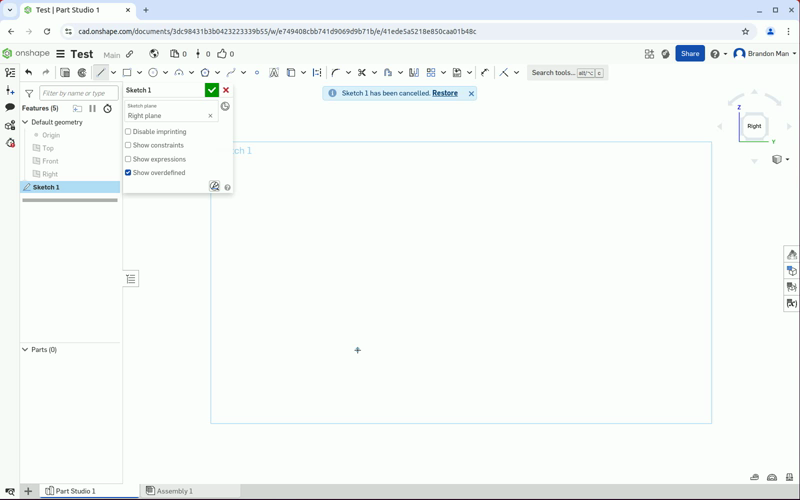
mouse_move(387, 349)
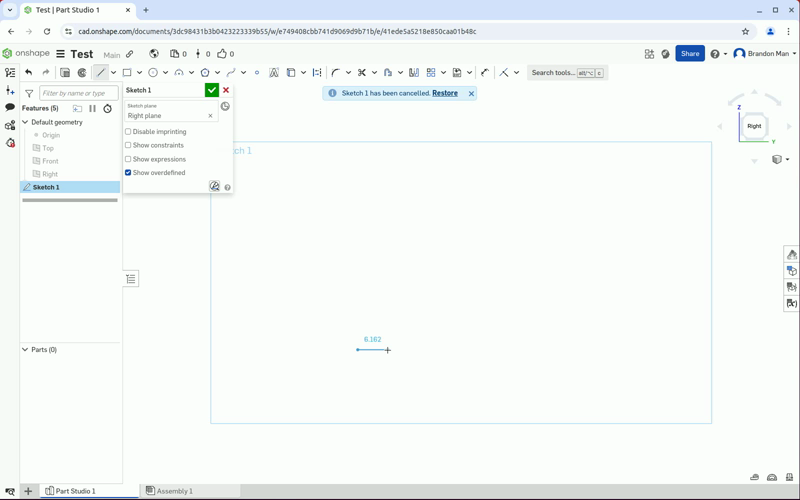
mouse_move(382, 349)
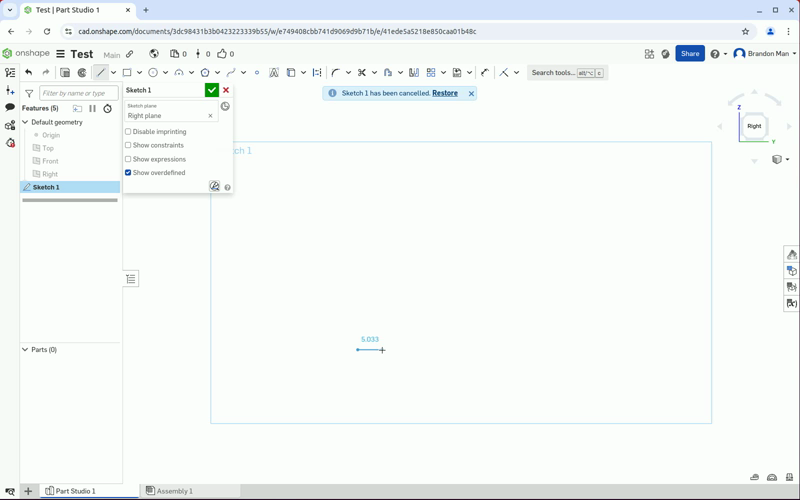
click(382, 349)
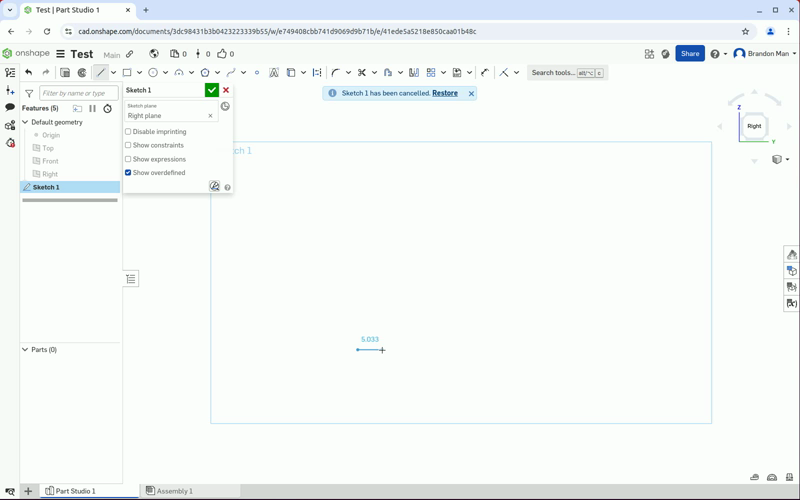
key_up(shift)
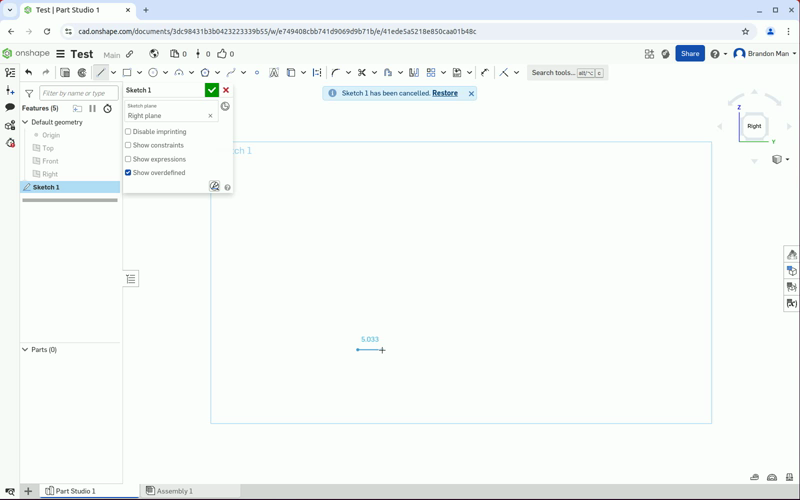
key_down(shift)
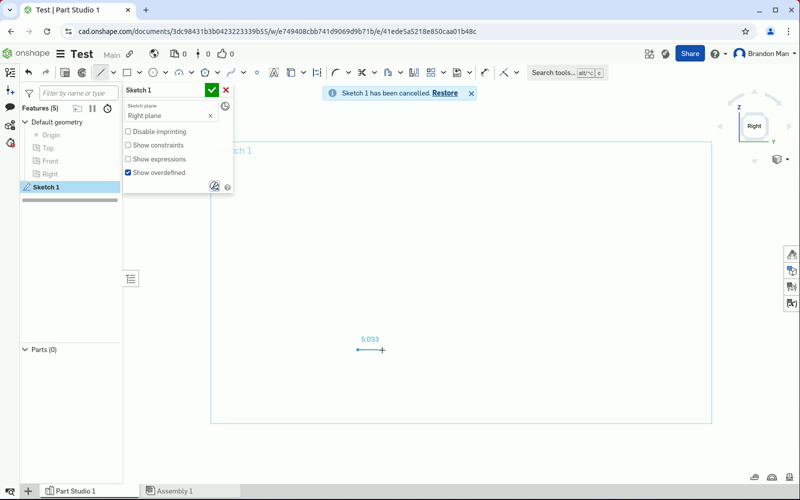
mouse_move(382, 266)
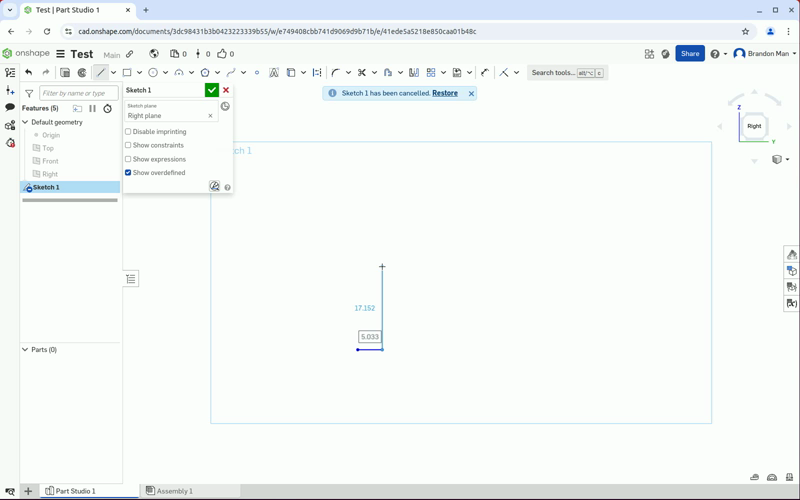
click(382, 266)
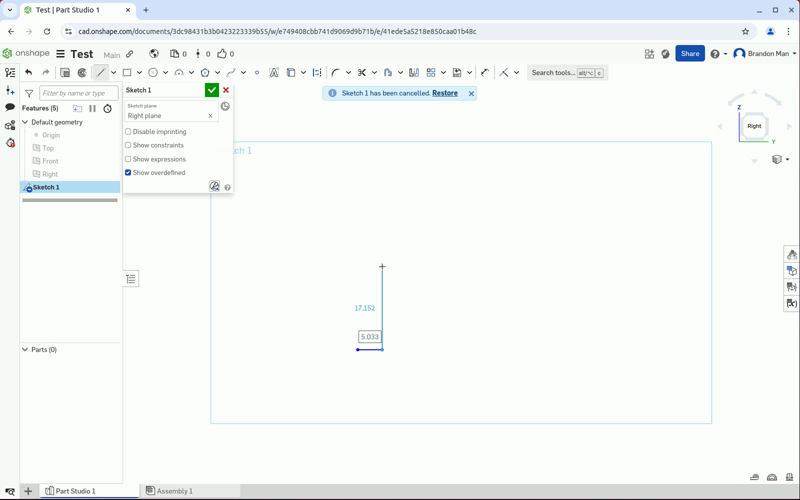
key_up(shift)
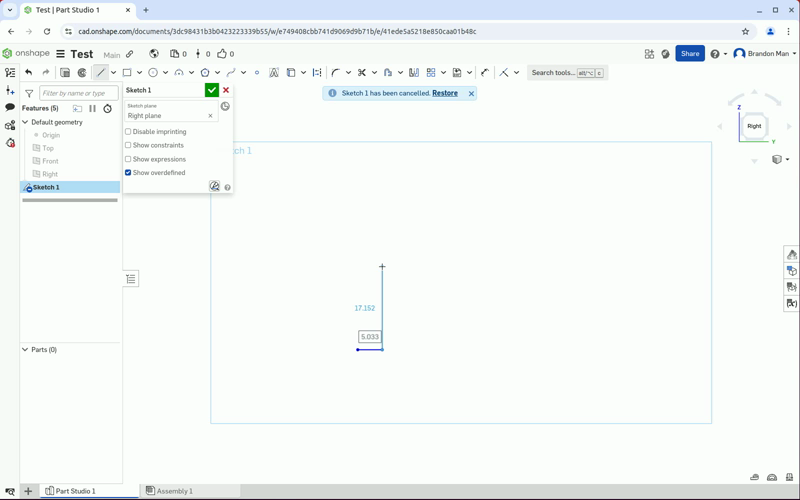
key_down(shift)
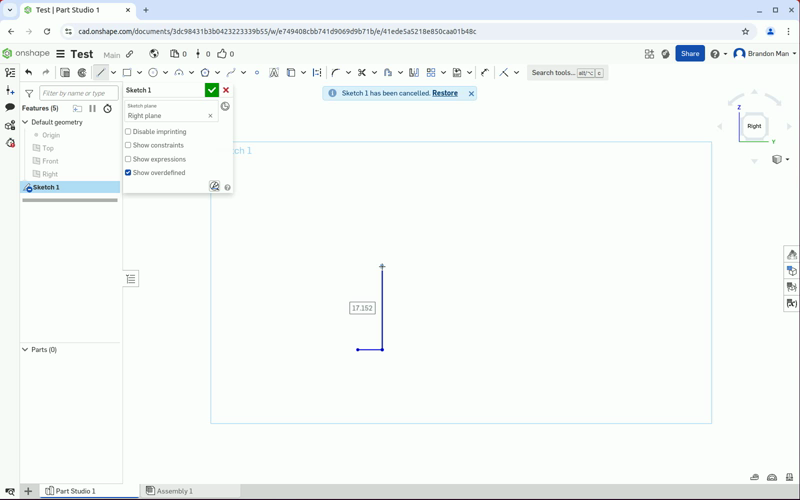
mouse_move(547, 266)
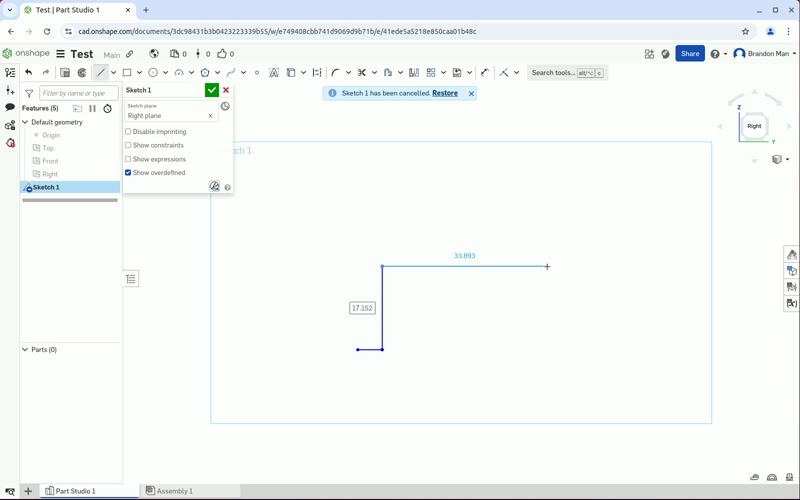
click(547, 266)
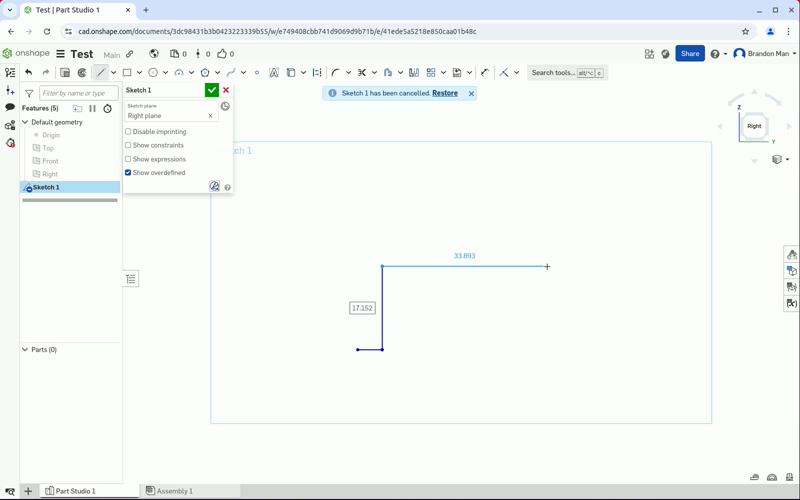
key_up(shift)
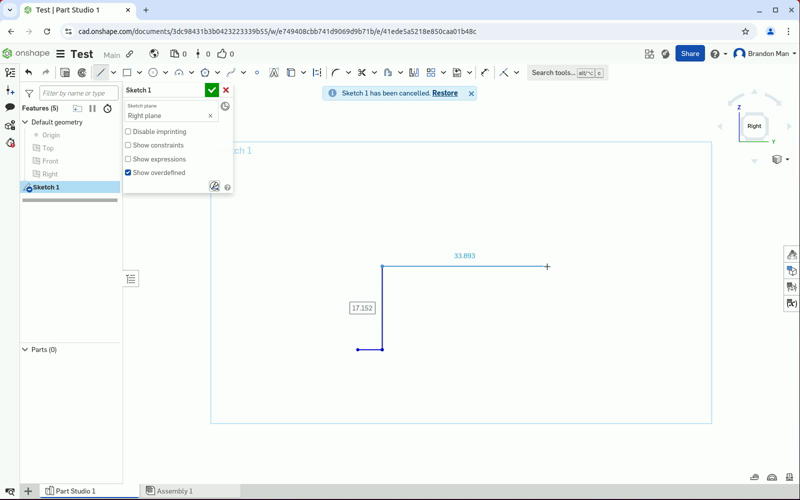
key_down(shift)
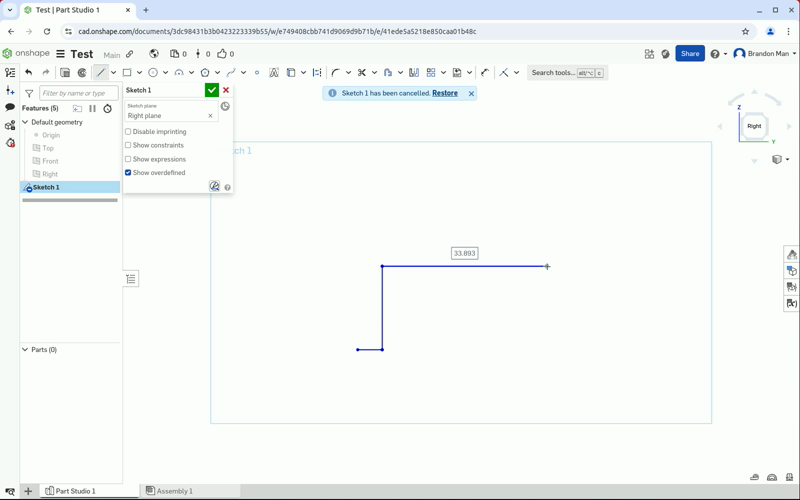
mouse_move(547, 349)
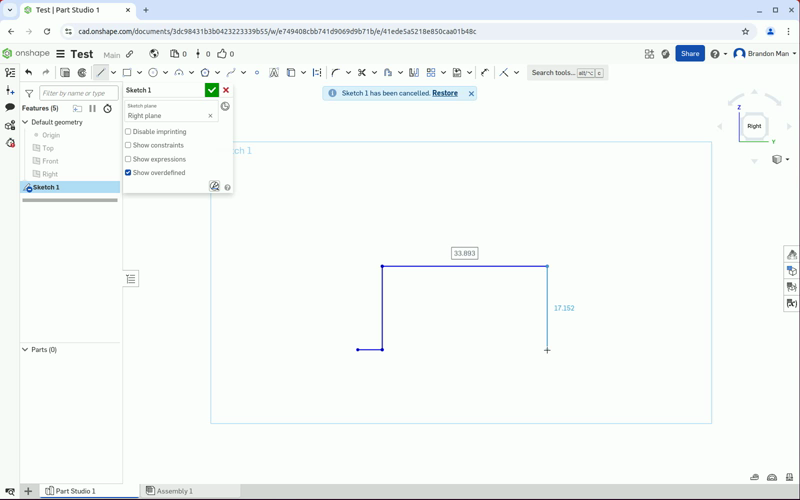
click(547, 349)
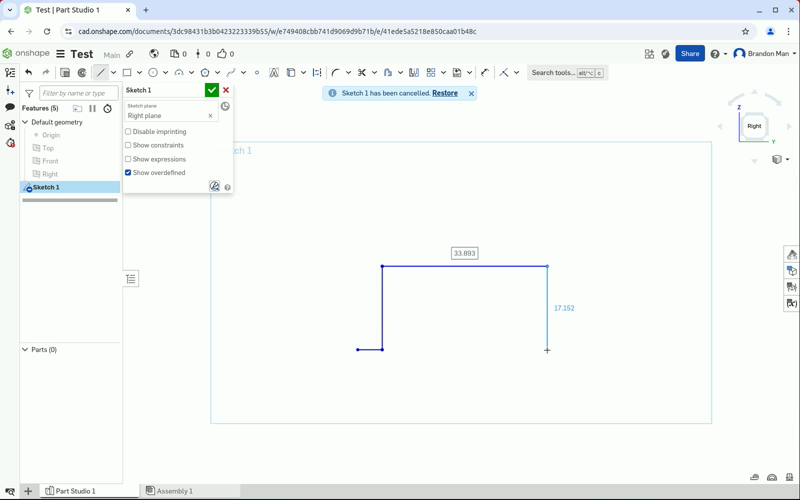
key_up(shift)
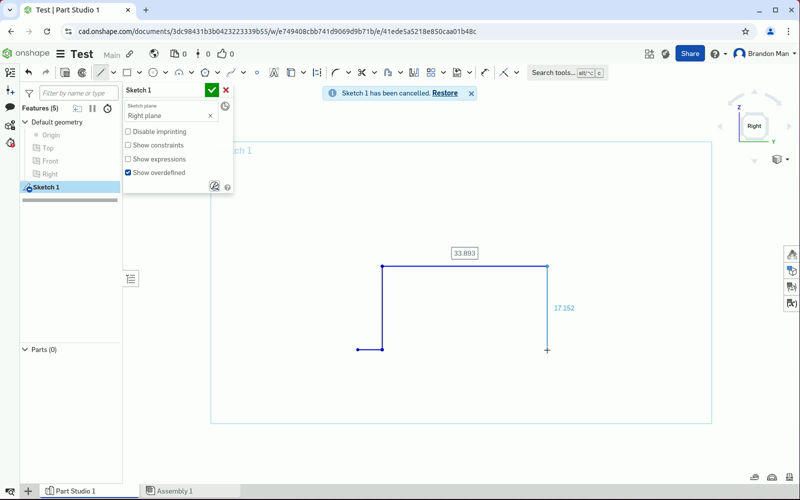
key_down(shift)
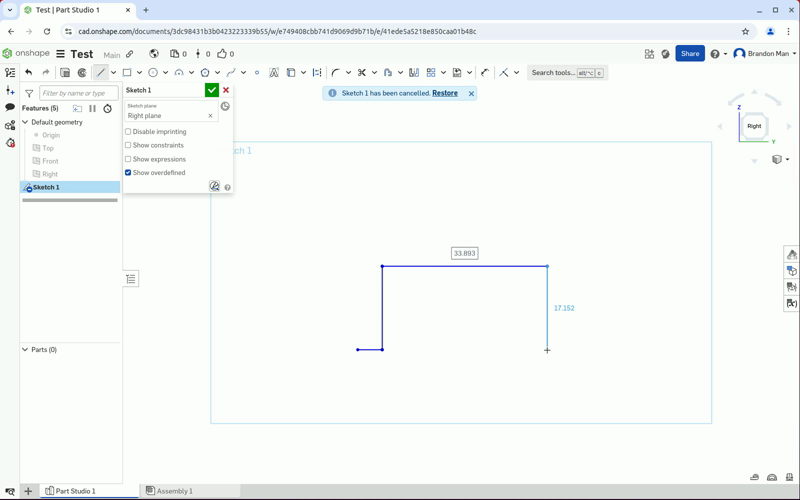
mouse_move(577, 349)
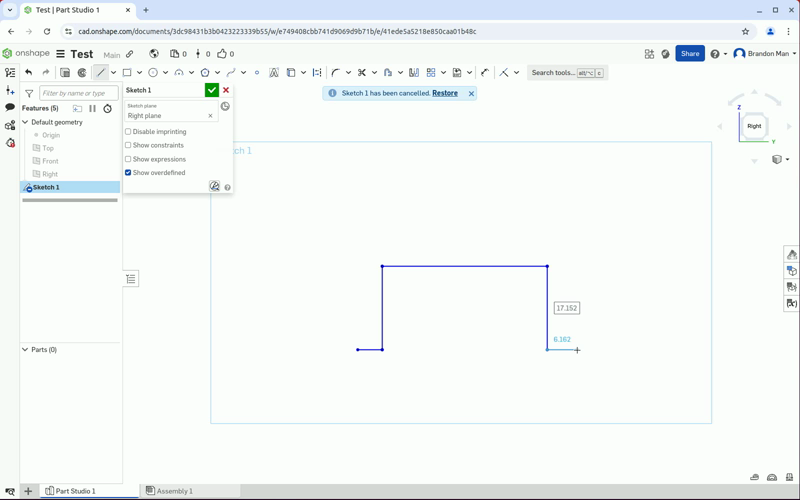
mouse_move(572, 349)
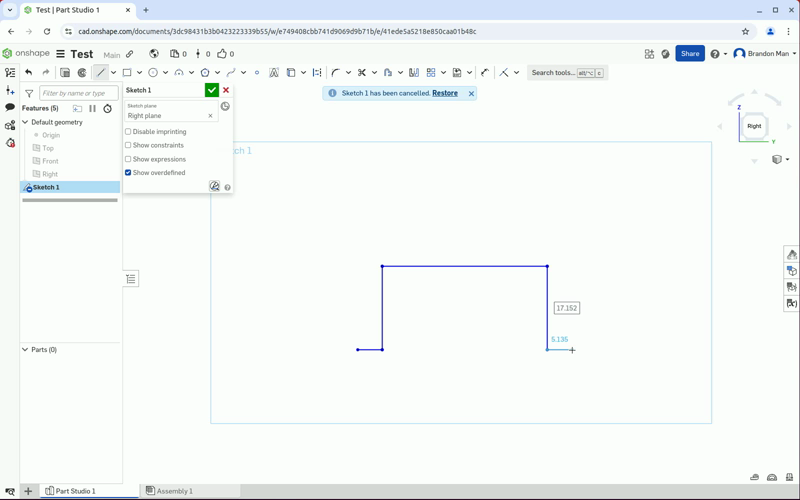
click(572, 349)
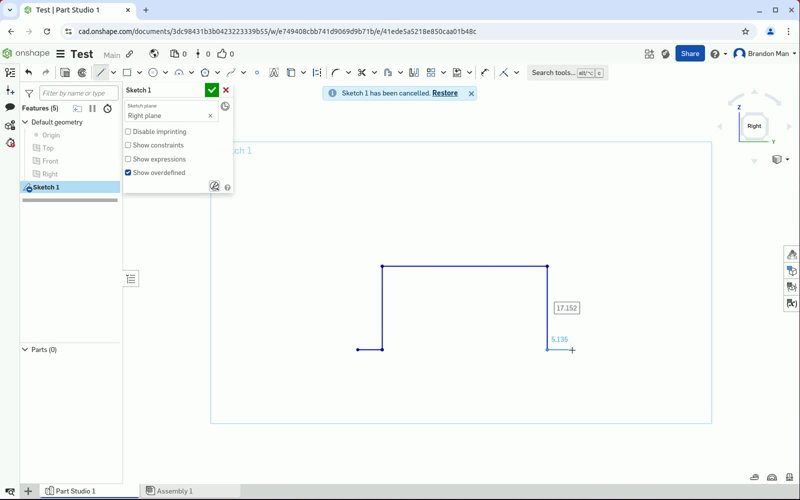
key_up(shift)
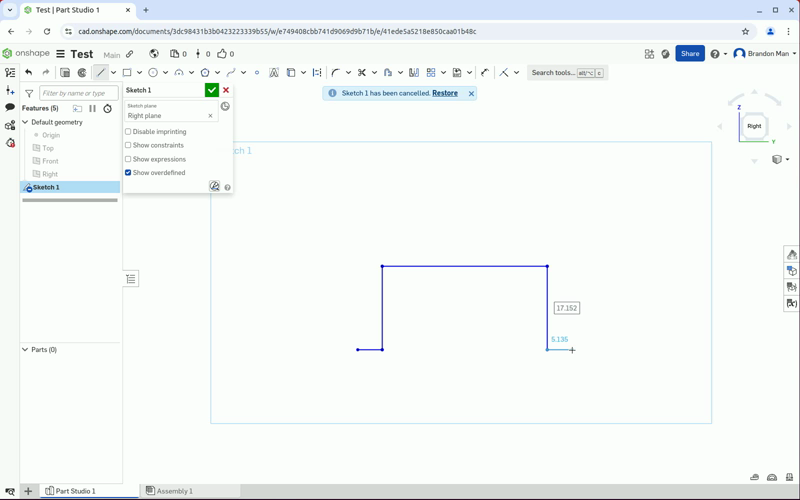
key_down(shift)
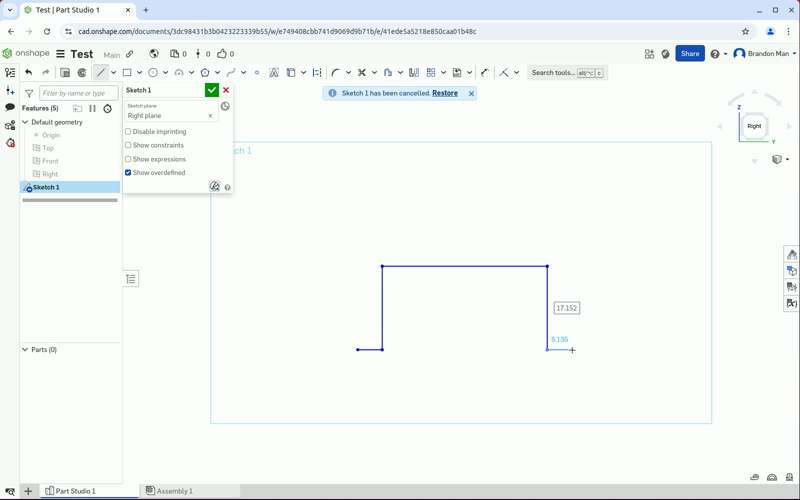
mouse_move(589, 349)
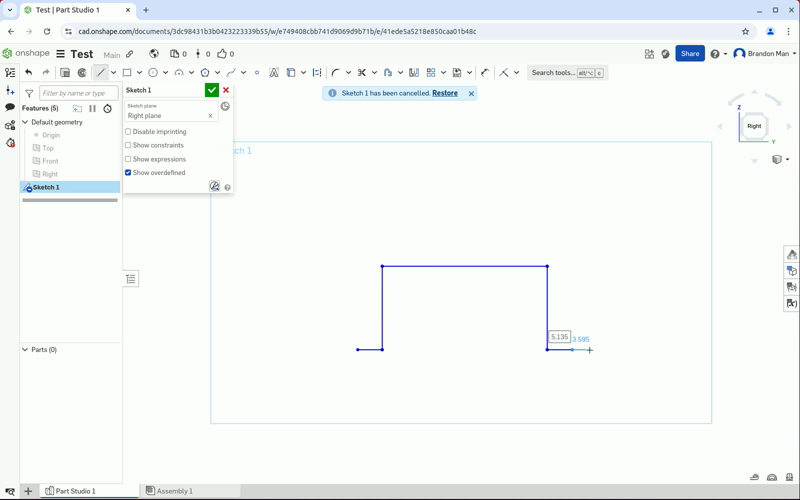
mouse_move(572, 340)
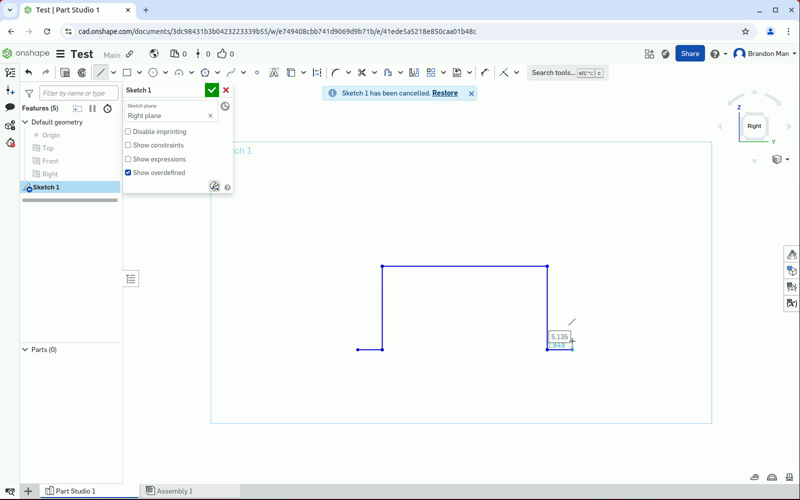
click(572, 340)
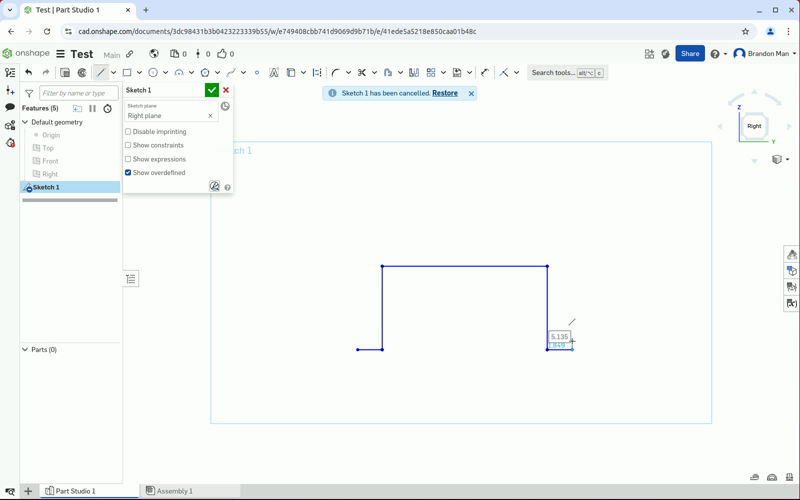
key_up(shift)
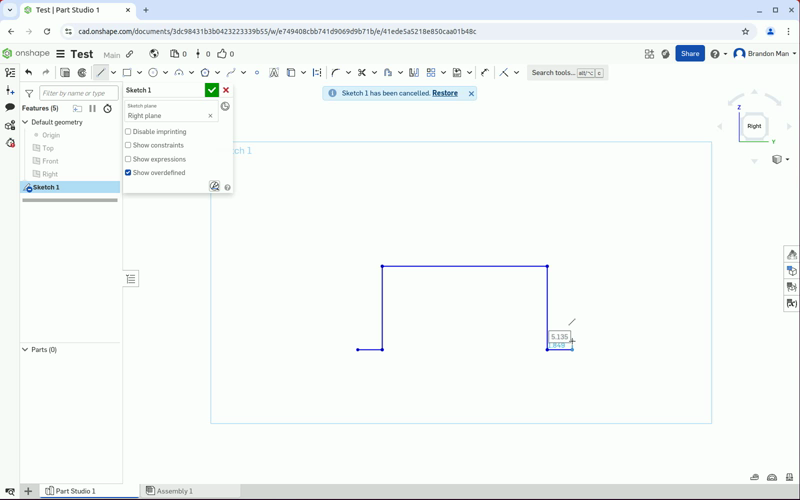
key_down(shift)
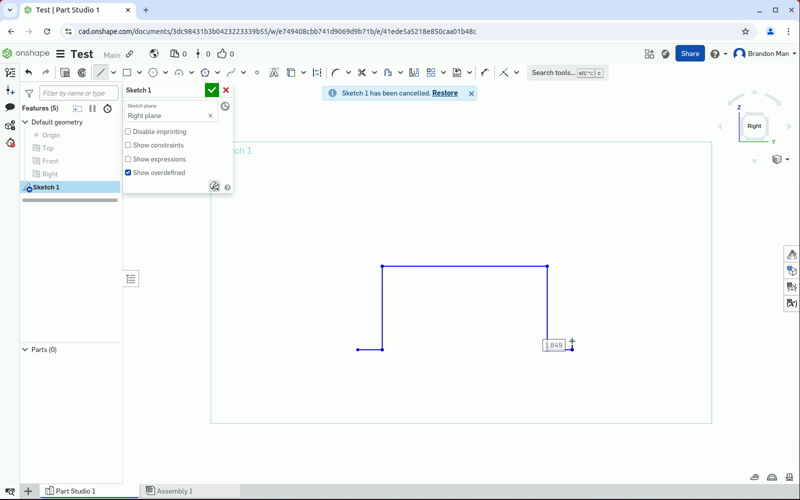
mouse_move(589, 340)
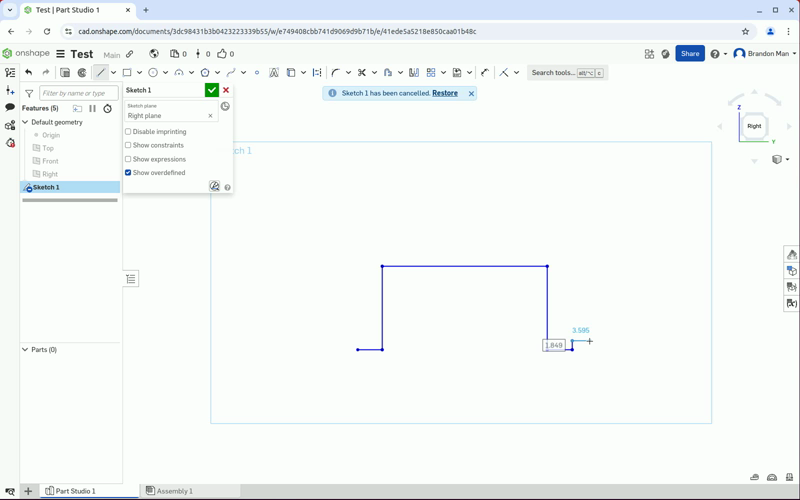
mouse_move(556, 340)
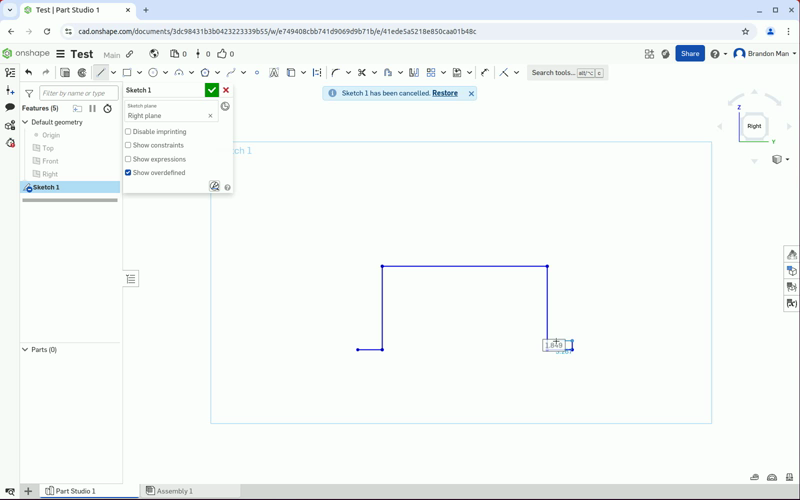
click(556, 340)
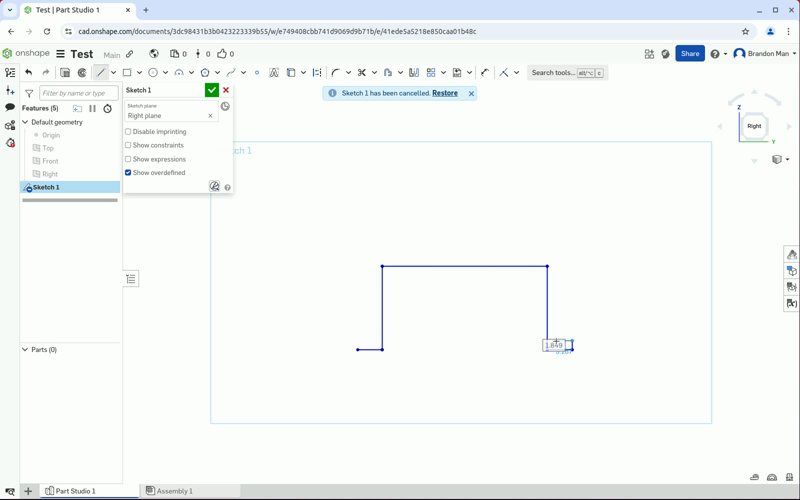
key_up(shift)
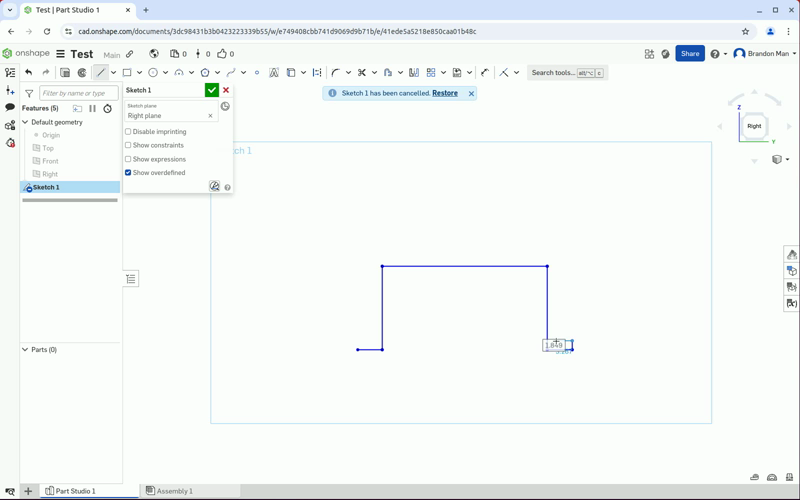
key_down(shift)
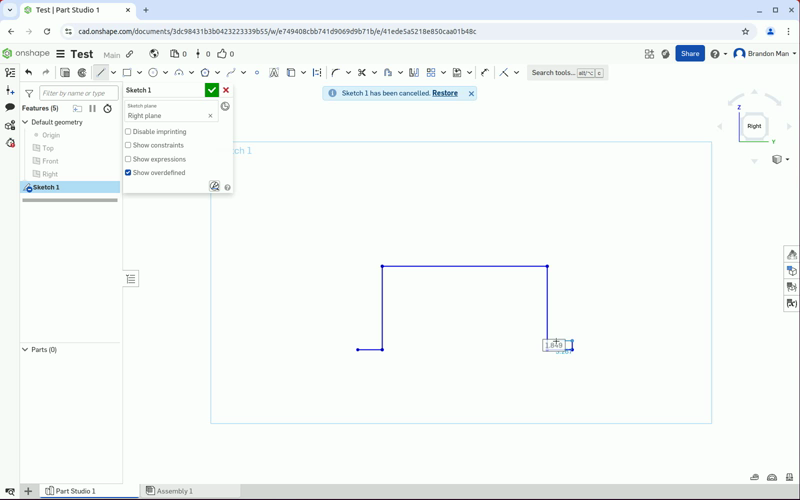
mouse_move(556, 259)
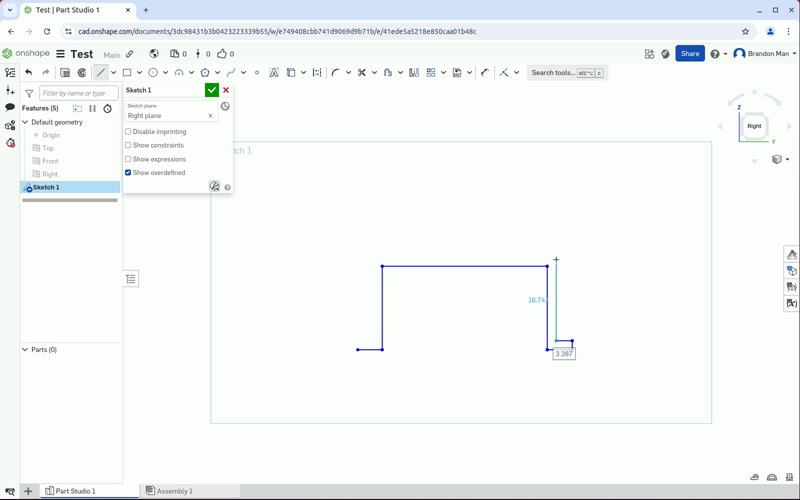
click(556, 259)
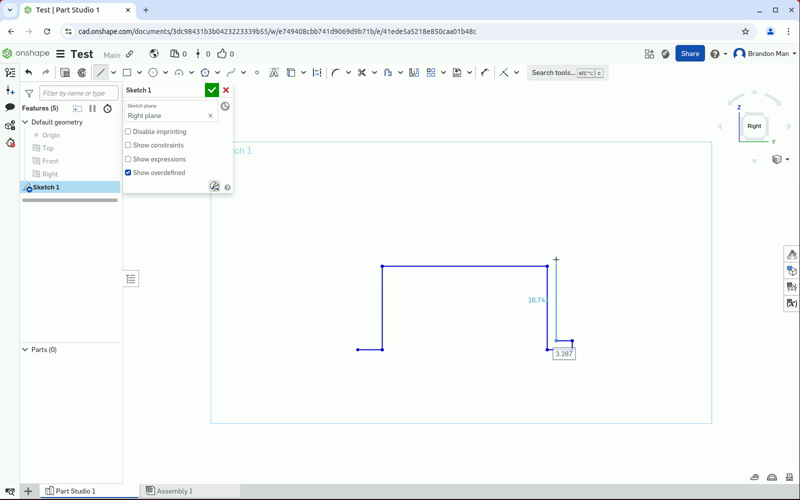
key_up(shift)
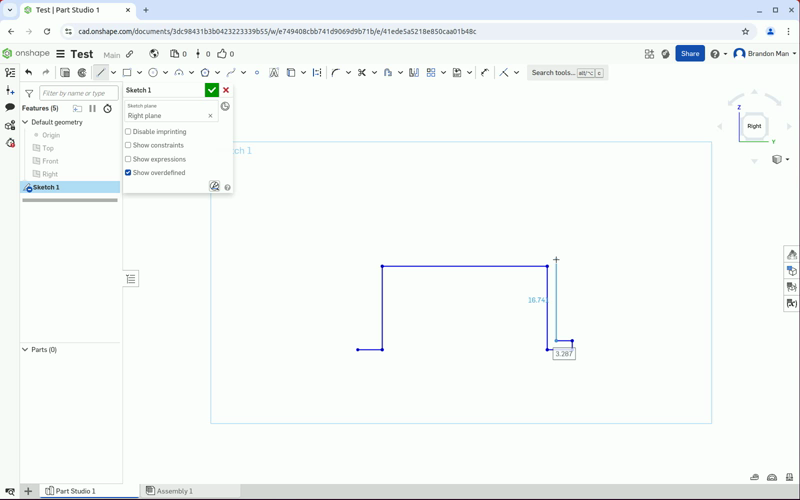
key_down(shift)
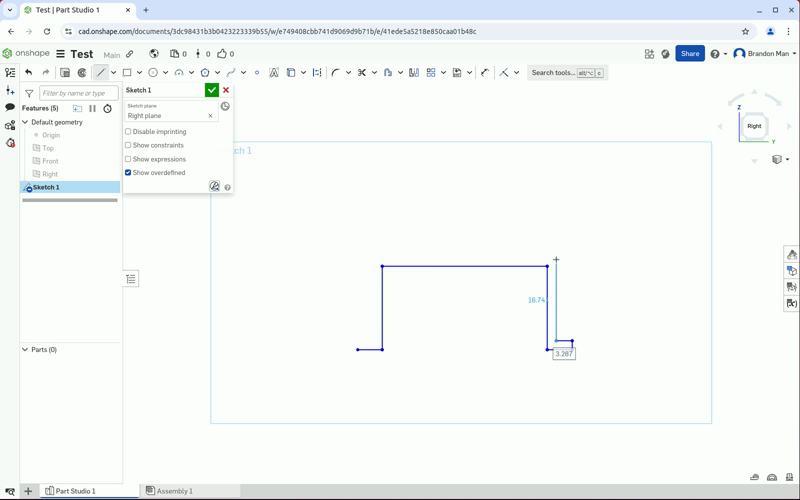
mouse_move(373, 259)
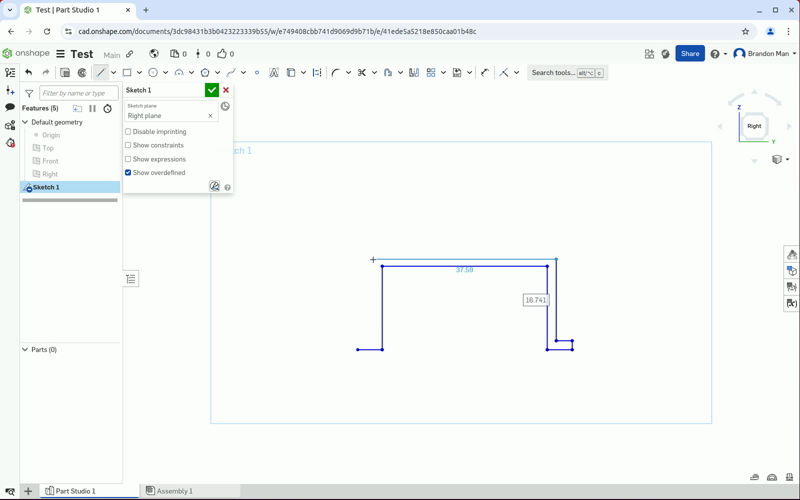
click(373, 259)
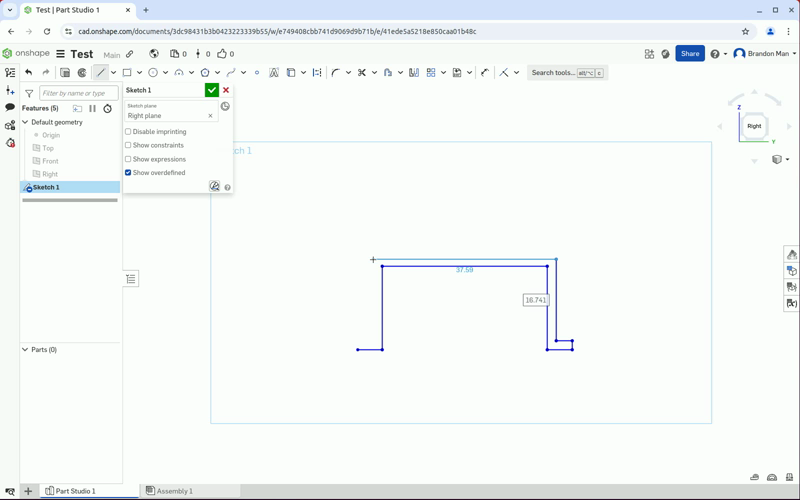
key_up(shift)
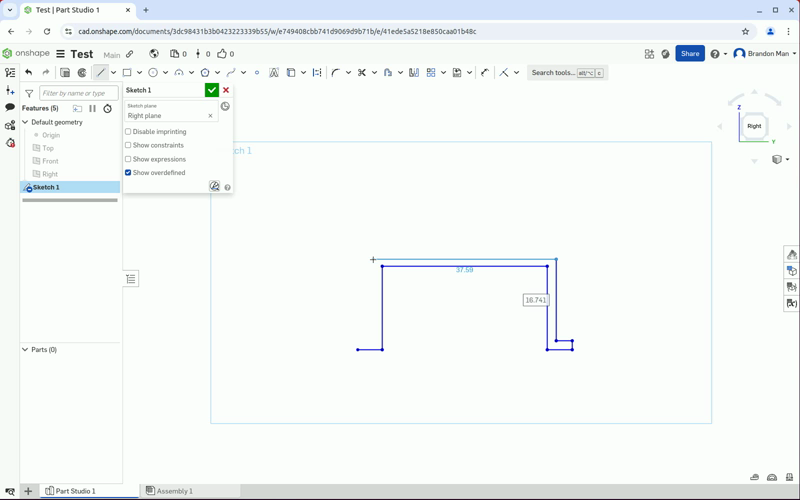
key_down(shift)
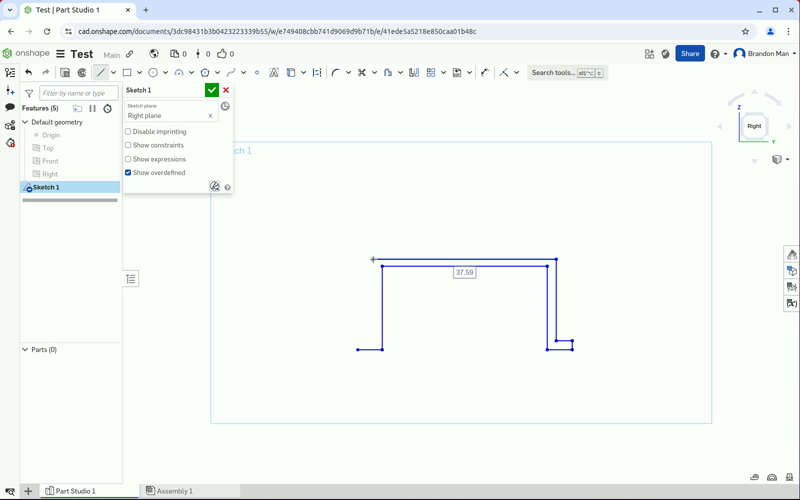
mouse_move(373, 340)
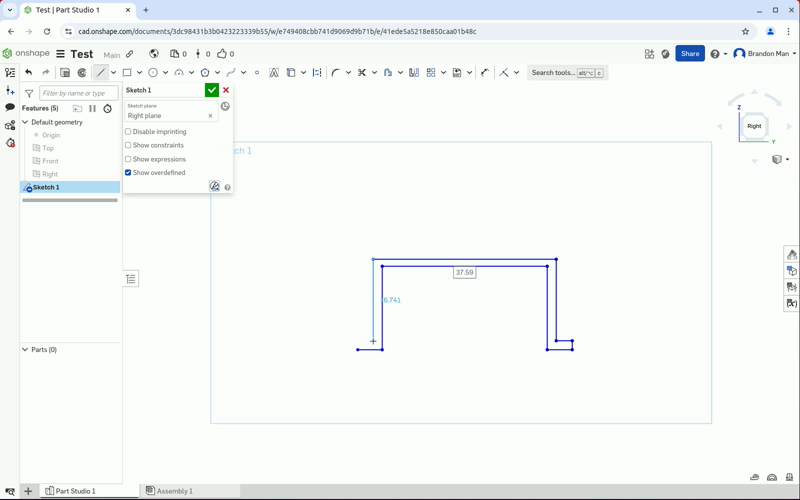
click(373, 340)
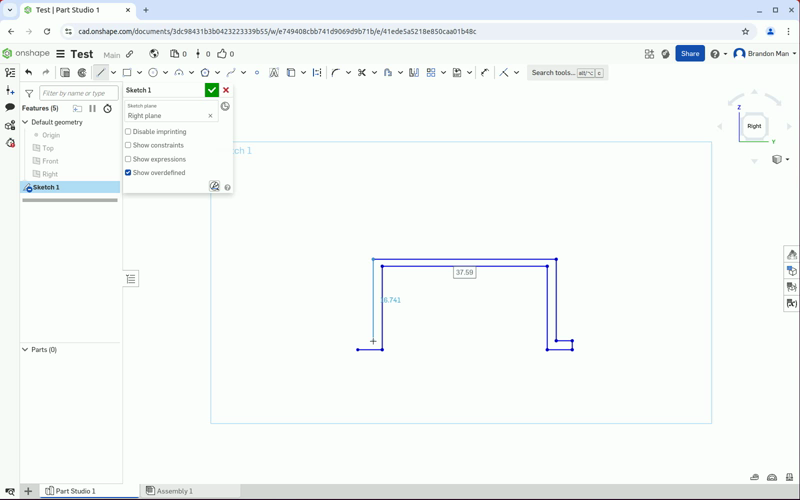
key_up(shift)
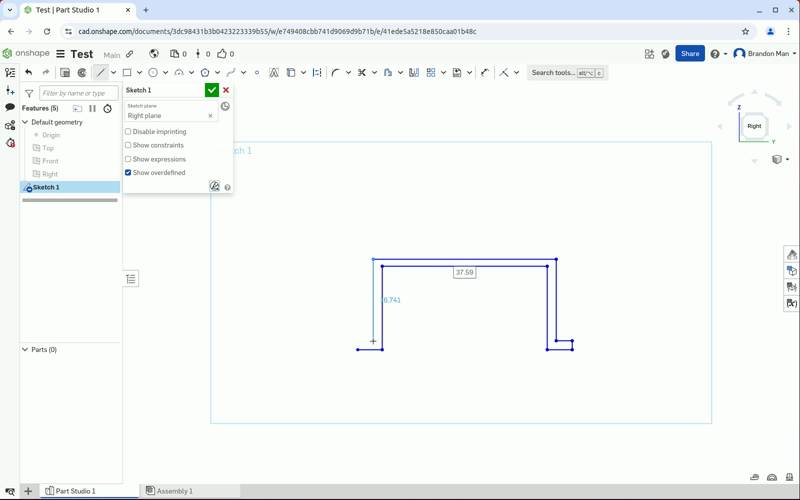
key_down(shift)
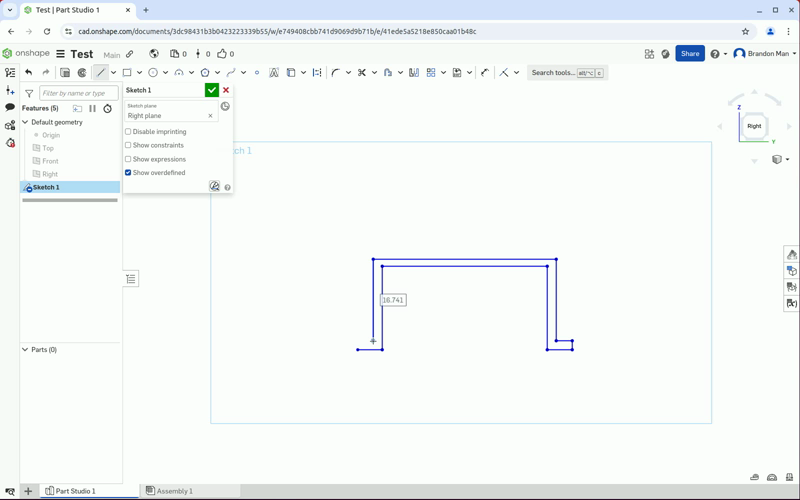
mouse_move(403, 340)
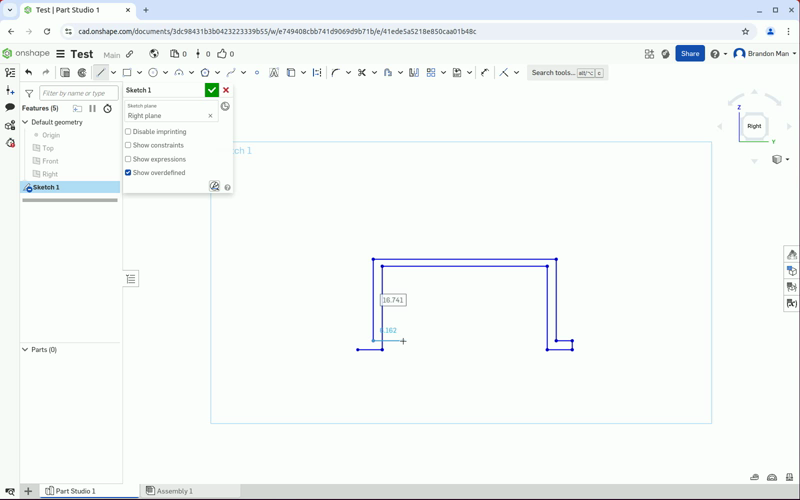
mouse_move(357, 340)
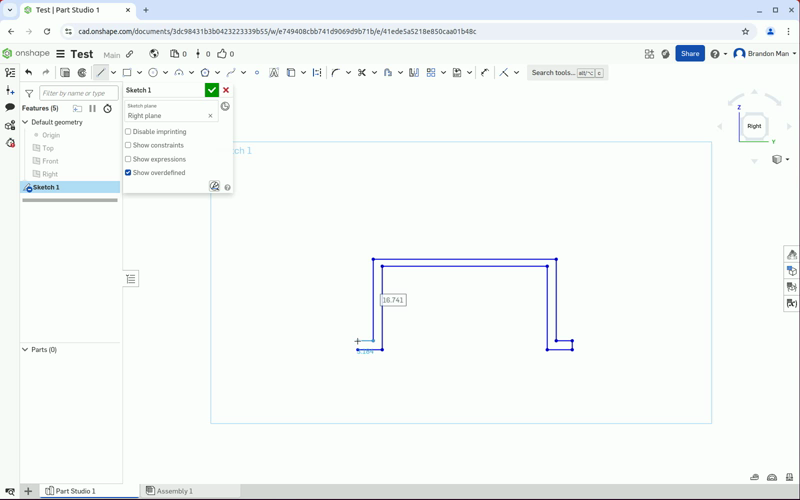
click(357, 340)
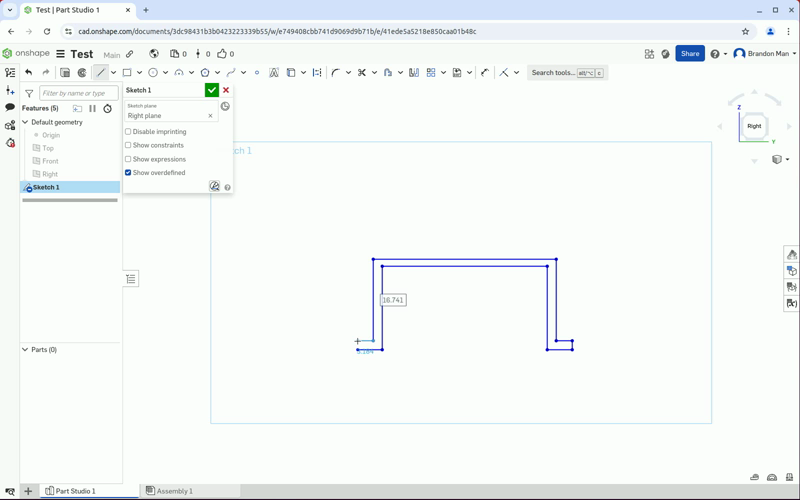
key_up(shift)
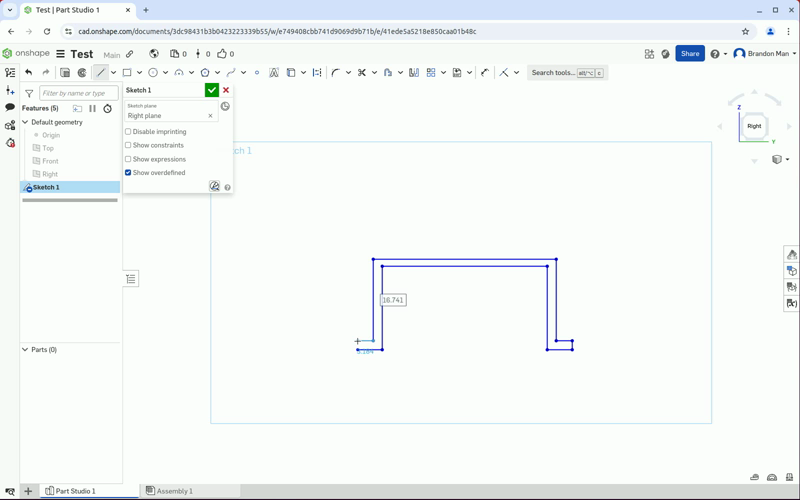
mouse_move(387, 340)
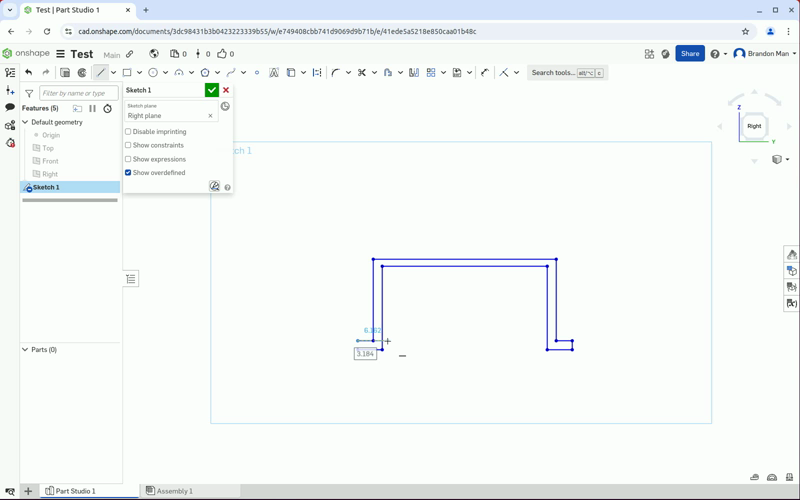
key_down(shift)
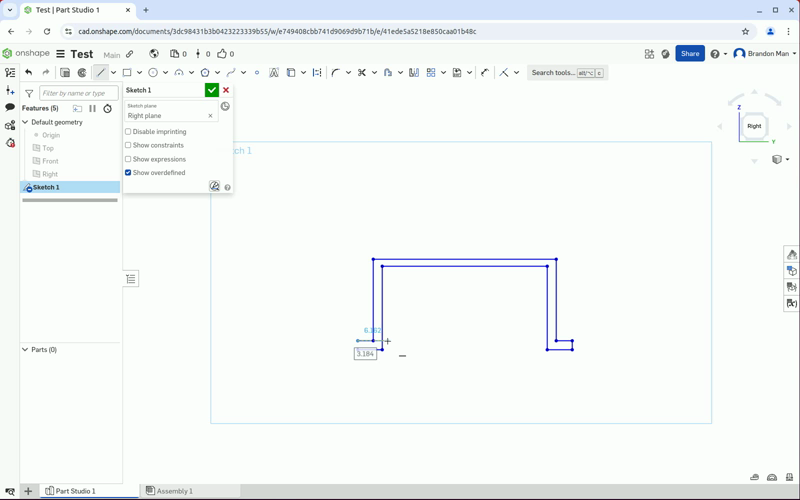
mouse_move(357, 349)
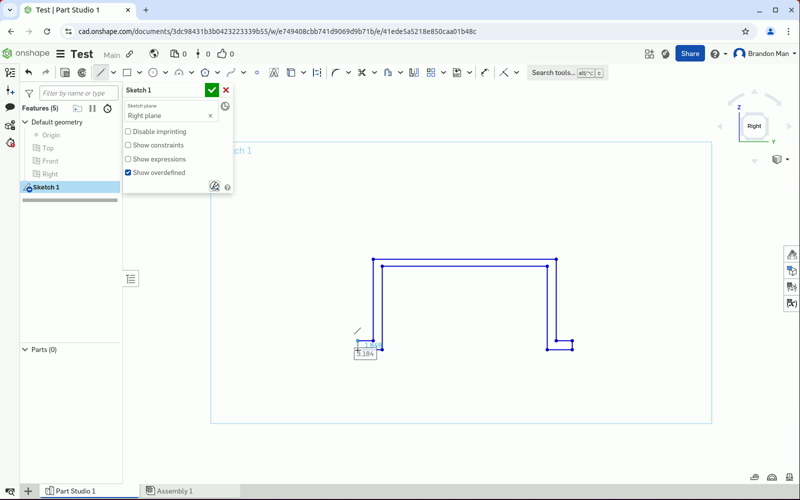
key_up(shift)
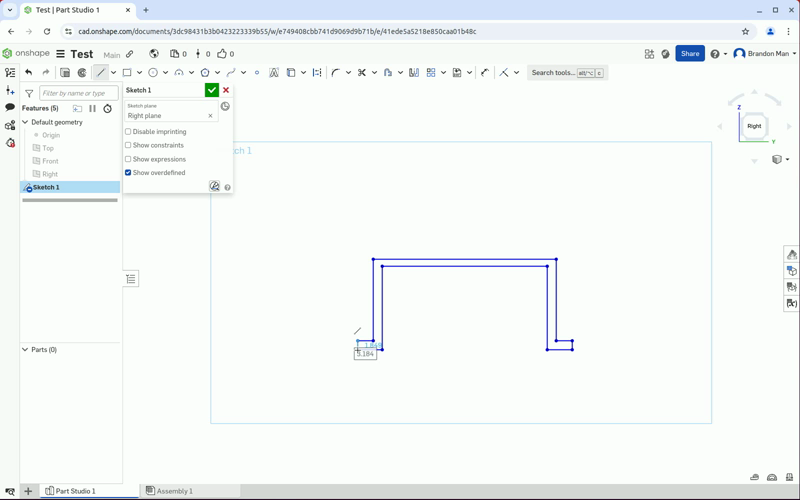
click(357, 349)
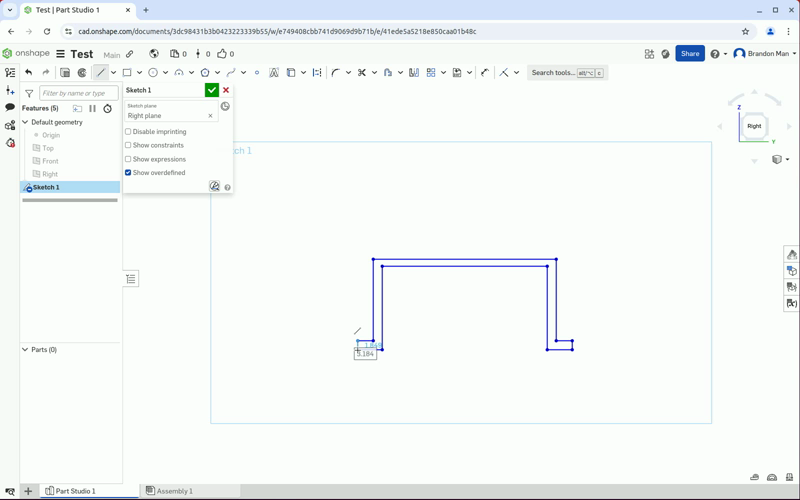
key(esc)
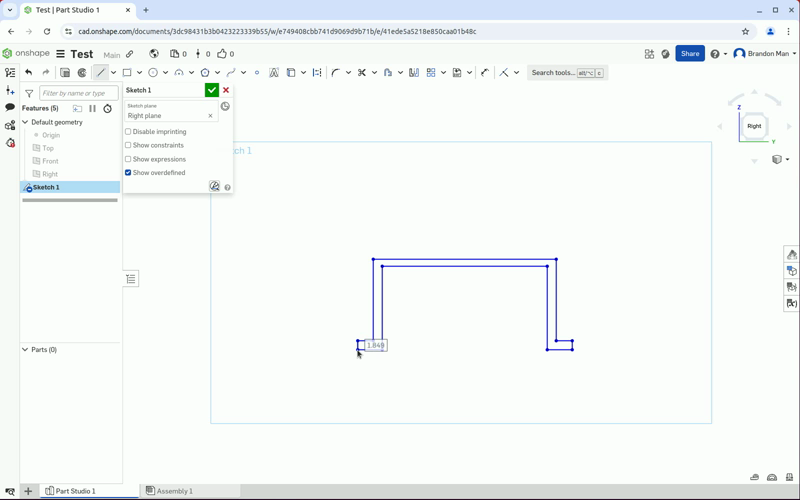
mouse_move(550, 280)
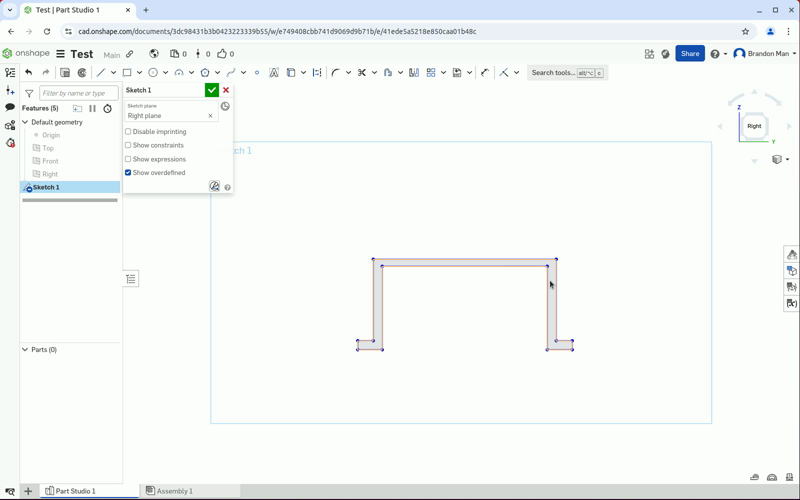
click(550, 280)
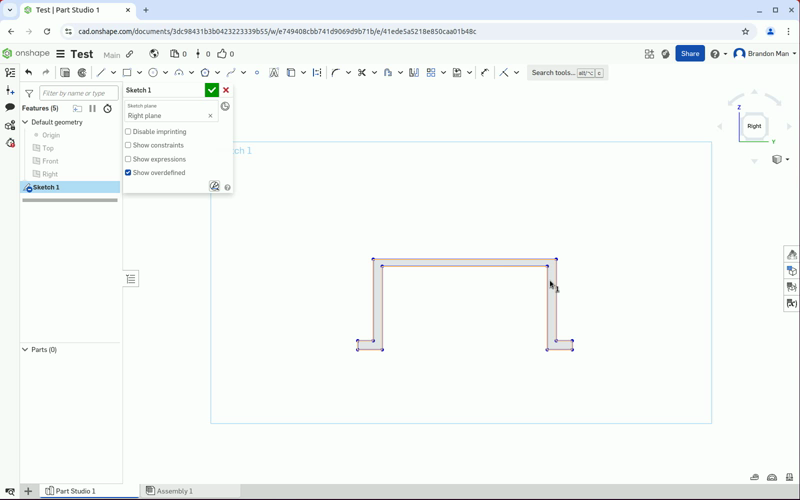
mouse_move(73, 352)
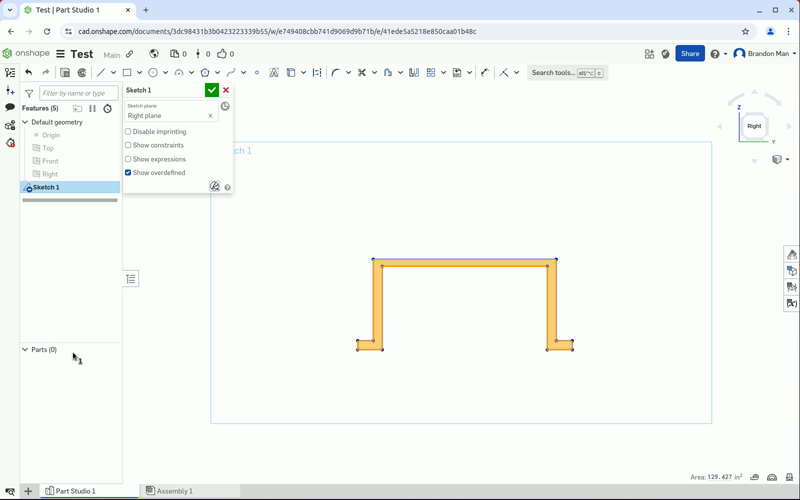
key(shift+y)
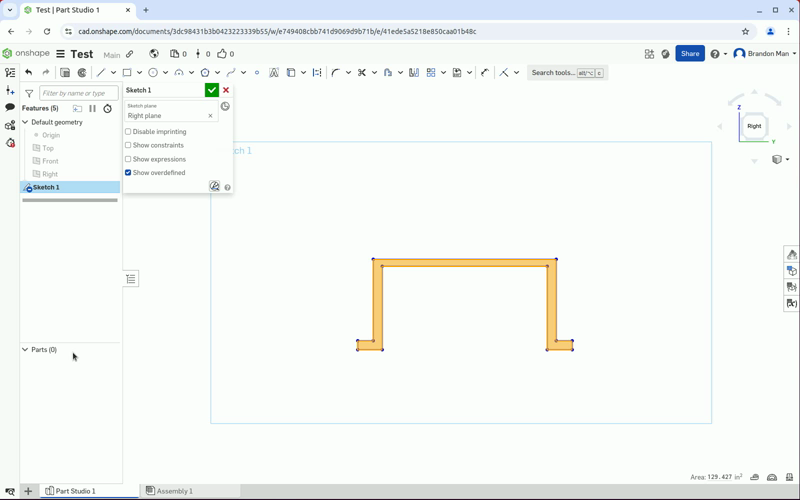
key(shift+e)
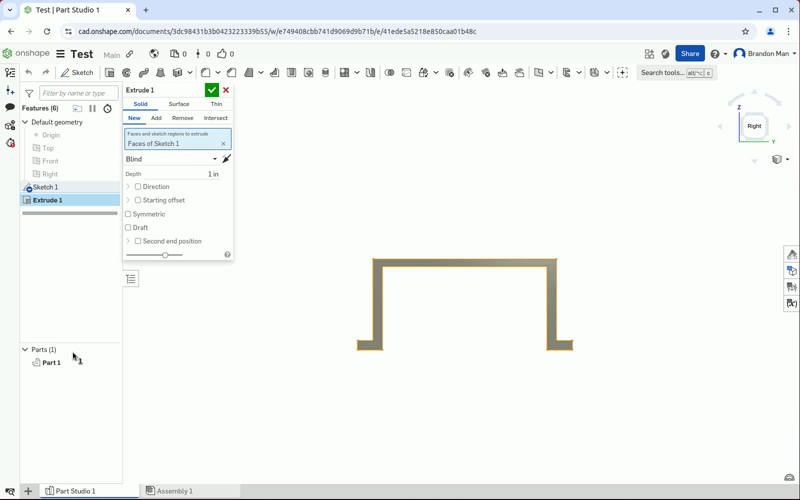
mouse_move(143, 106)
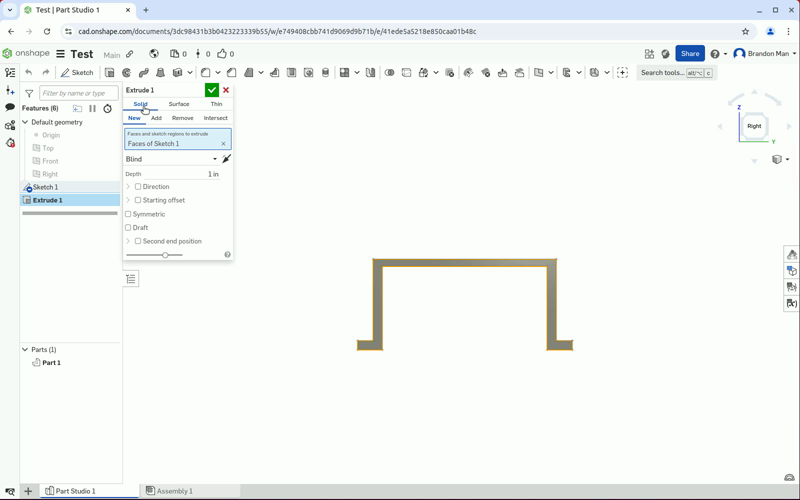
click(143, 106)
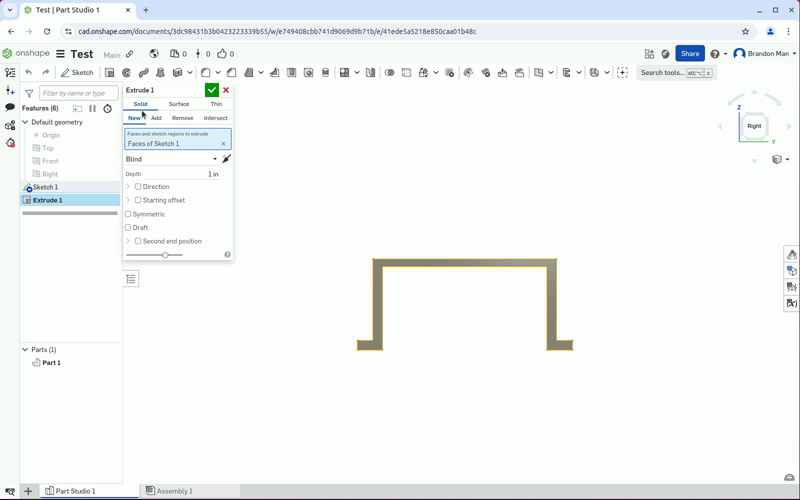
mouse_move(137, 120)
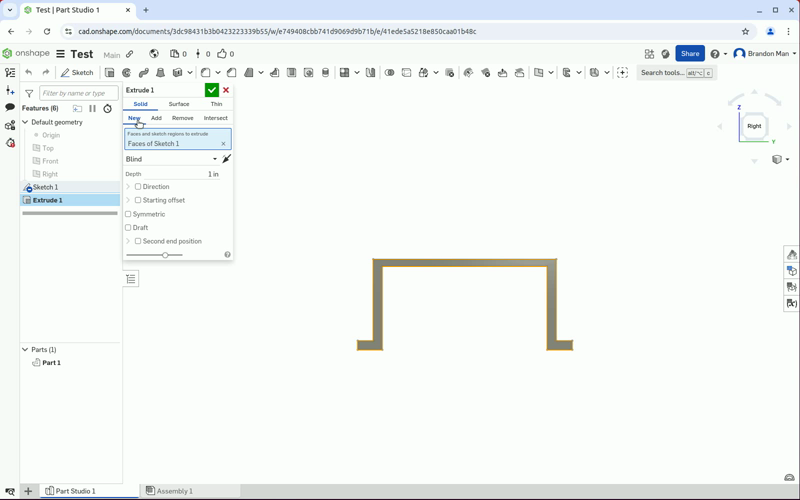
click(137, 120)
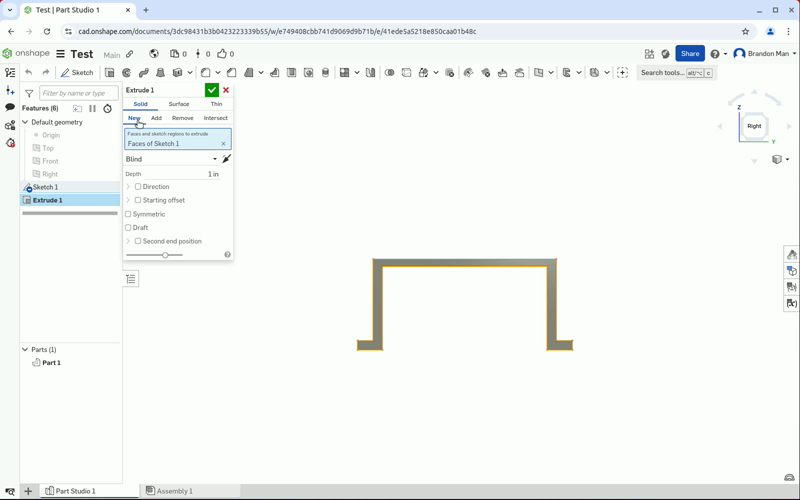
key(tab, 4)
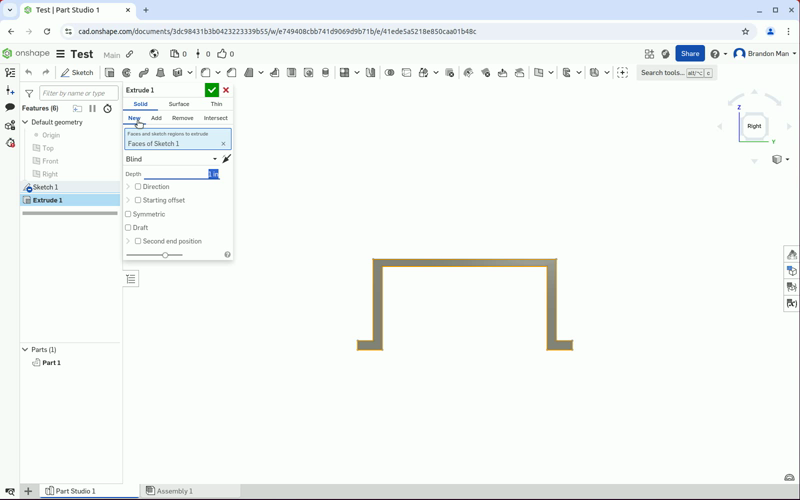
text(4.333)
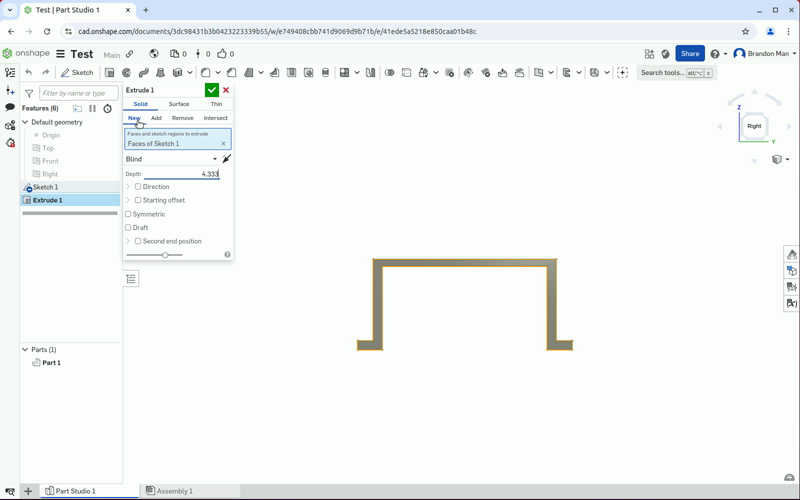
key(enter)
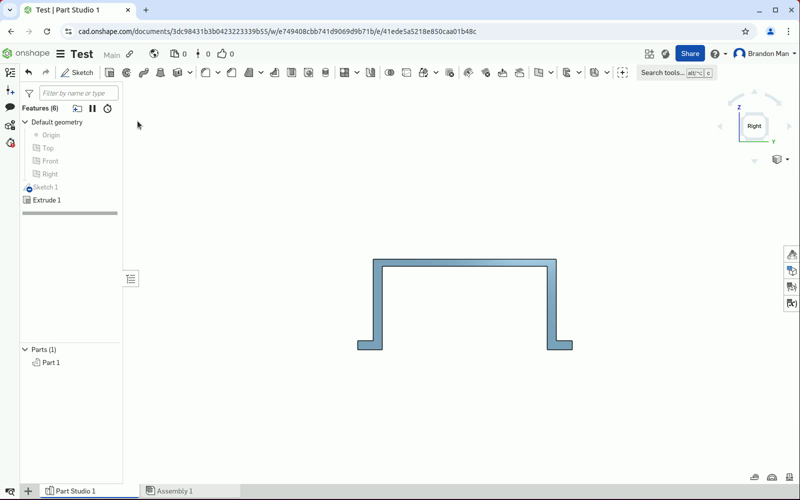
key(shift+h)
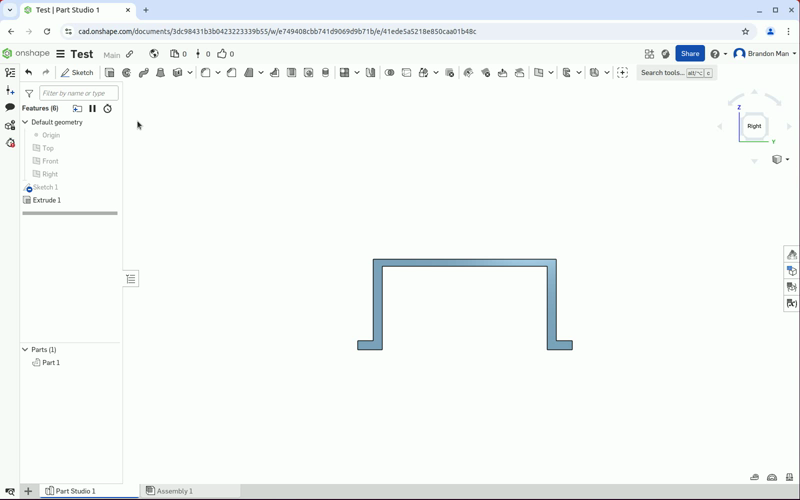
key(shift+h)
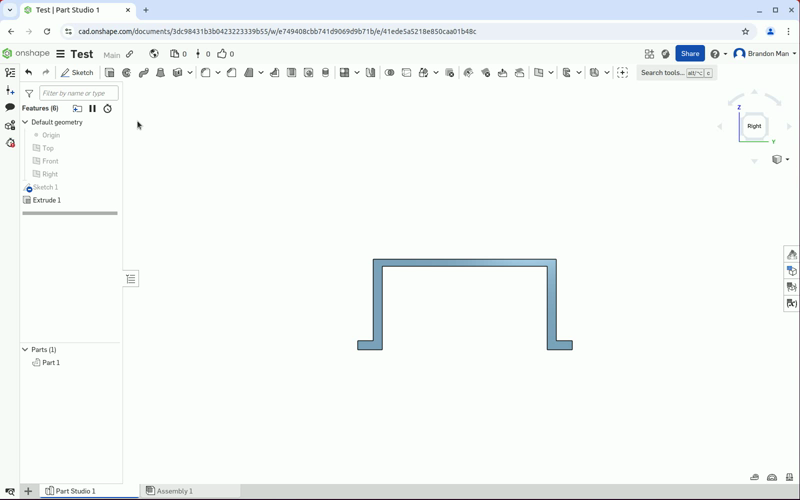
mouse_move(73, 189)
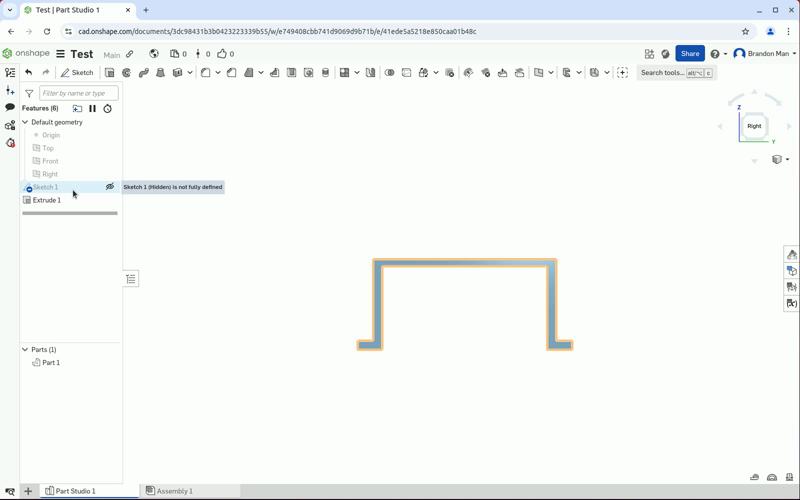
click(73, 189)
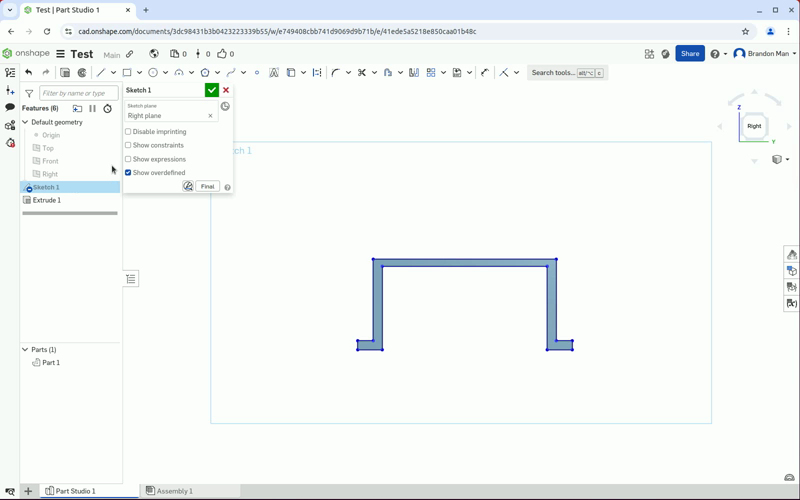
mouse_move(229, 92)
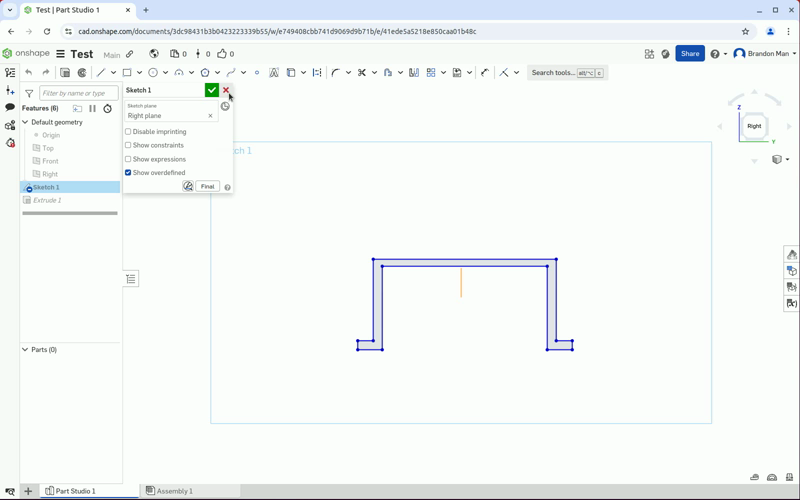
click(229, 92)
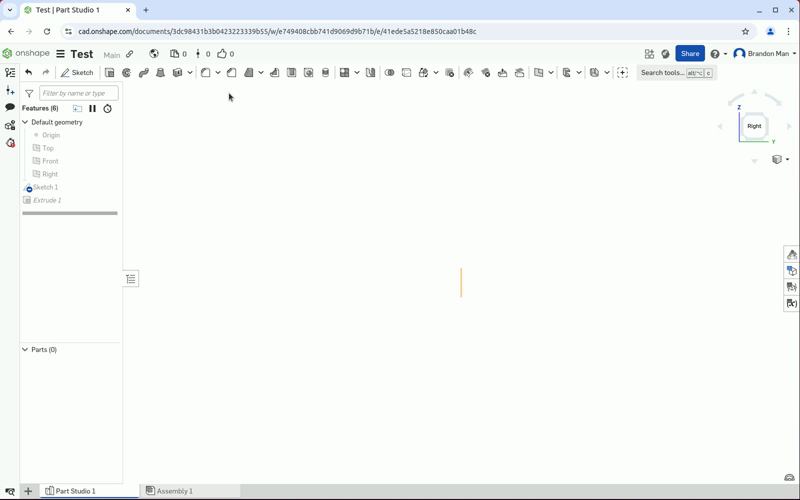
mouse_move(73, 352)
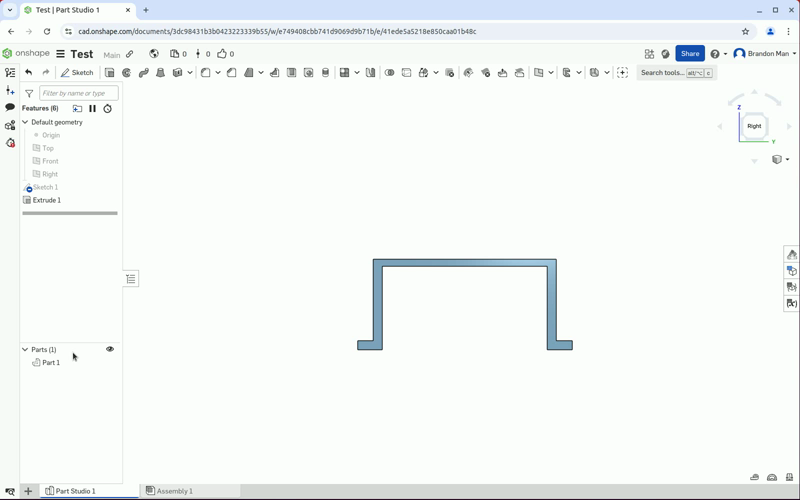
key(y)
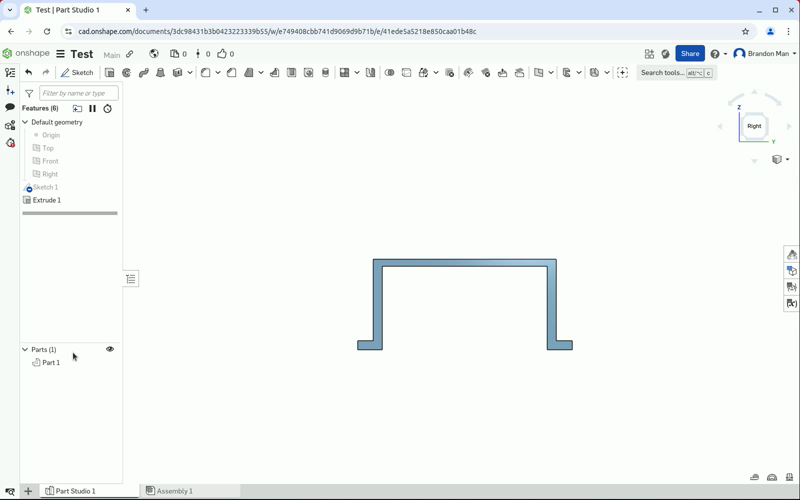
key(shift+p)
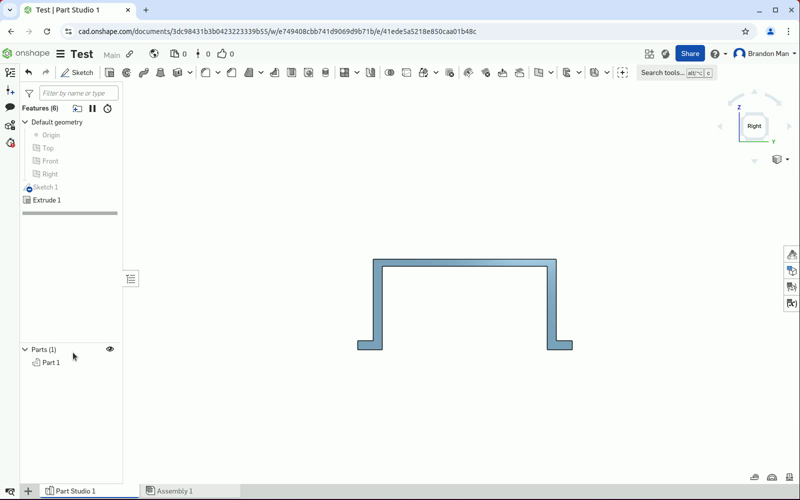
key(space)
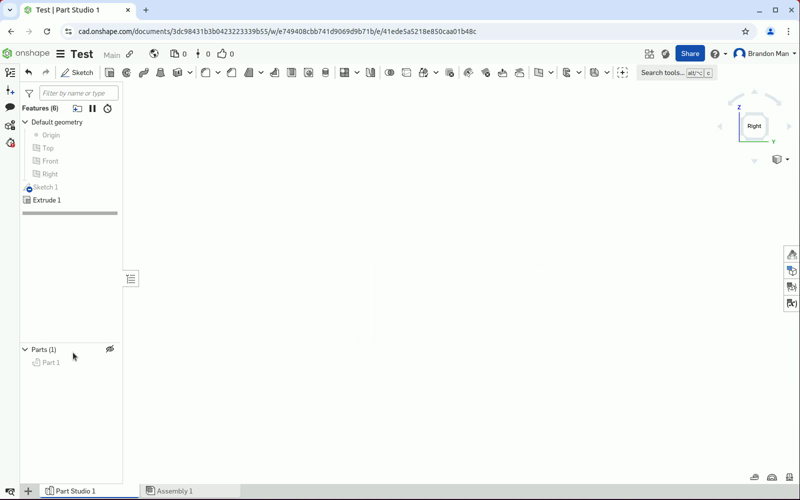
key_down(shift)
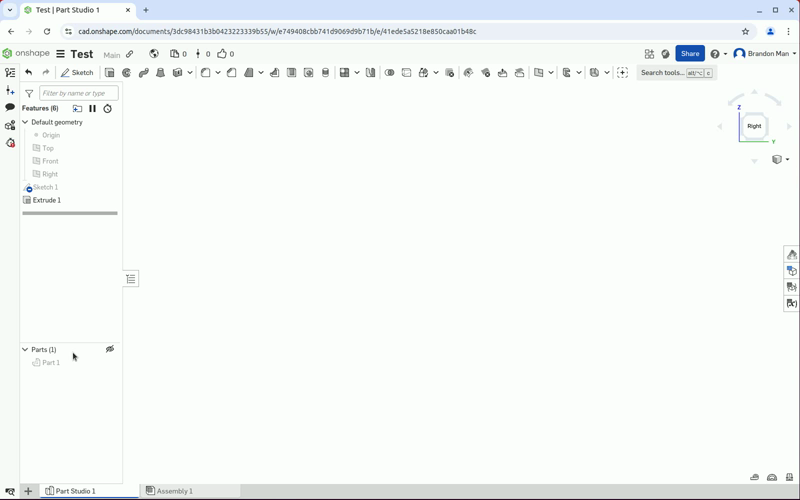
key(right)
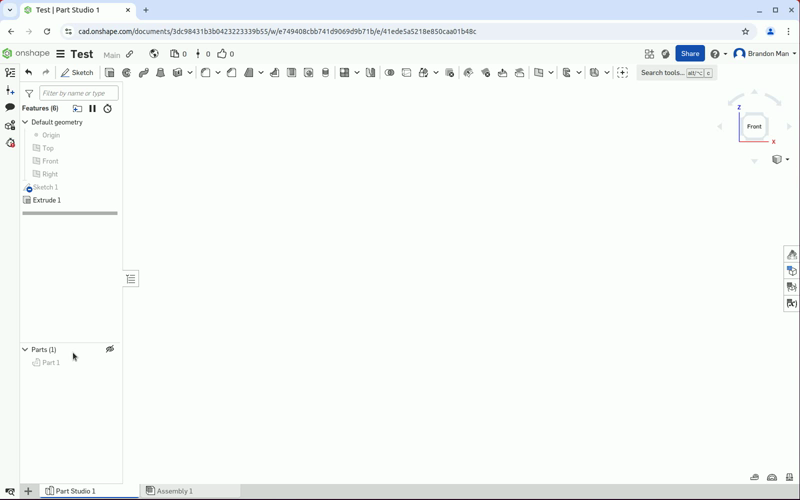
key_up(shift)
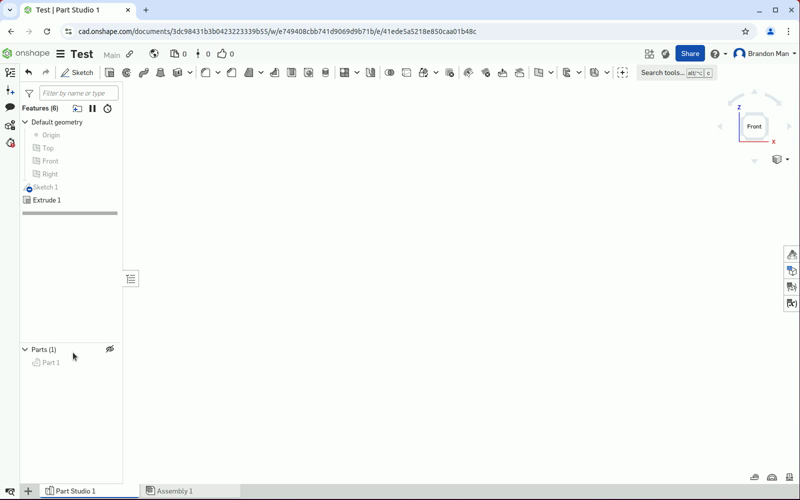
key(space)
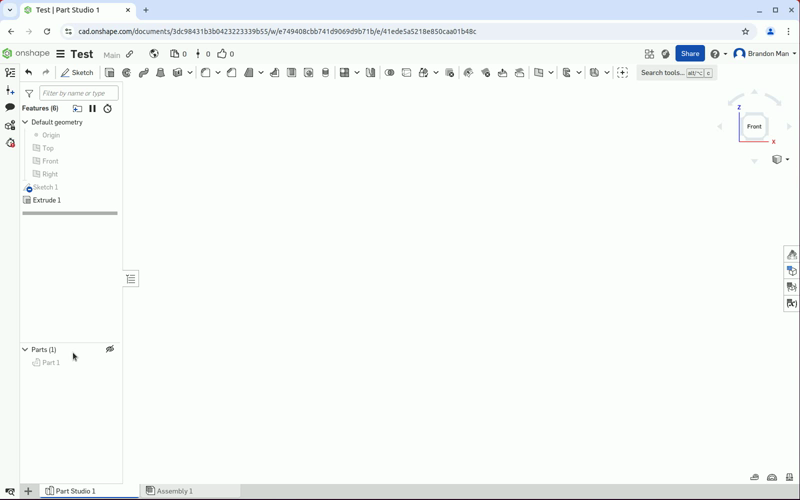
key_down(shift)
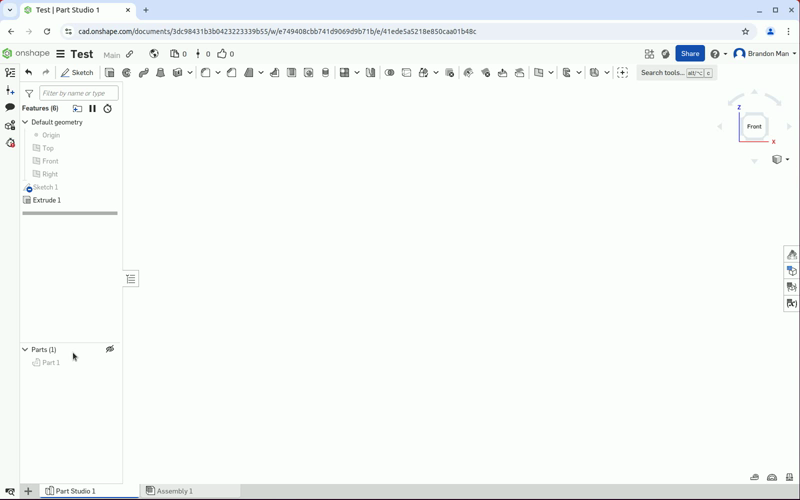
key(down)
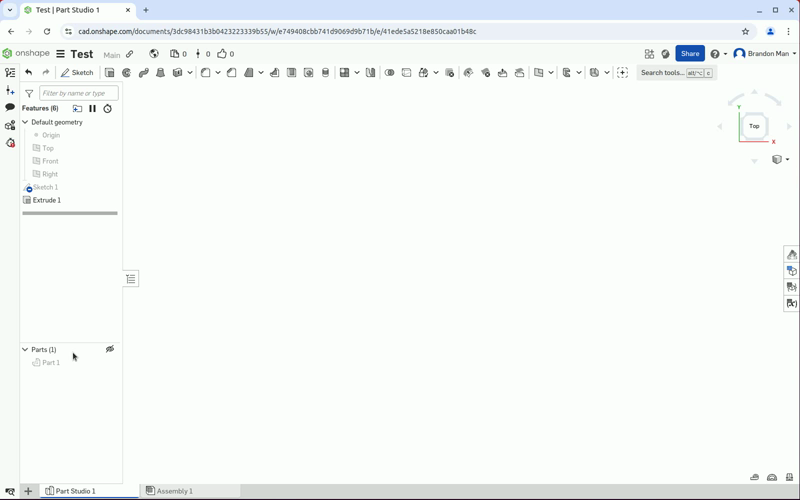
key_up(shift)
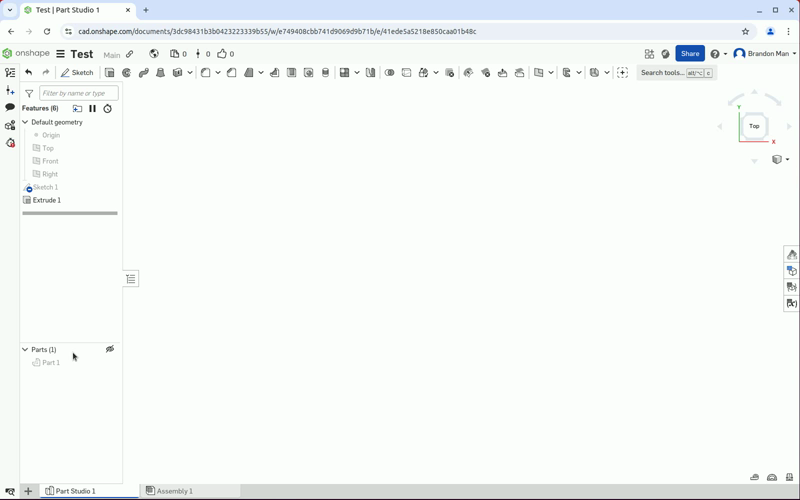
mouse_move(73, 352)
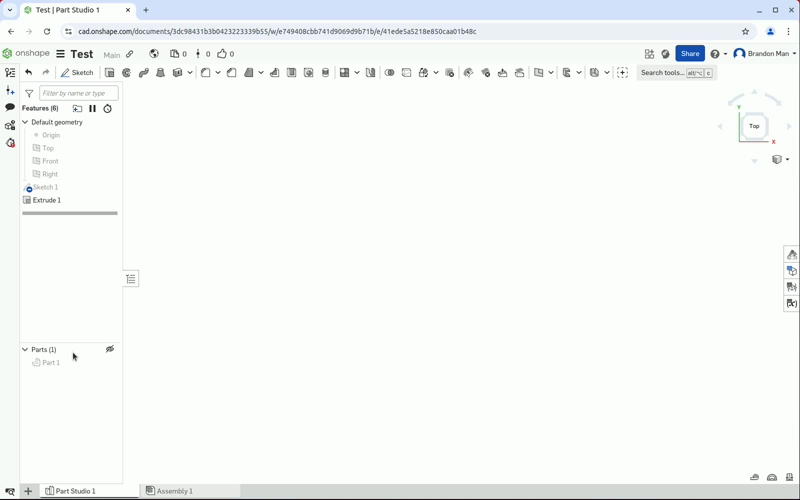
key(shift+y)
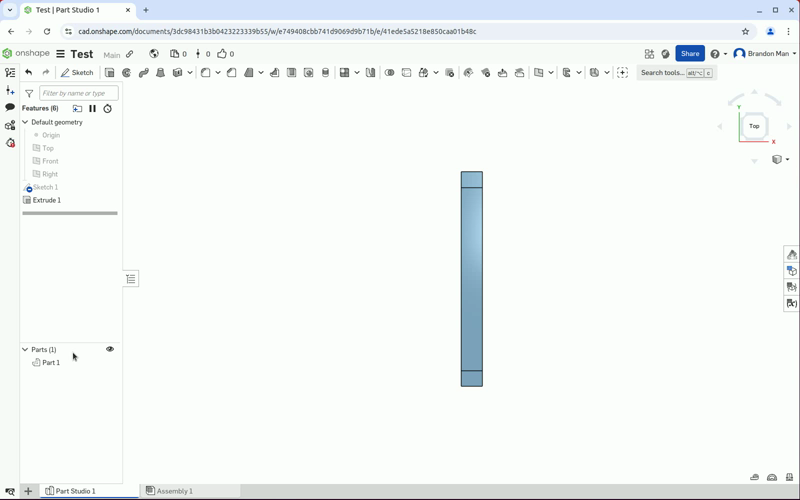
mouse_move(541, 75)
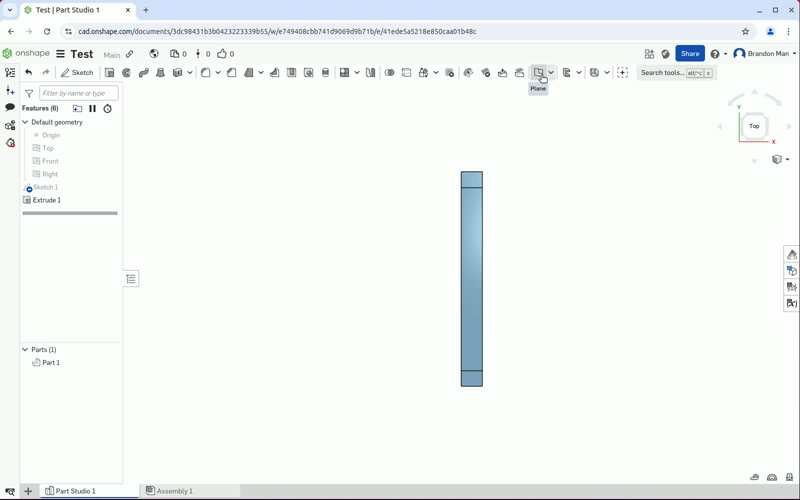
click(541, 75)
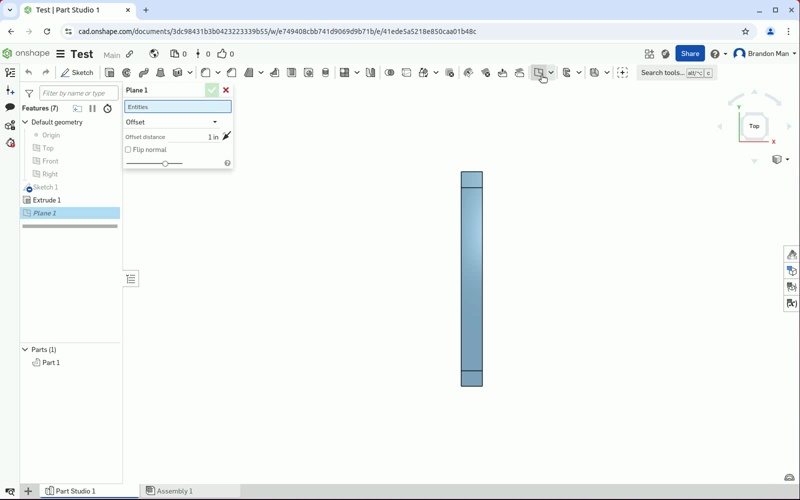
mouse_move(73, 150)
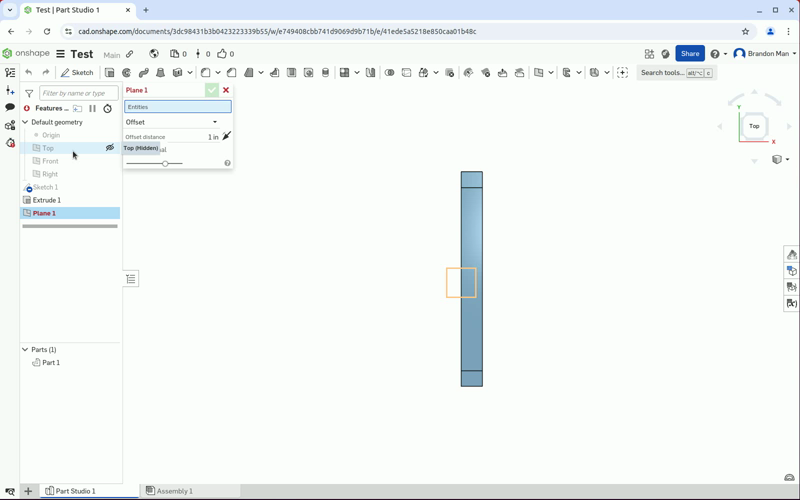
click(73, 150)
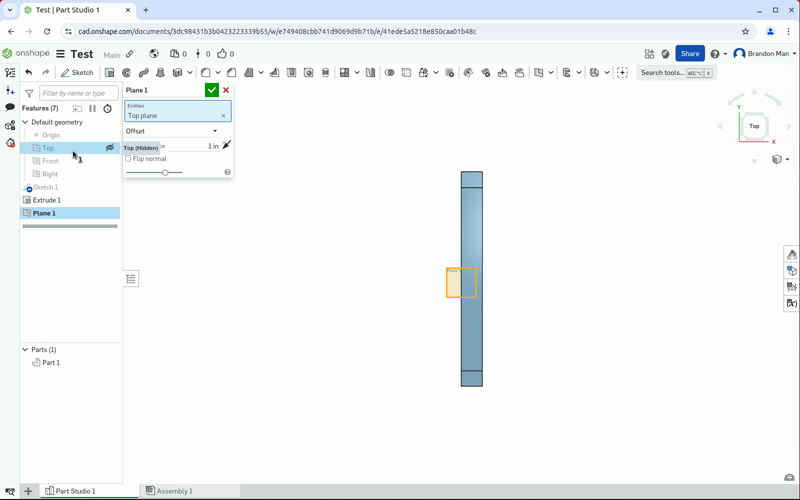
key(tab, 2)
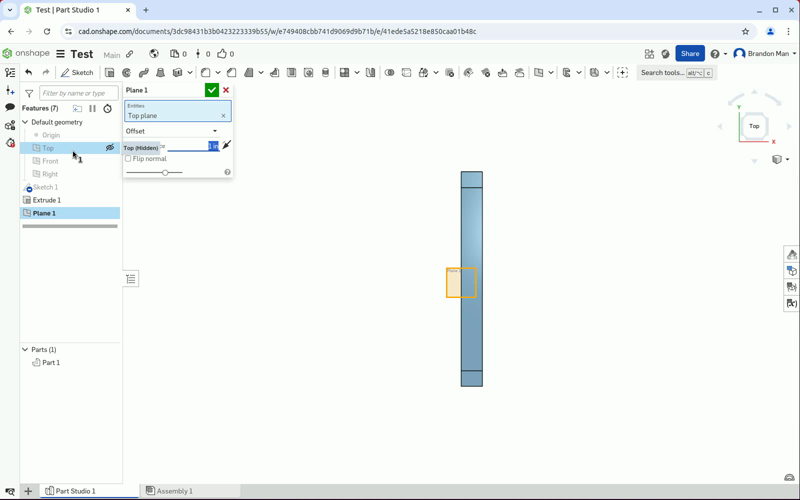
text(11.801)
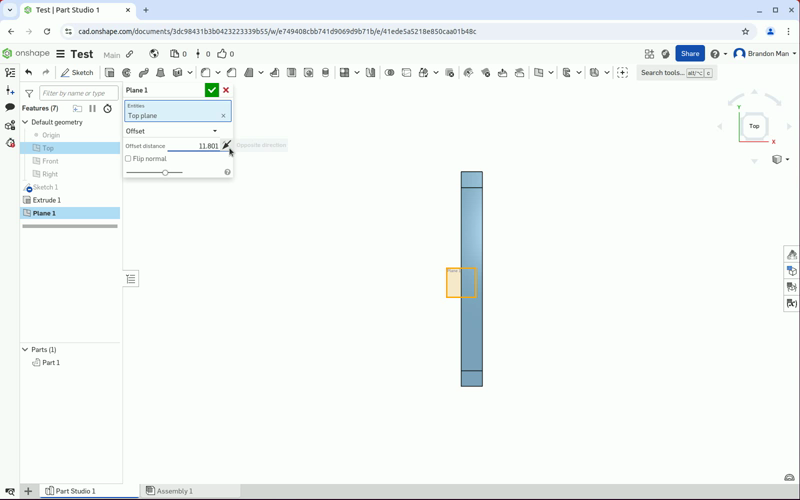
mouse_move(229, 147)
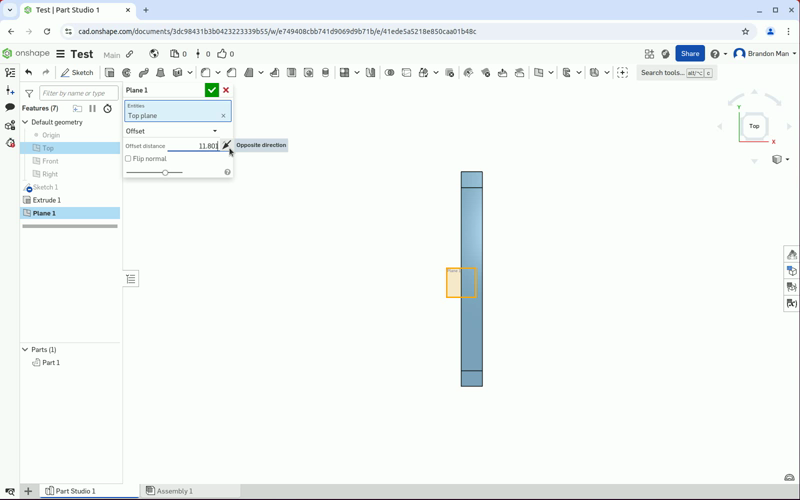
click(229, 147)
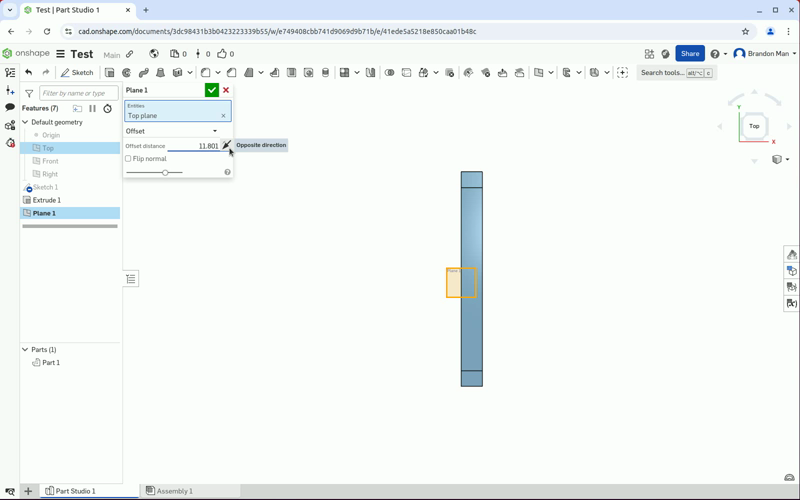
key(enter, 2)
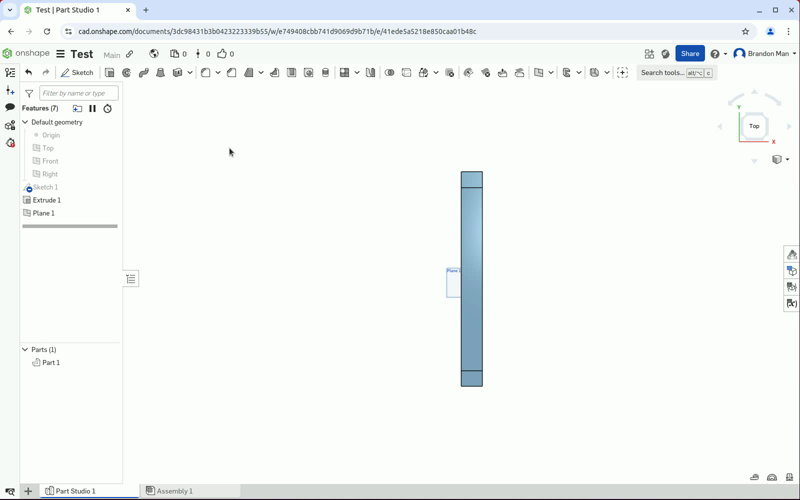
key(shift+s)
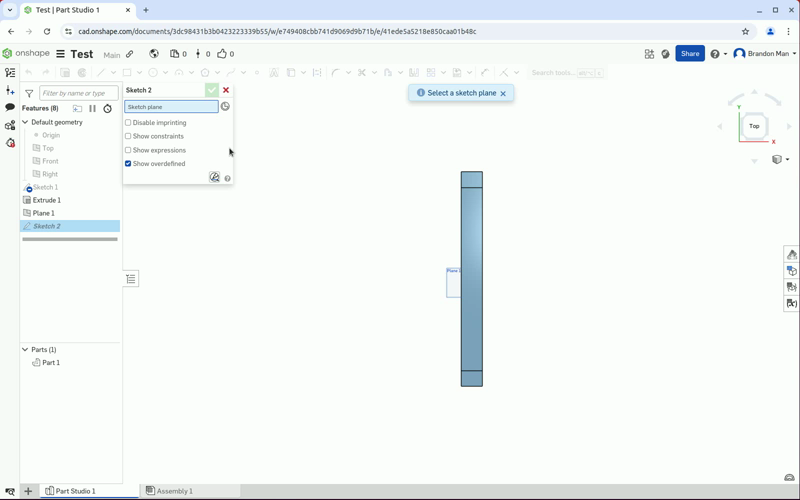
mouse_move(73, 215)
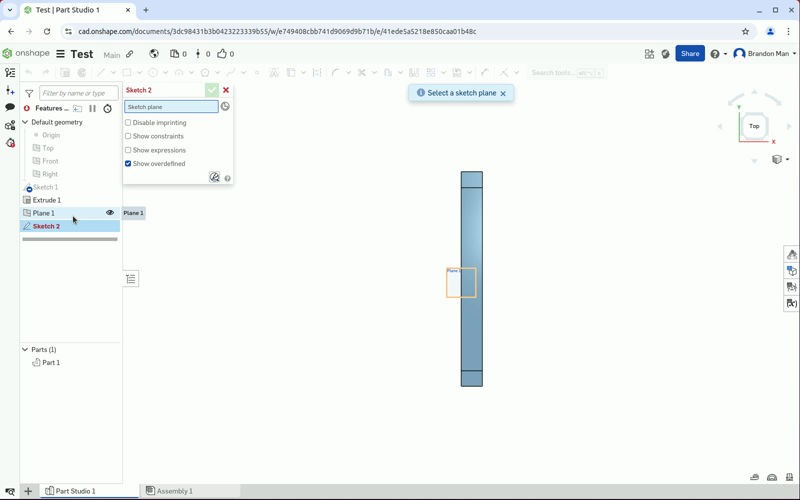
click(73, 215)
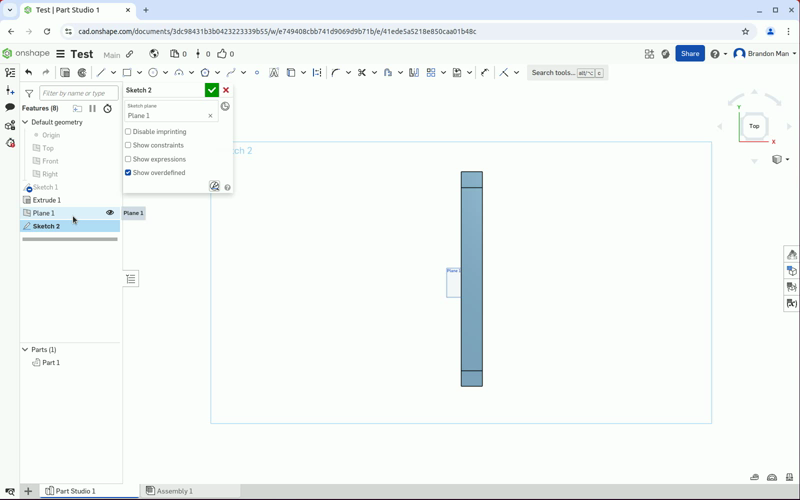
mouse_move(73, 352)
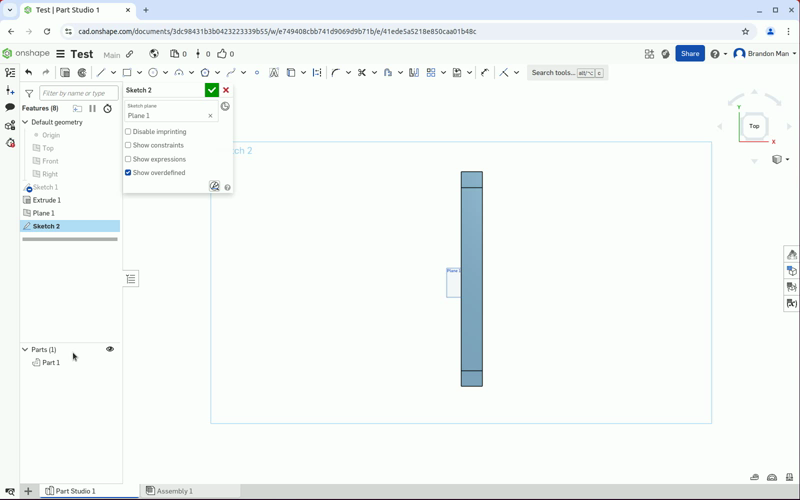
key(y)
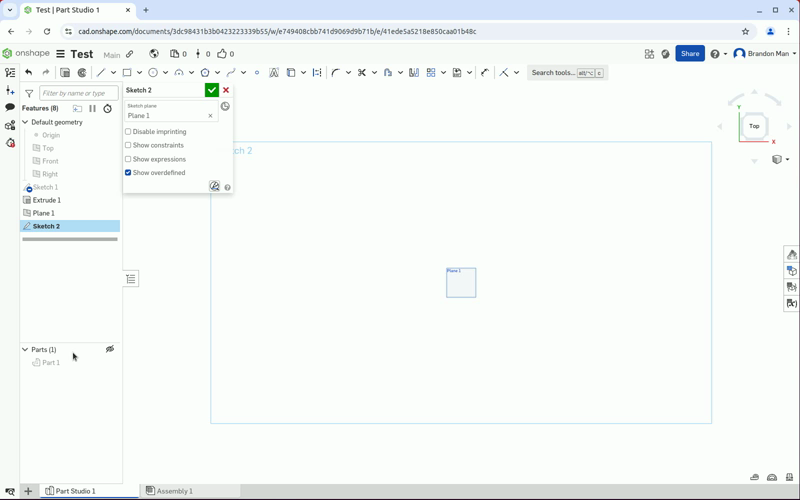
key(c)
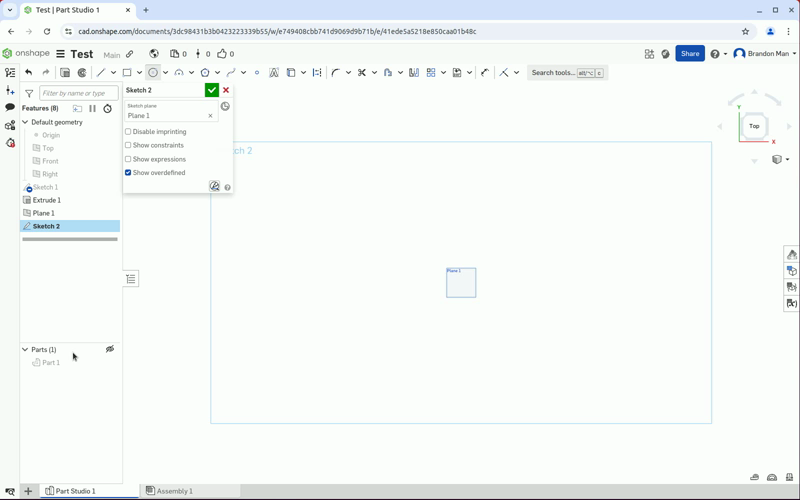
key_down(shift)
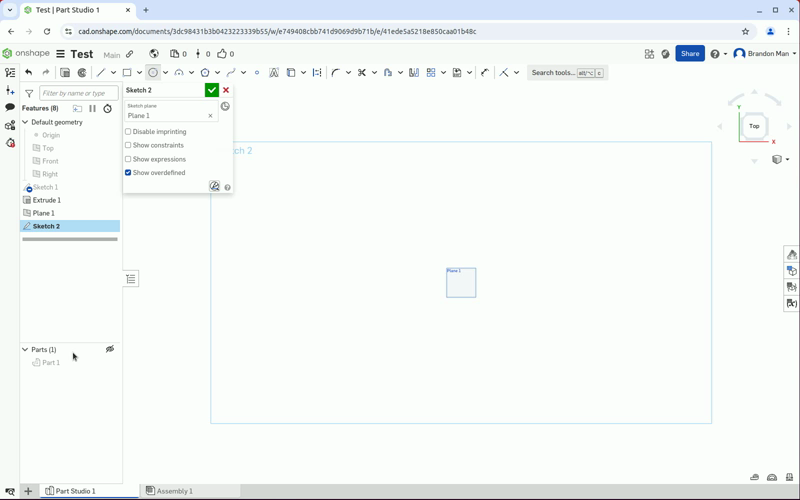
mouse_move(471, 178)
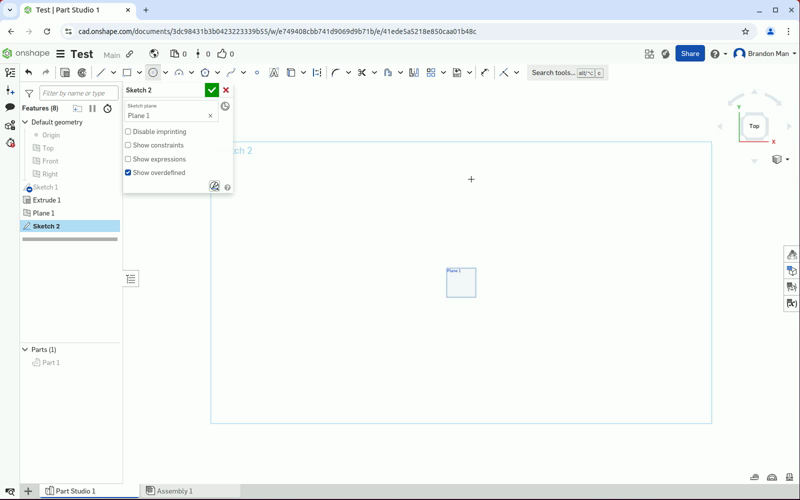
click(471, 178)
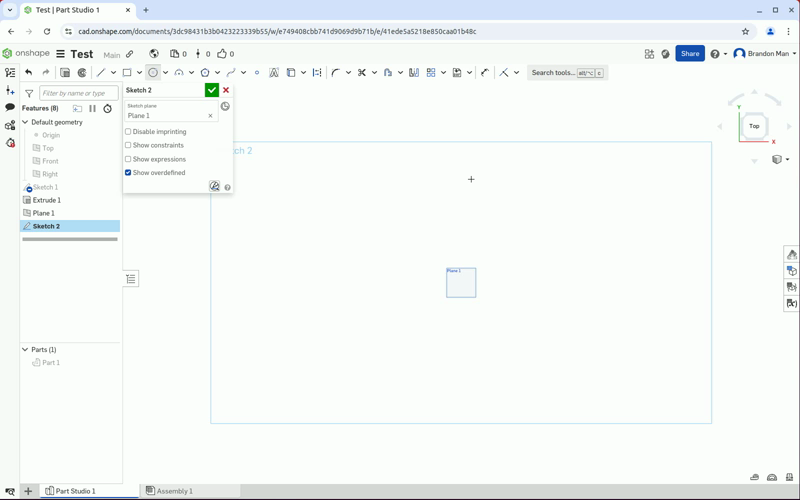
key_up(shift)
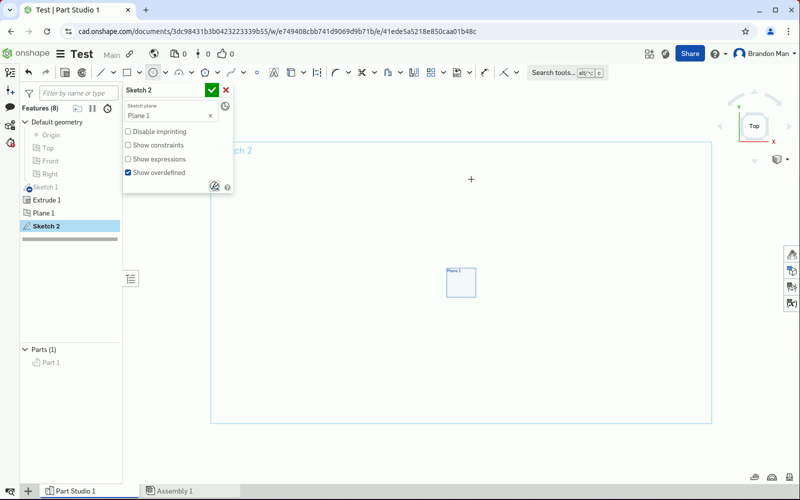
mouse_move(476, 178)
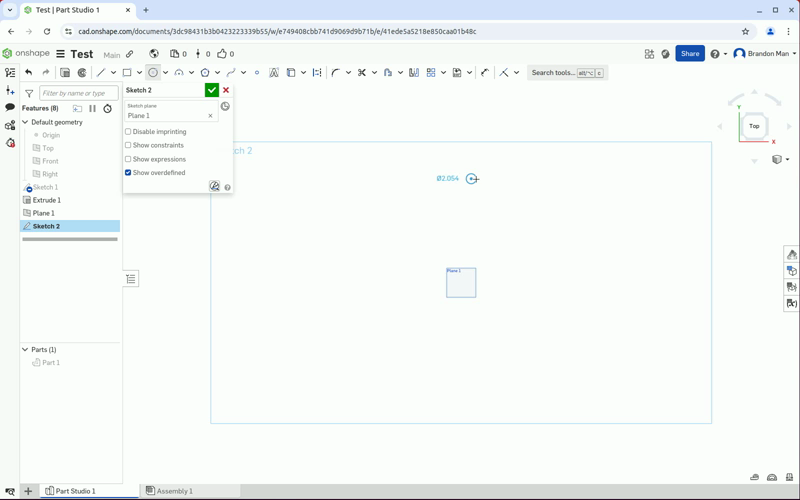
click(476, 178)
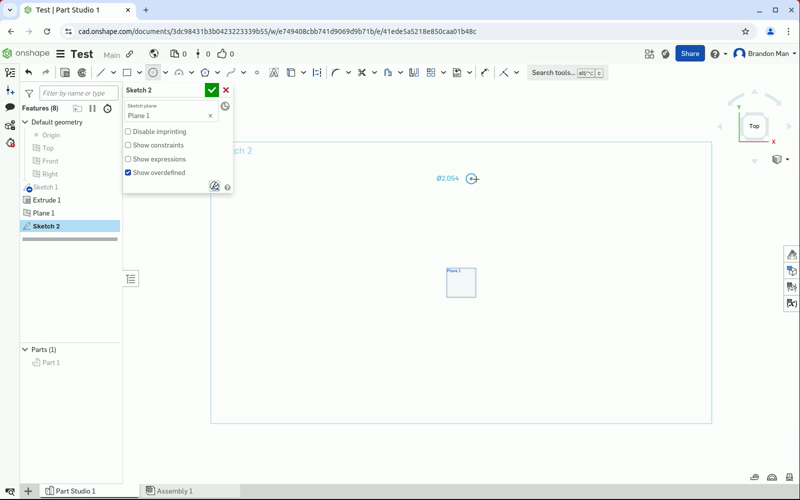
key(esc)
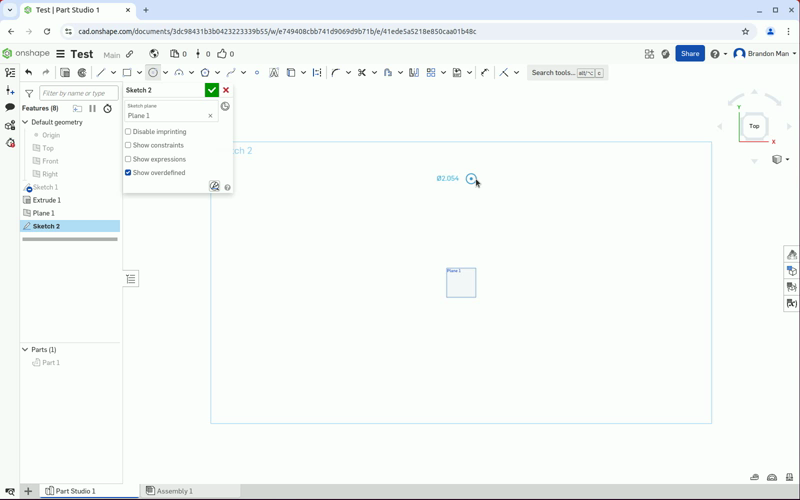
mouse_move(467, 175)
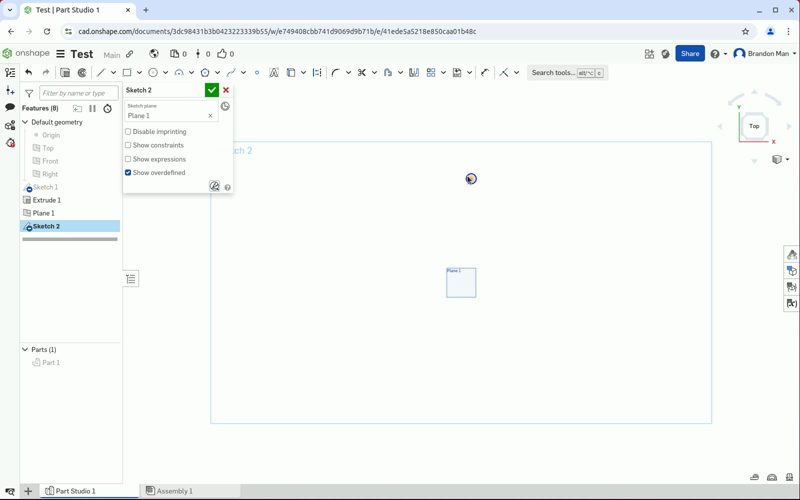
scroll(6)
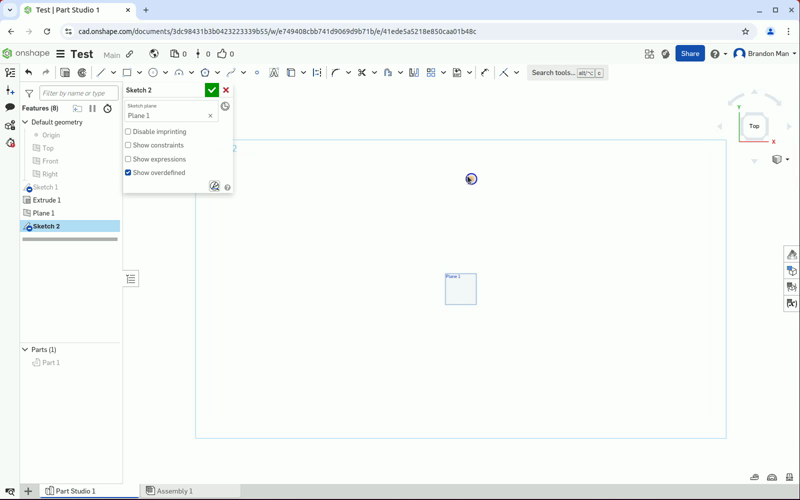
scroll(6)
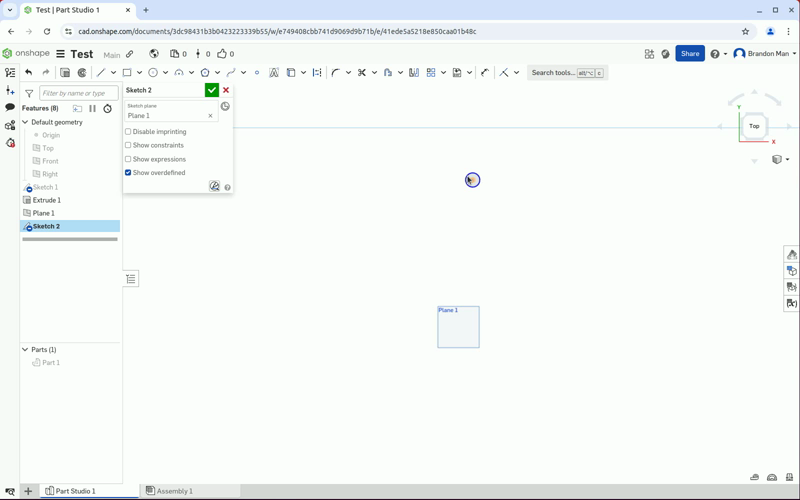
scroll(6)
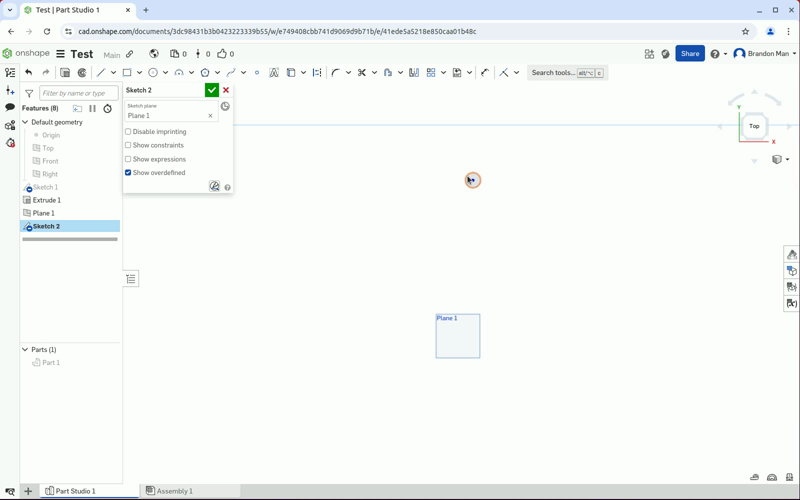
scroll(6)
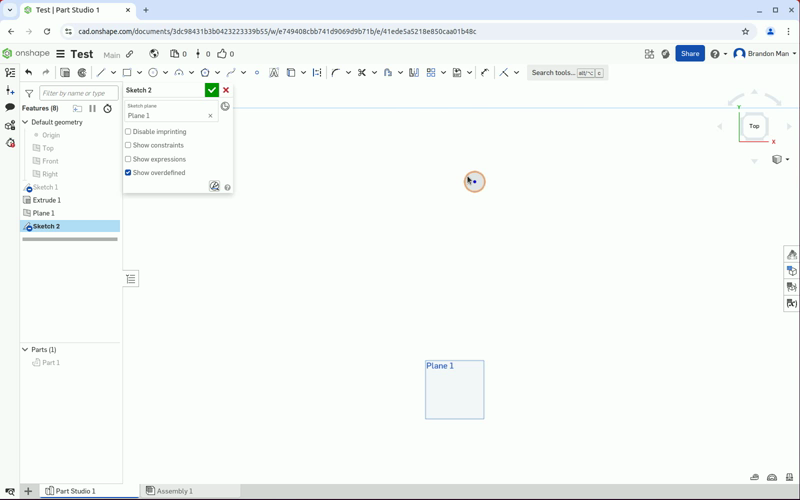
scroll(6)
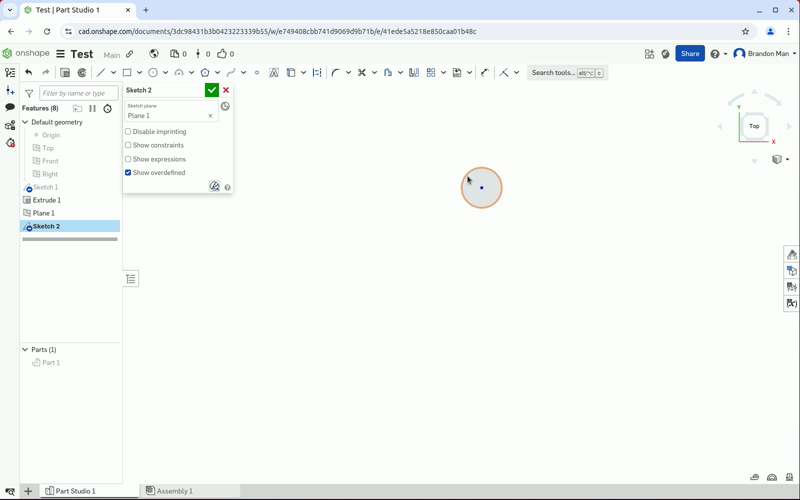
scroll(6)
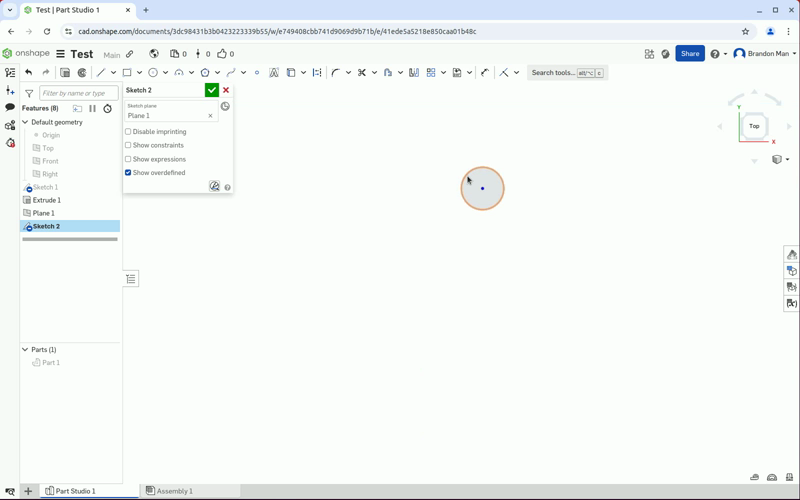
scroll(6)
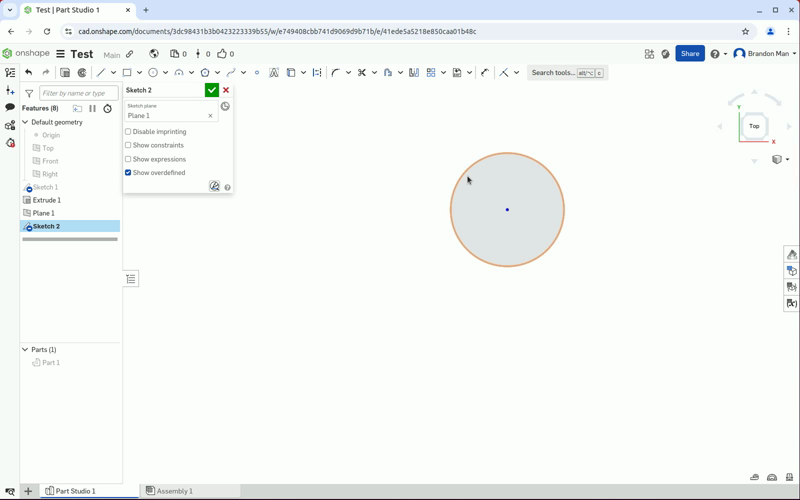
click(467, 175)
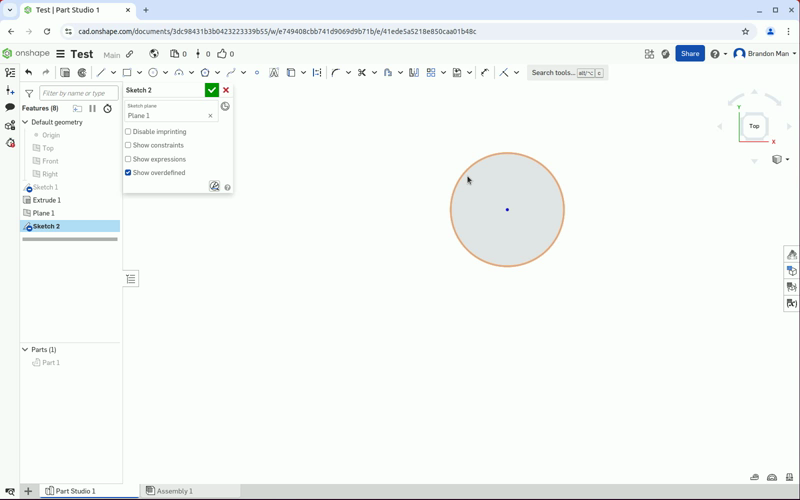
scroll(-6)
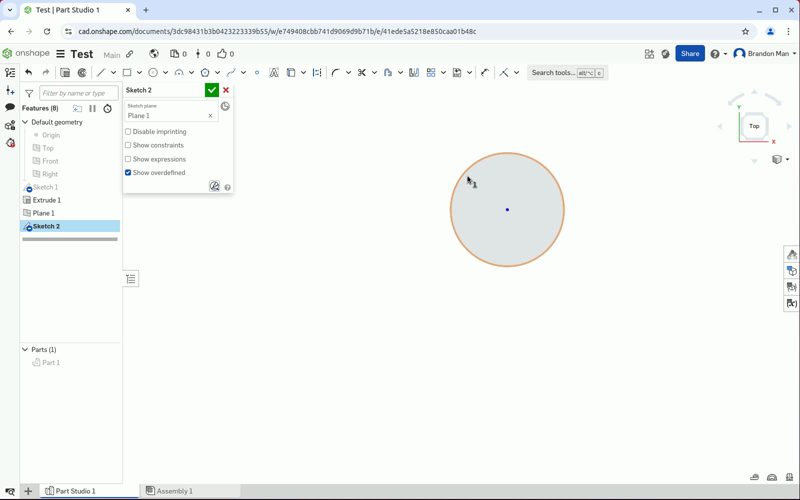
scroll(-6)
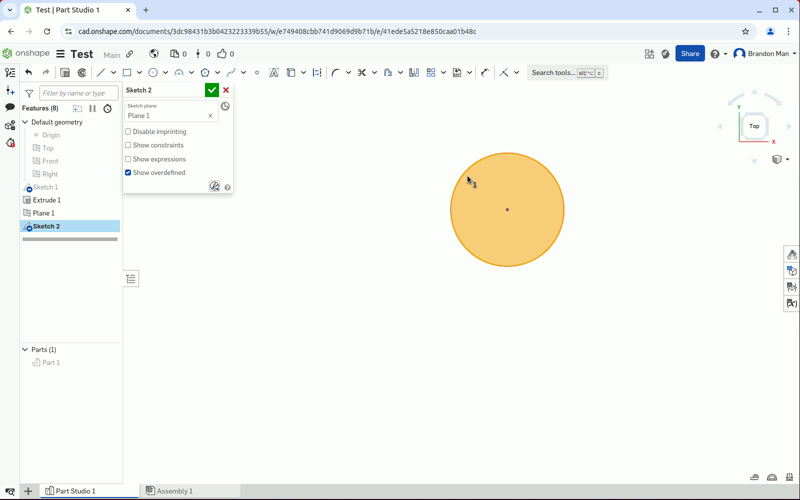
scroll(-6)
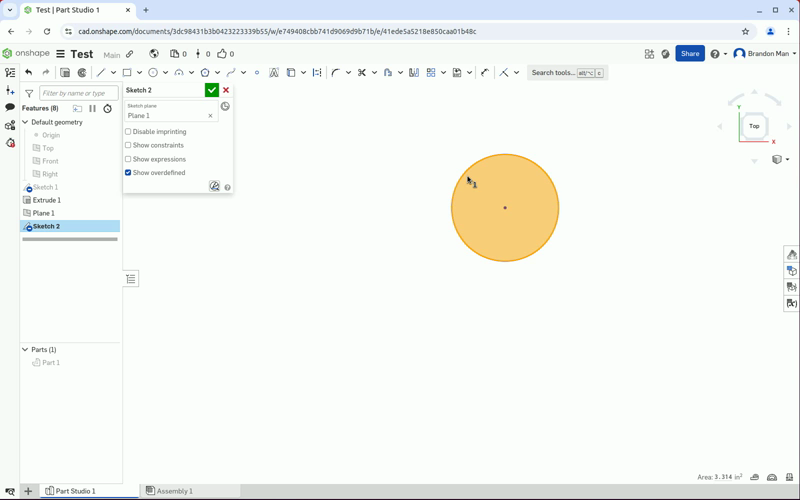
scroll(-6)
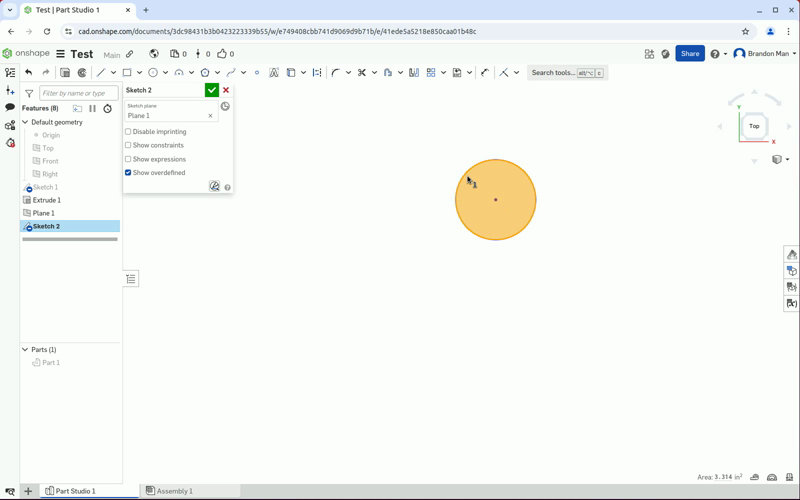
scroll(-6)
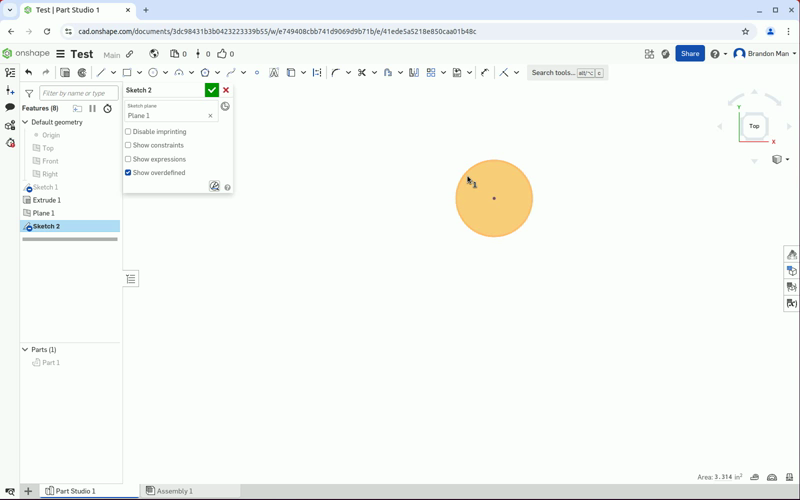
scroll(-6)
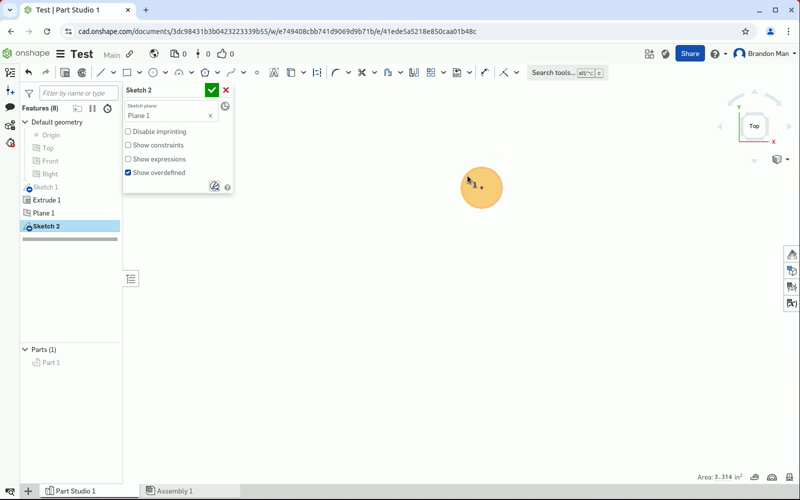
scroll(-6)
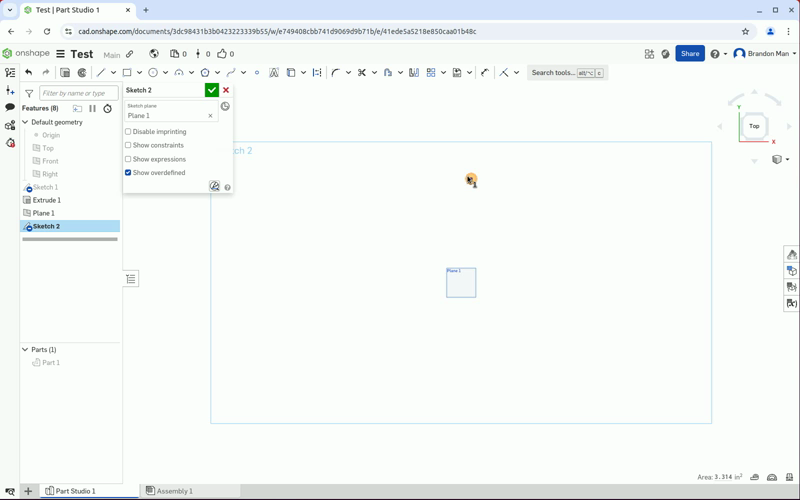
mouse_move(73, 352)
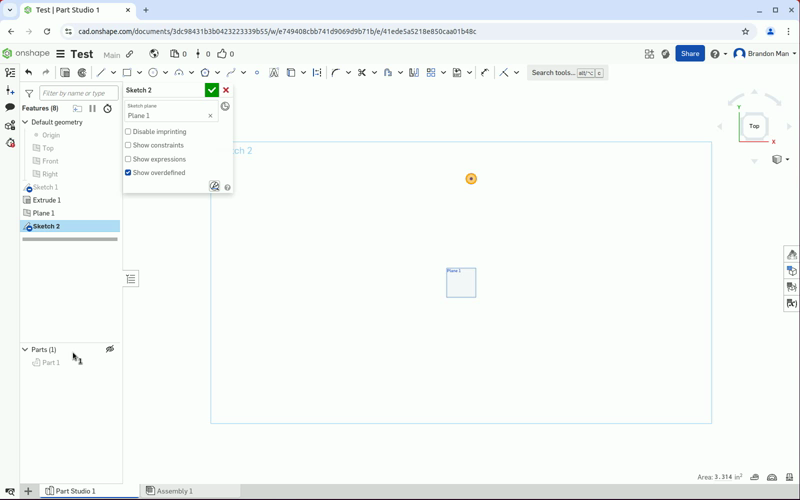
key(shift+y)
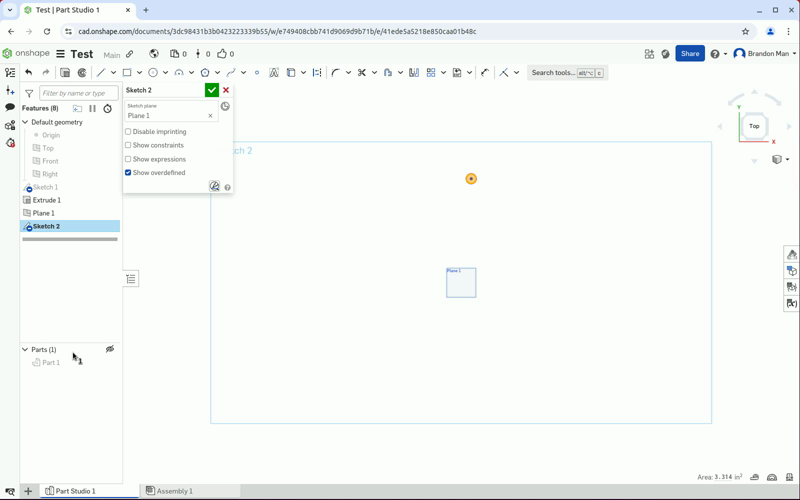
key(shift+e)
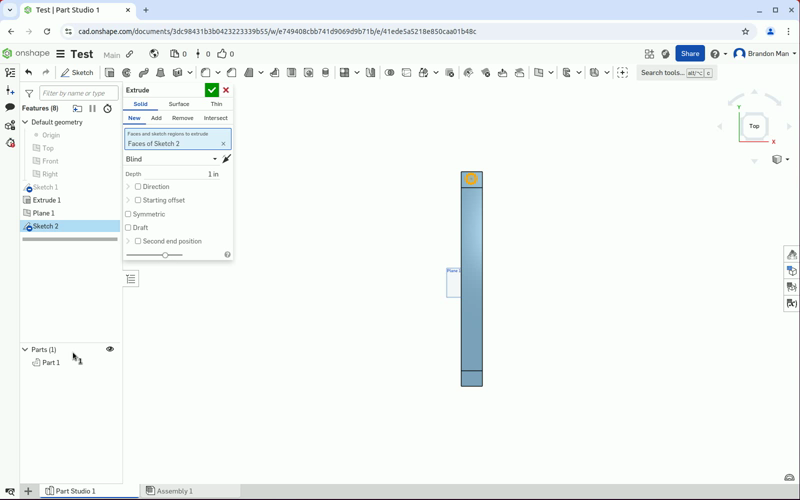
mouse_move(143, 106)
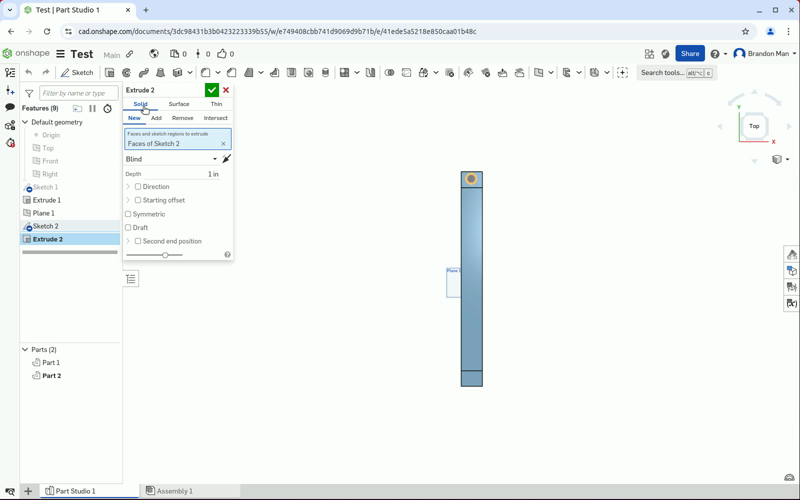
click(143, 106)
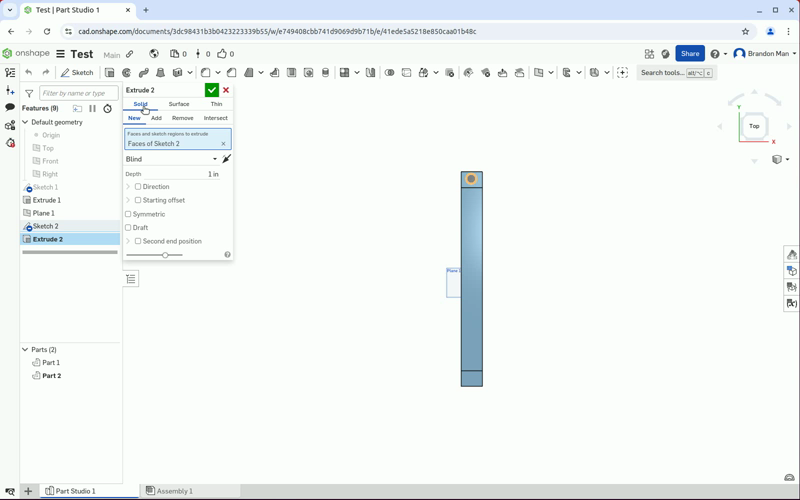
mouse_move(186, 120)
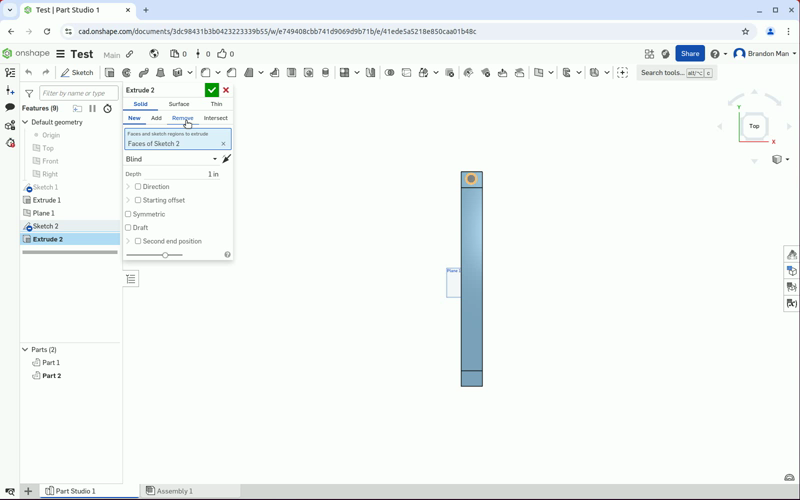
click(186, 120)
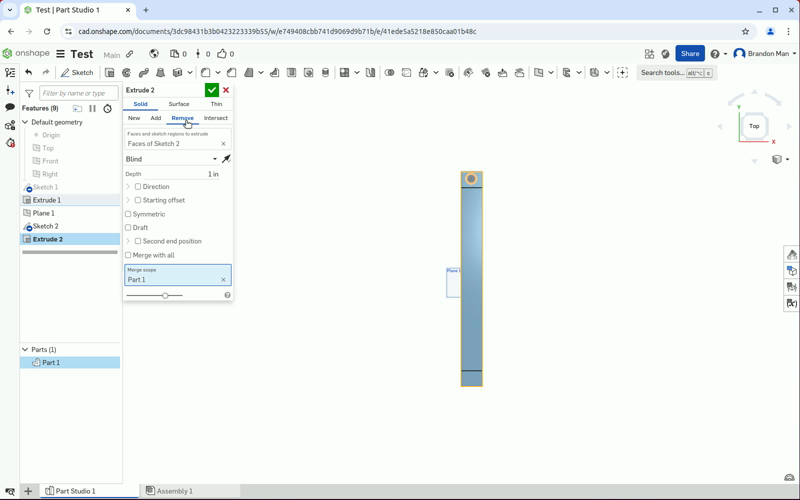
key(tab, 4)
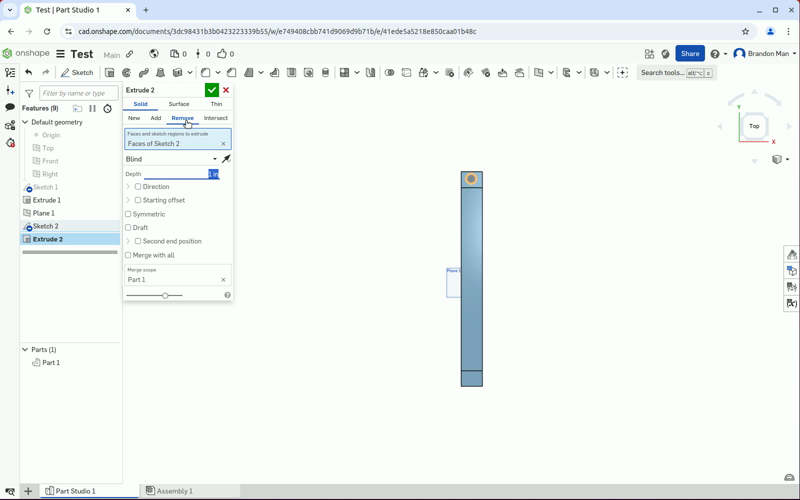
text(10.832)
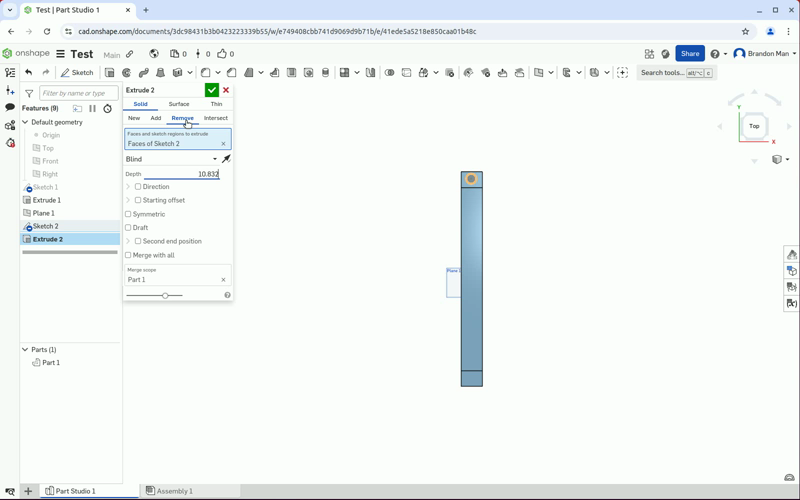
key(tab, 6)
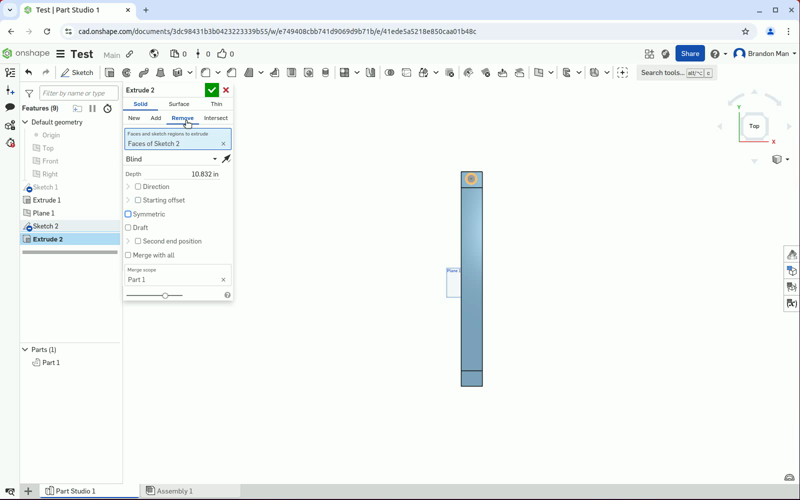
key(space)
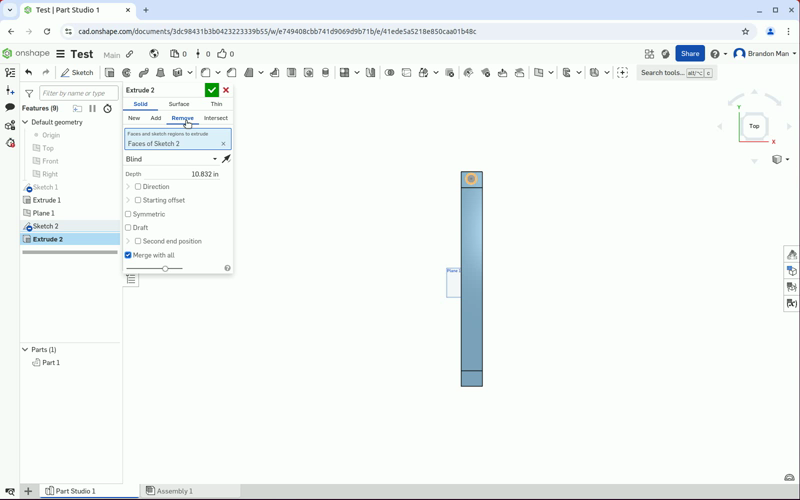
key(enter)
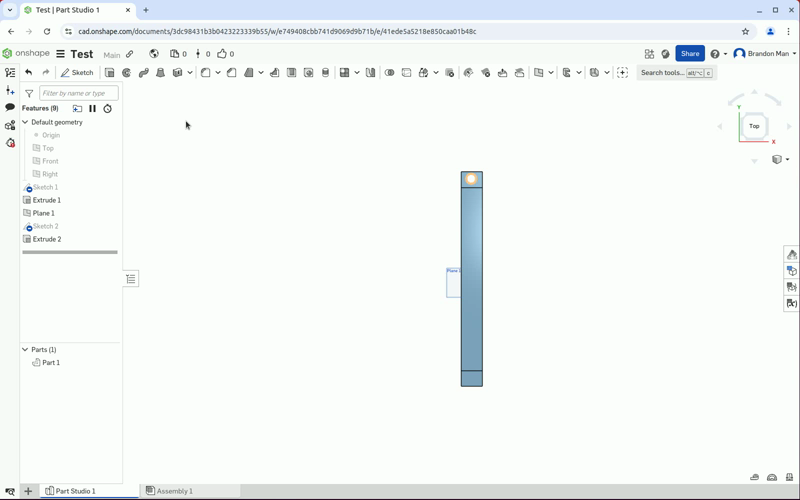
key(shift+h)
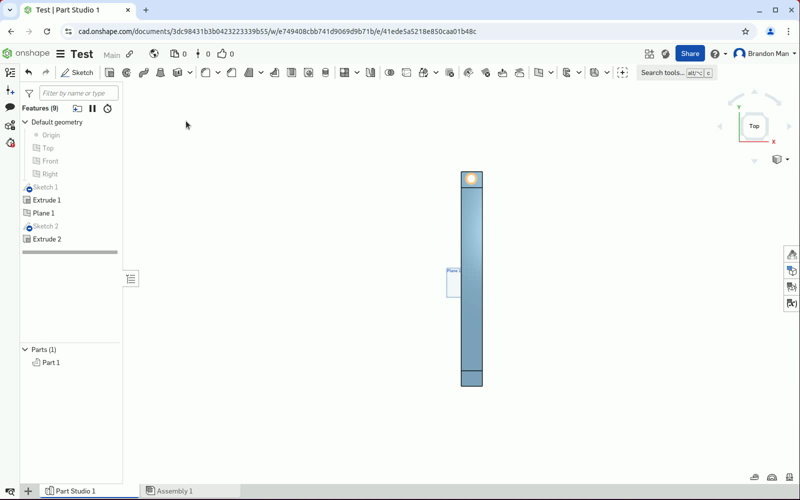
key(shift+h)
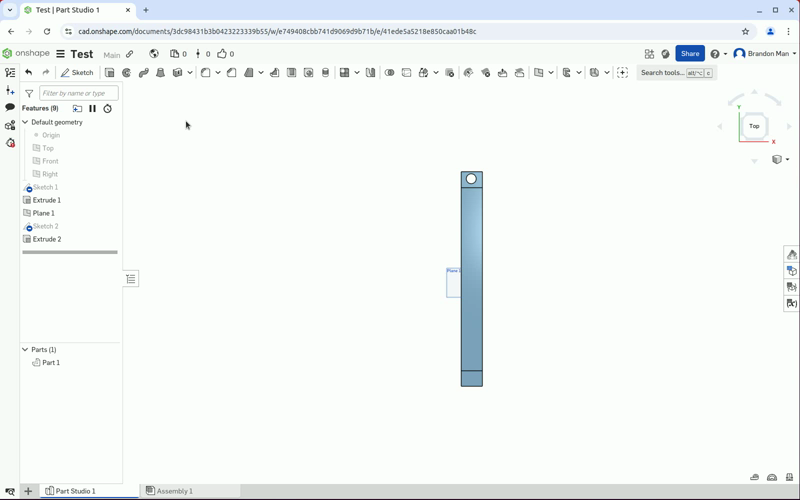
mouse_move(73, 189)
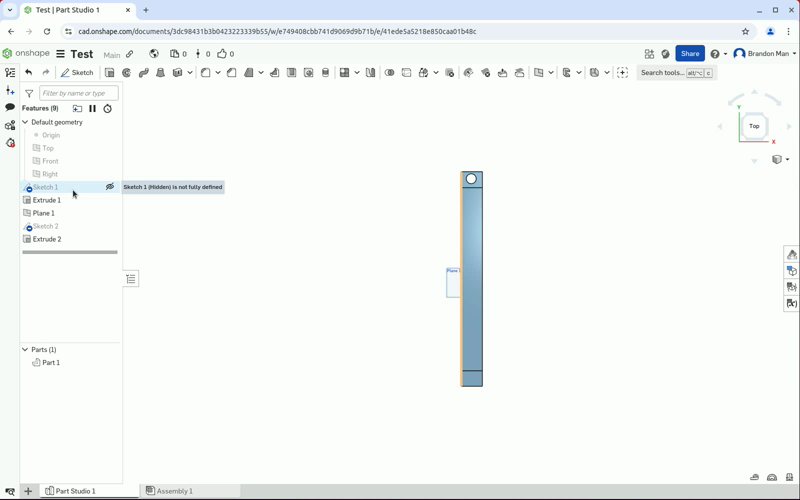
click(73, 189)
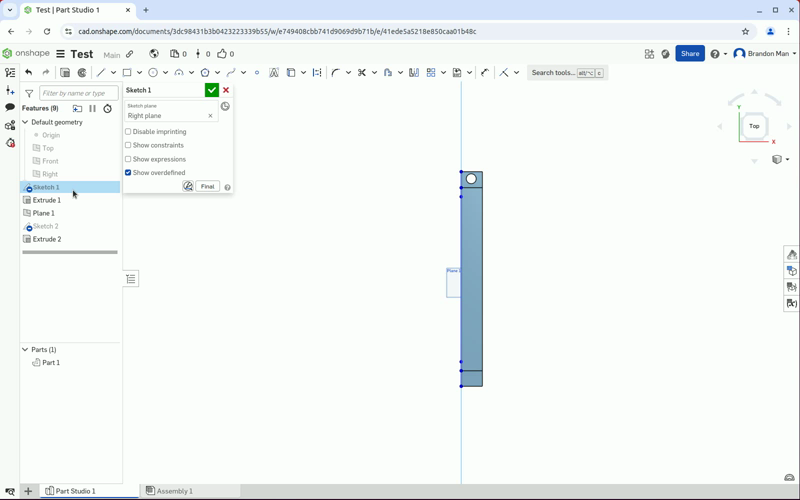
mouse_move(229, 92)
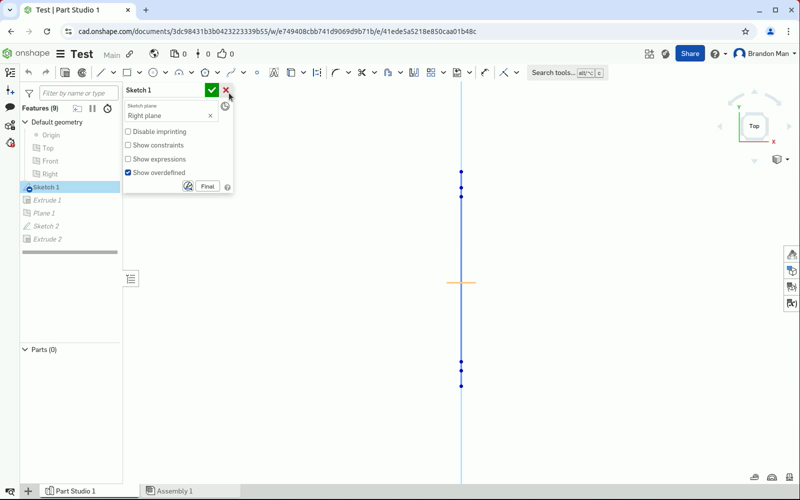
click(229, 92)
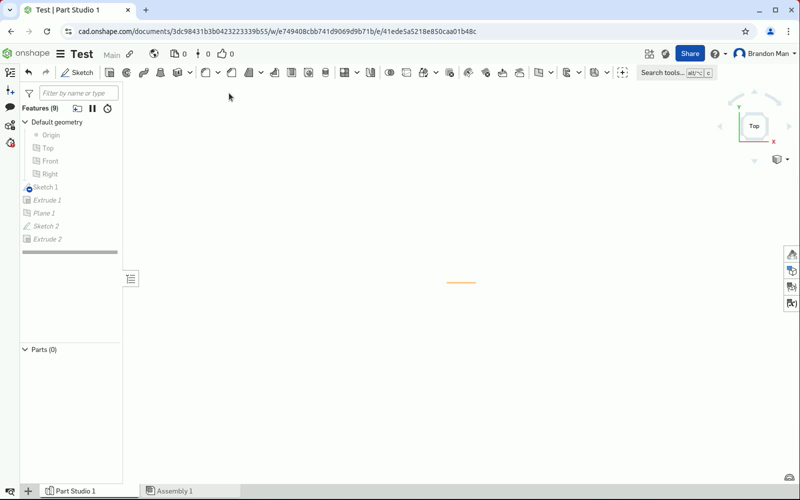
key(shift+s)
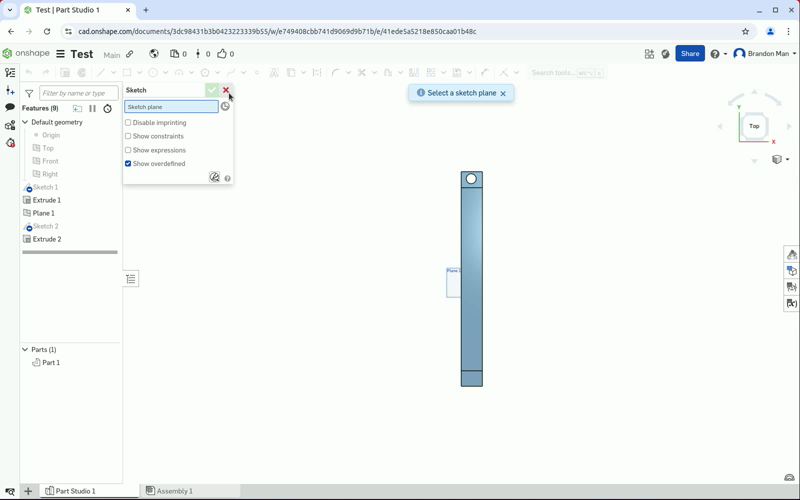
mouse_move(73, 215)
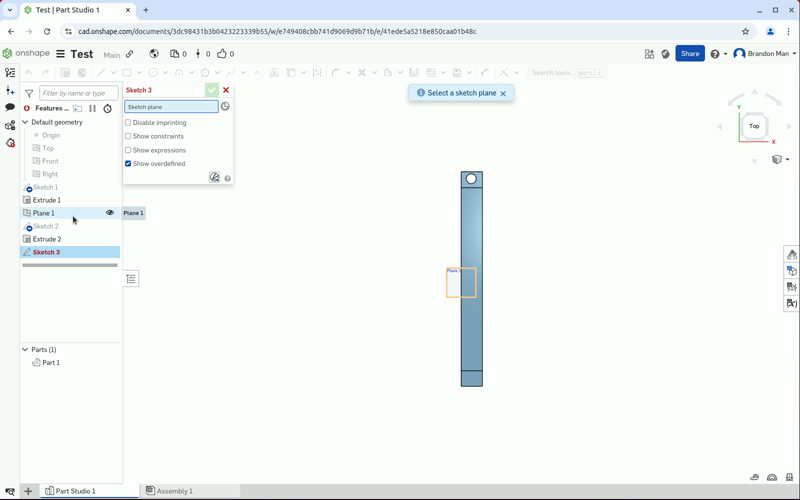
click(73, 215)
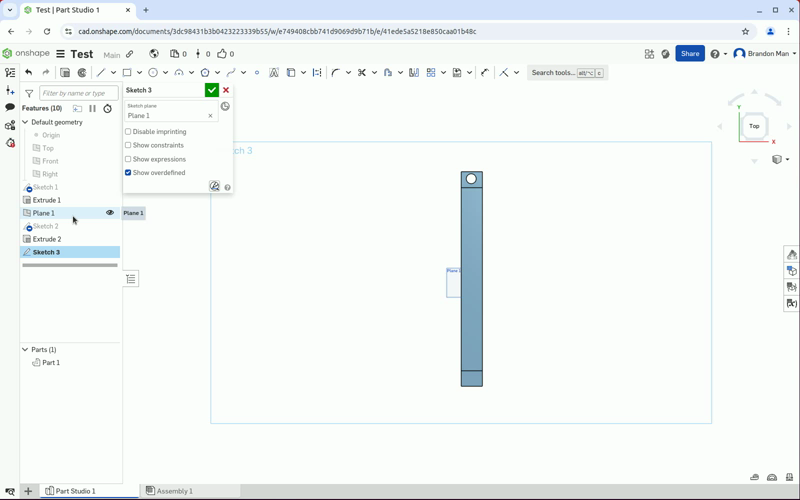
mouse_move(73, 352)
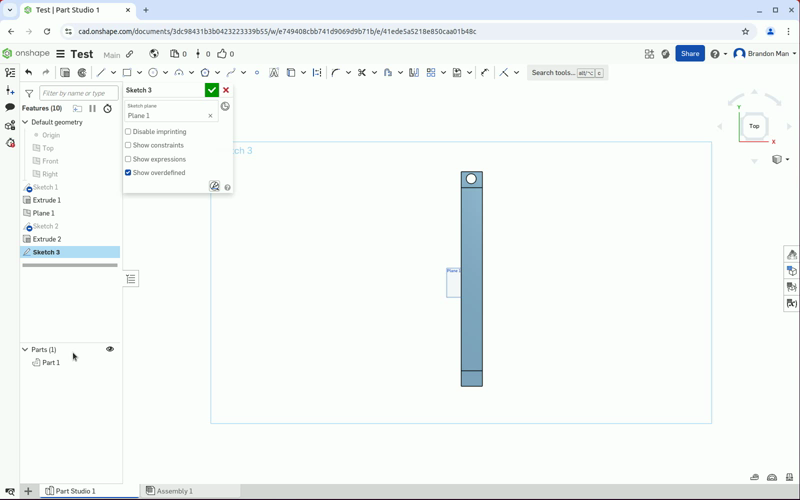
key(y)
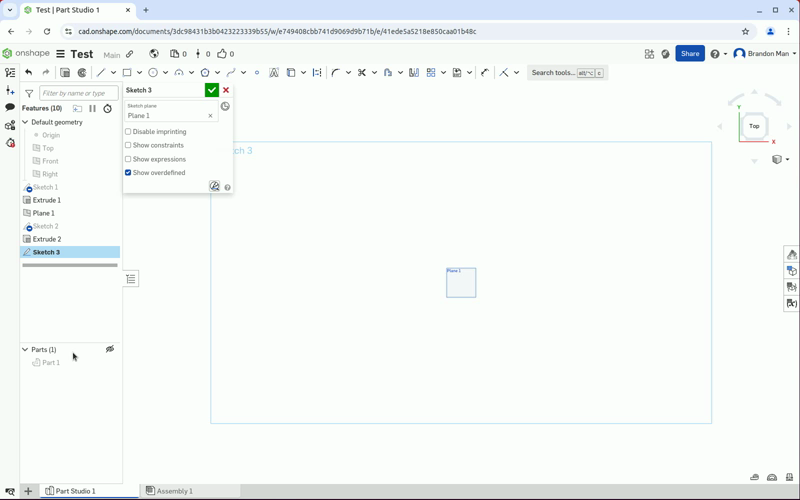
key(c)
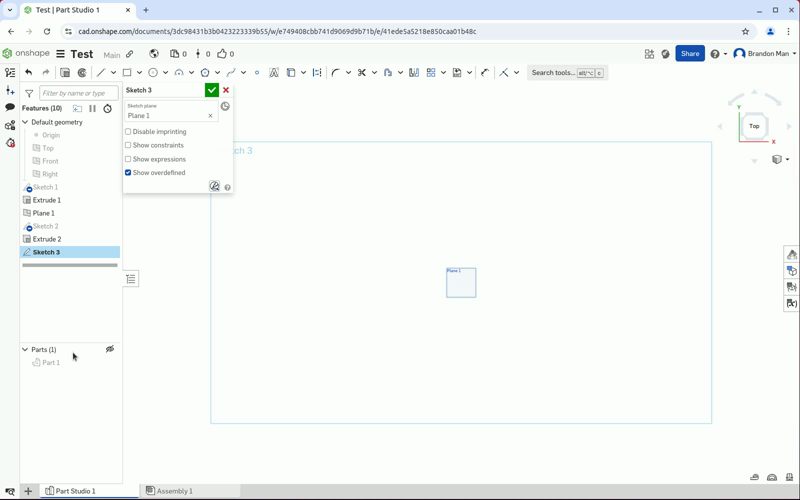
key_down(shift)
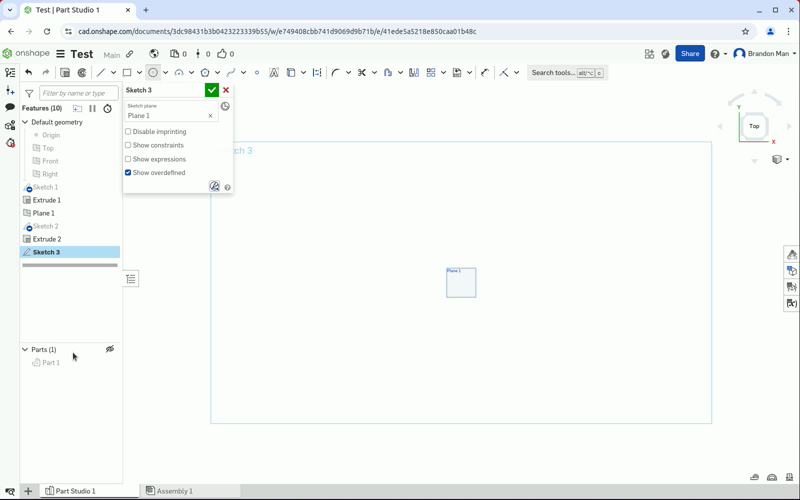
mouse_move(471, 378)
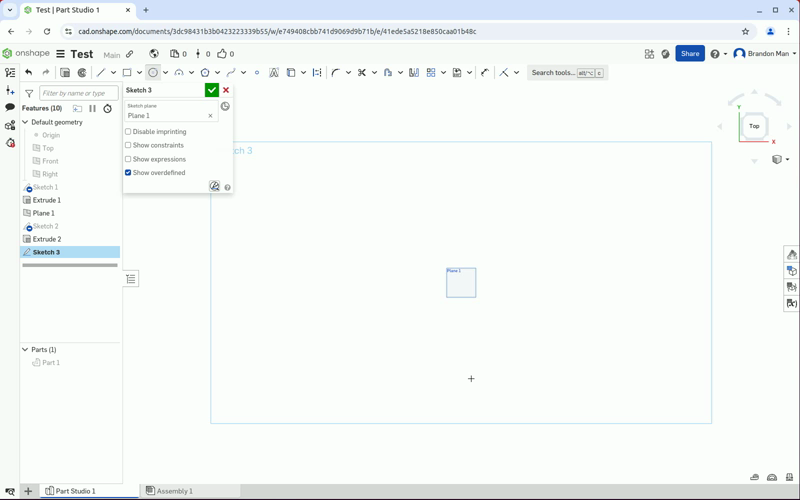
click(471, 378)
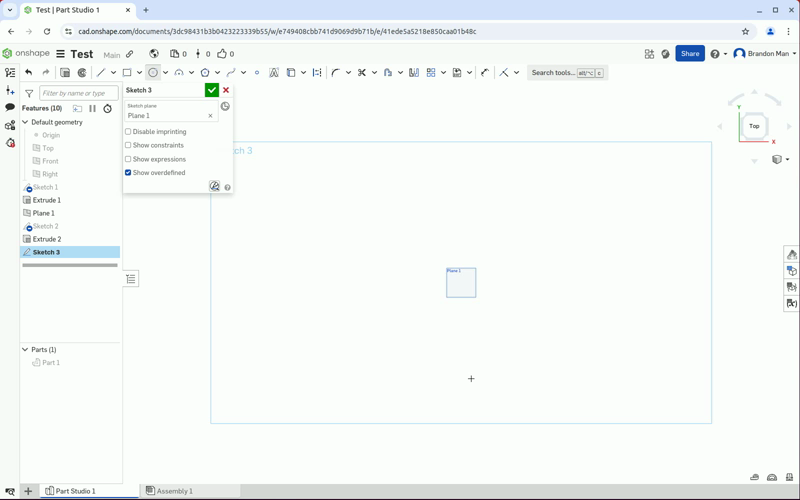
key_up(shift)
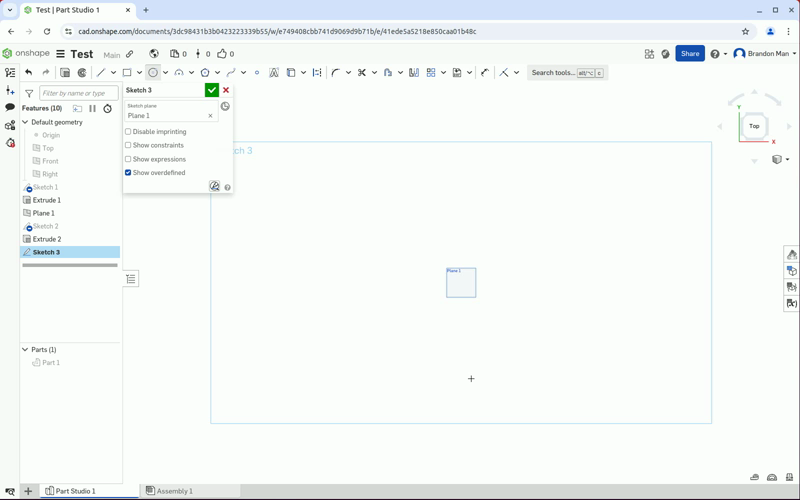
mouse_move(476, 378)
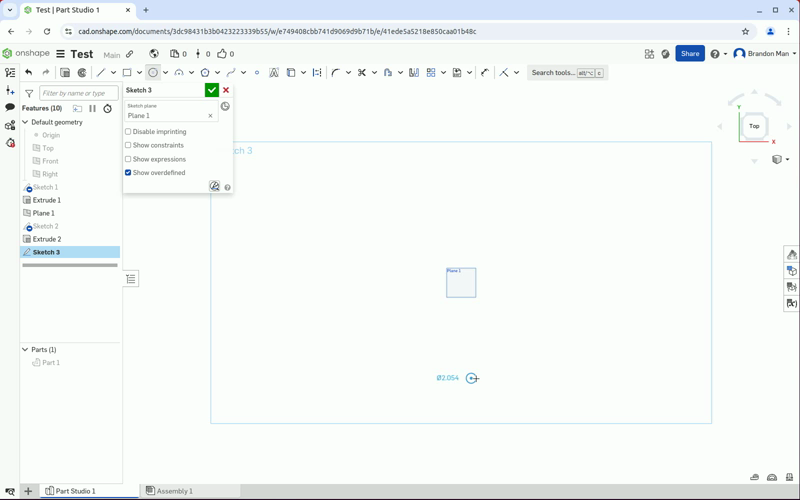
click(476, 378)
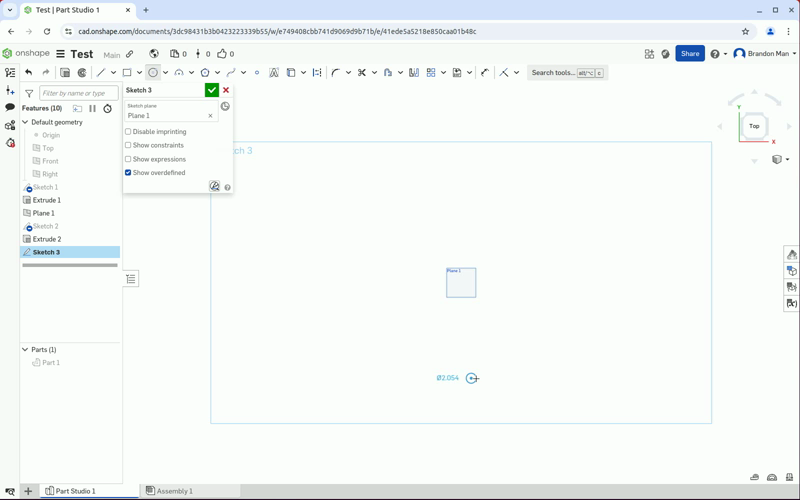
key(esc)
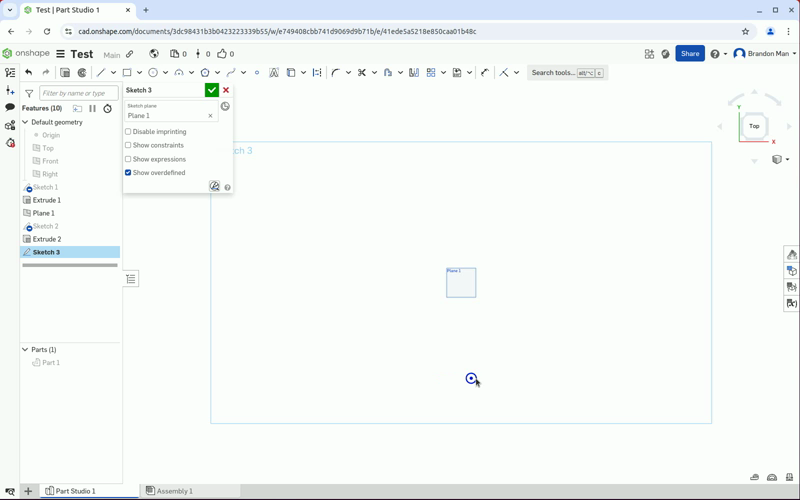
mouse_move(471, 380)
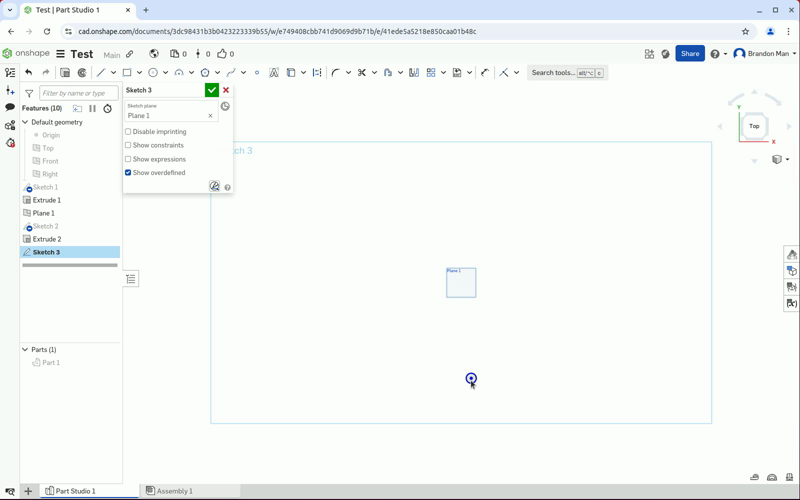
scroll(6)
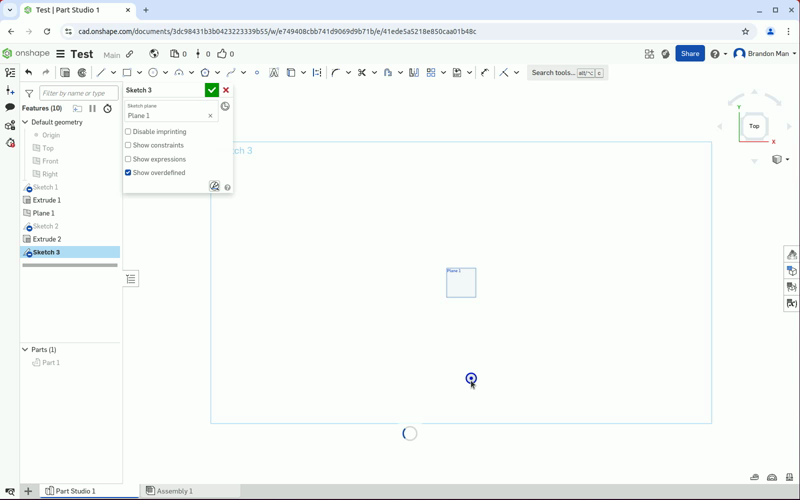
scroll(6)
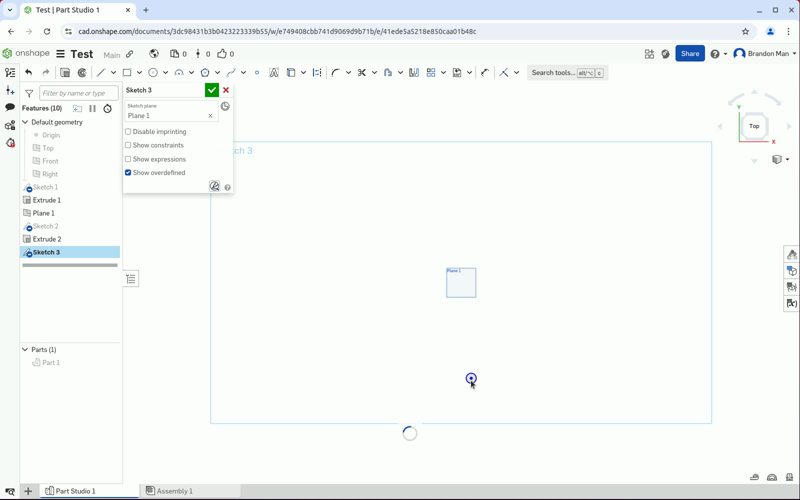
scroll(6)
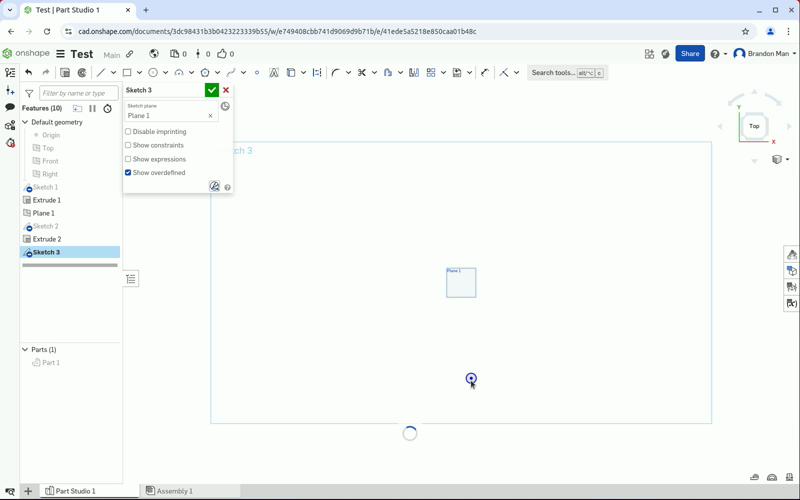
scroll(6)
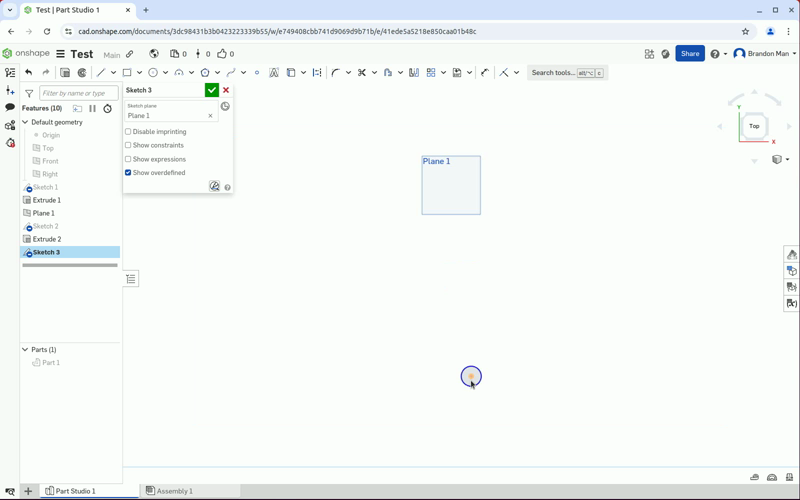
scroll(6)
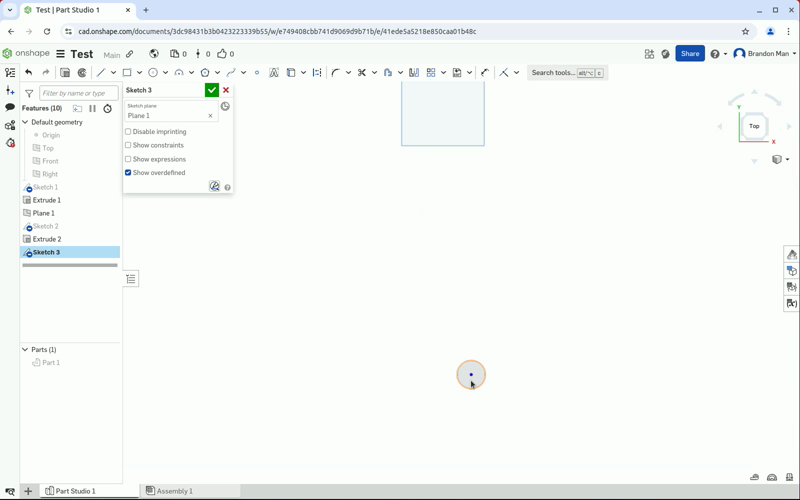
scroll(6)
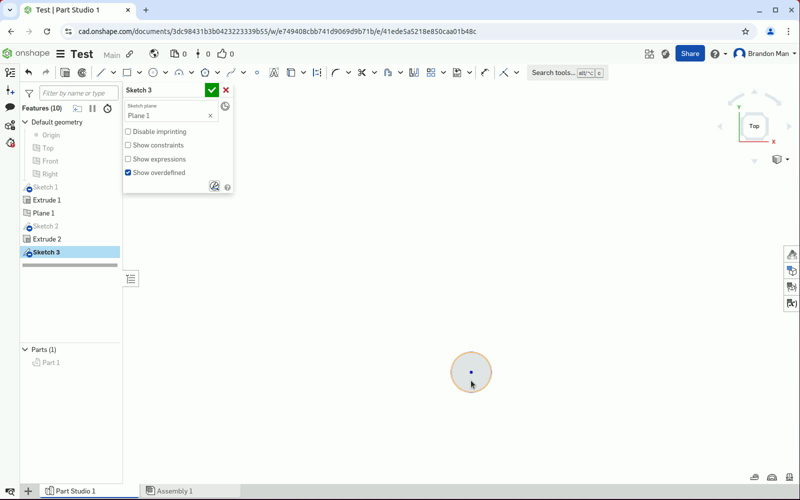
scroll(6)
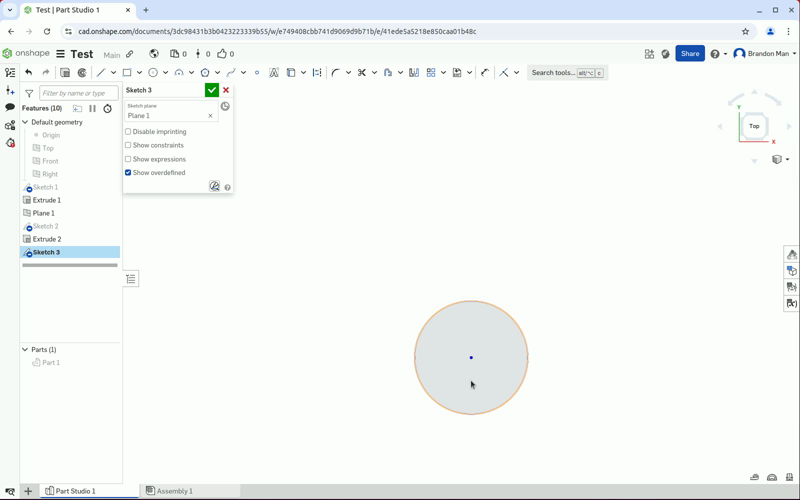
click(471, 380)
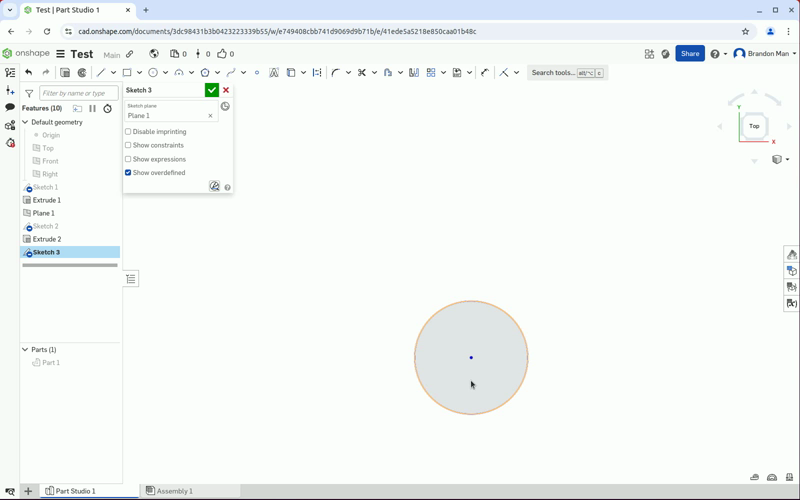
scroll(-6)
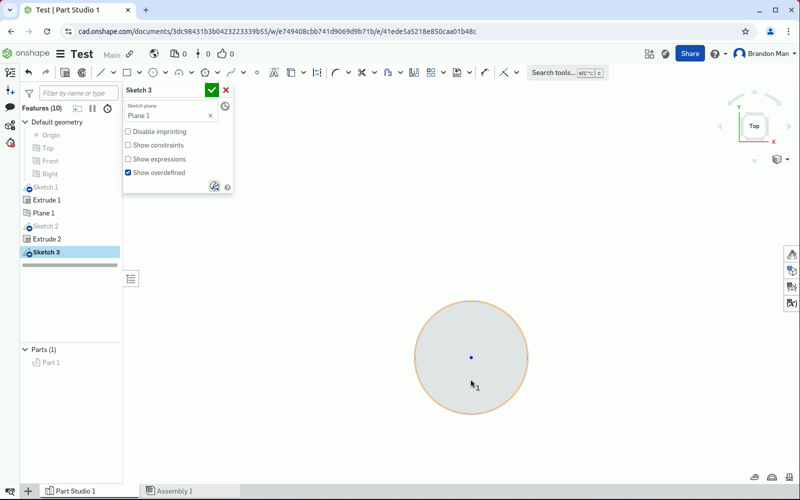
scroll(-6)
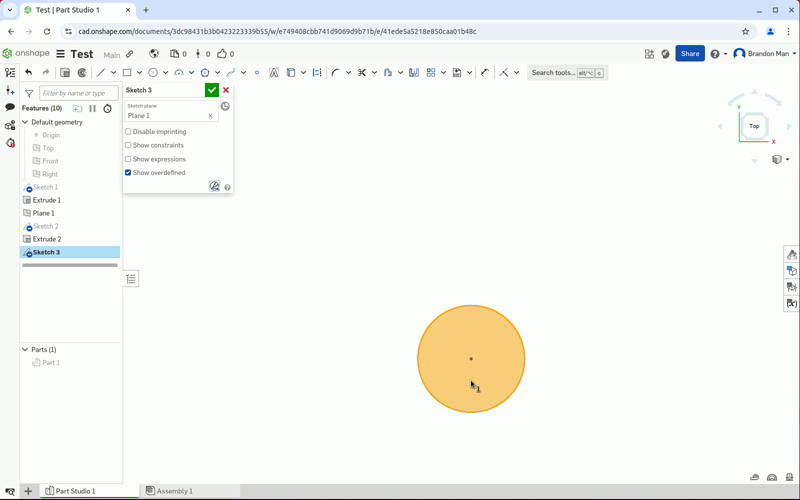
scroll(-6)
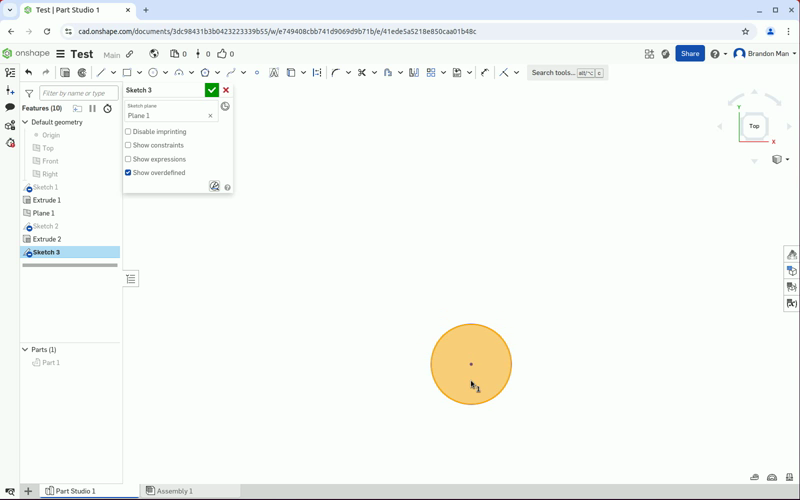
scroll(-6)
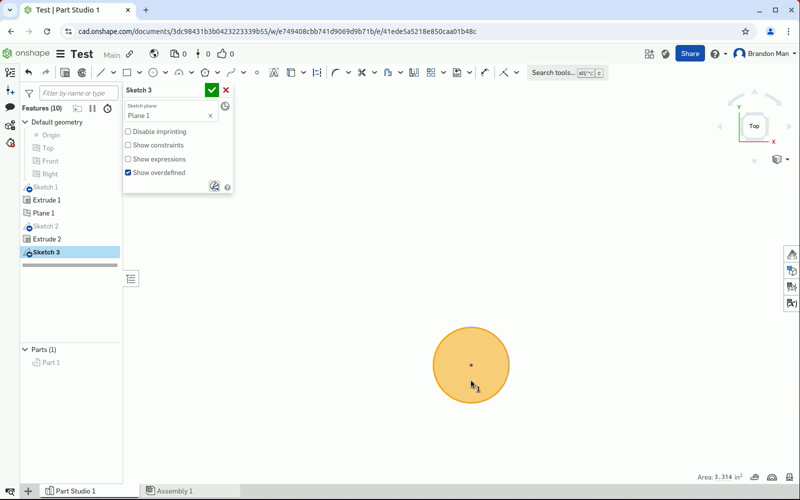
scroll(-6)
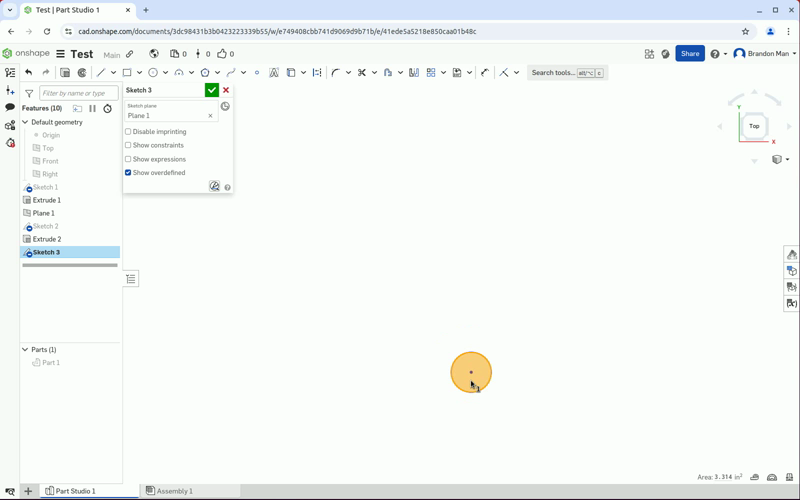
scroll(-6)
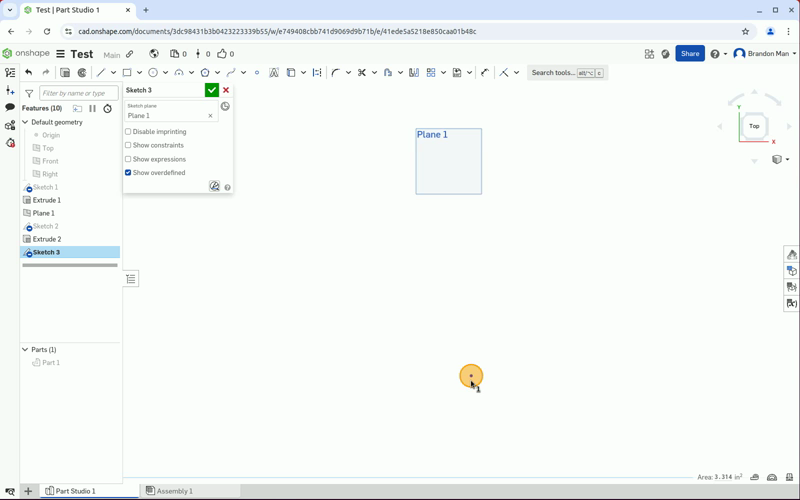
scroll(-6)
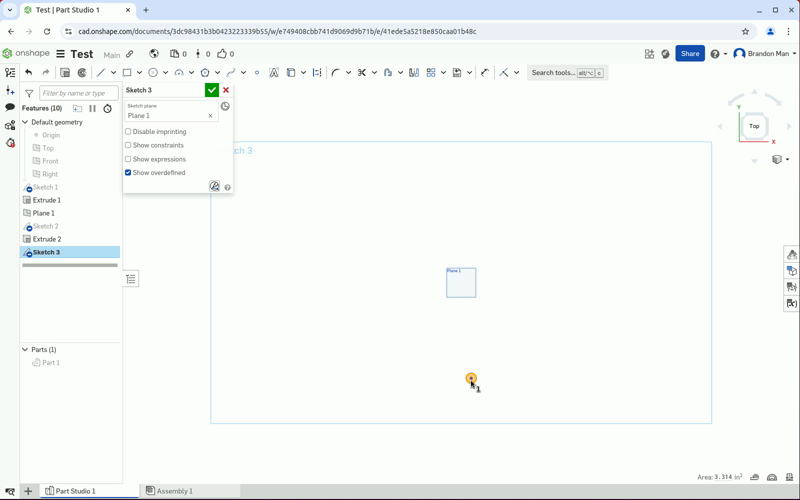
mouse_move(73, 352)
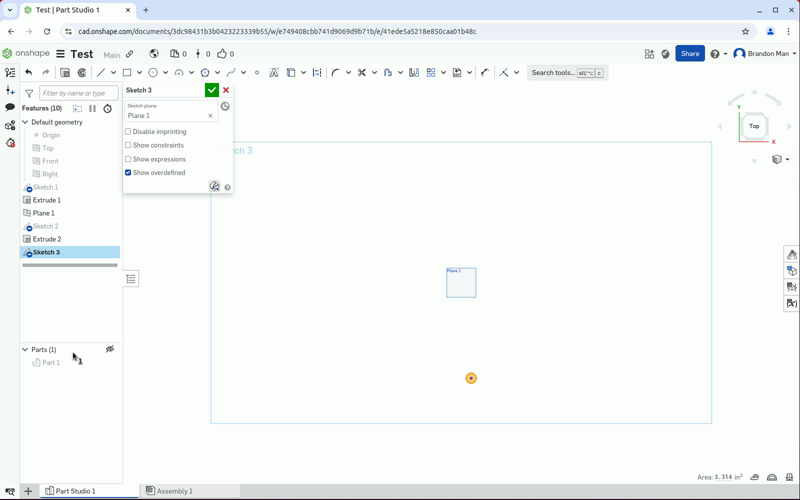
key(shift+y)
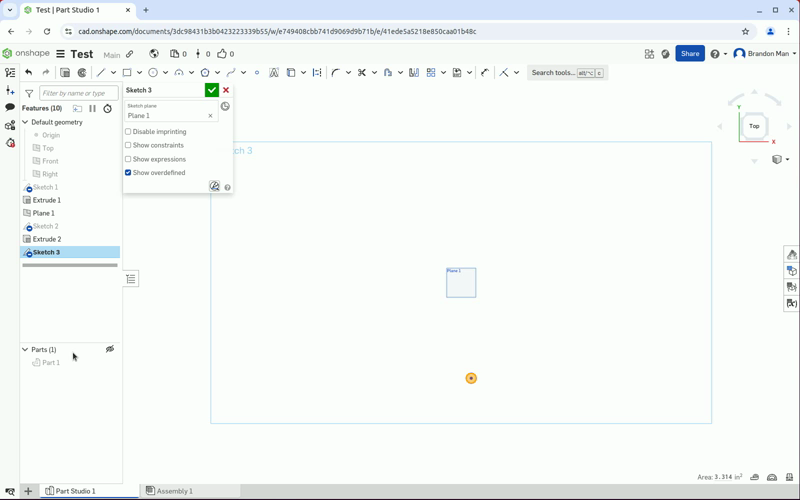
key(shift+e)
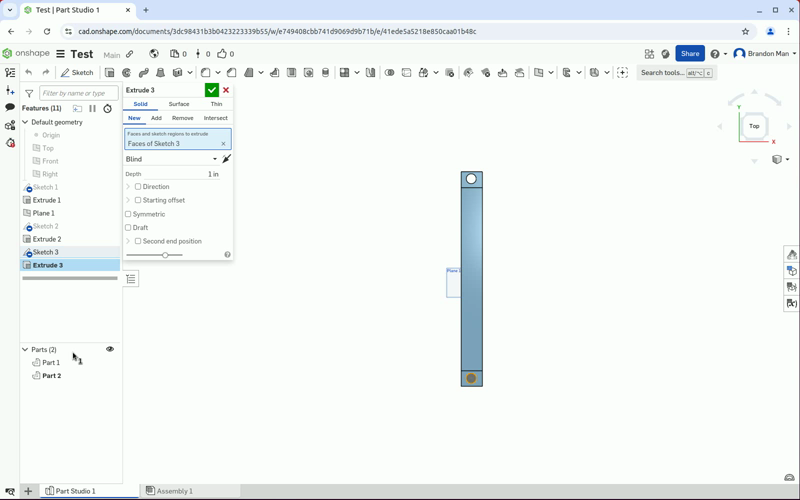
mouse_move(143, 106)
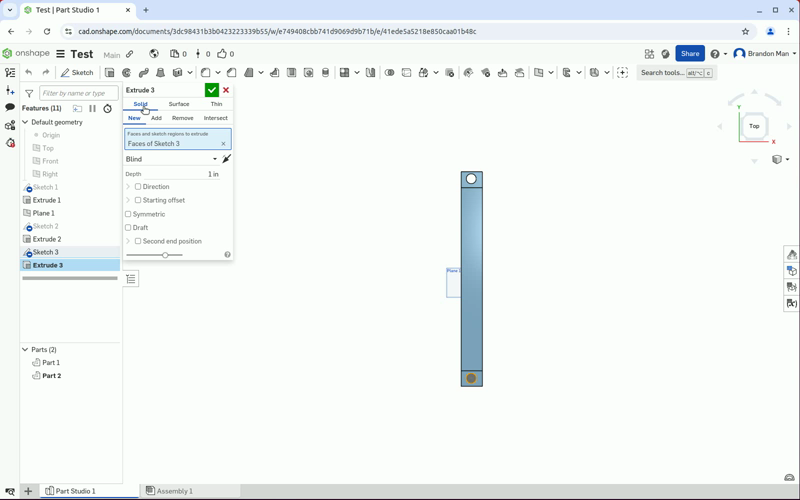
click(143, 106)
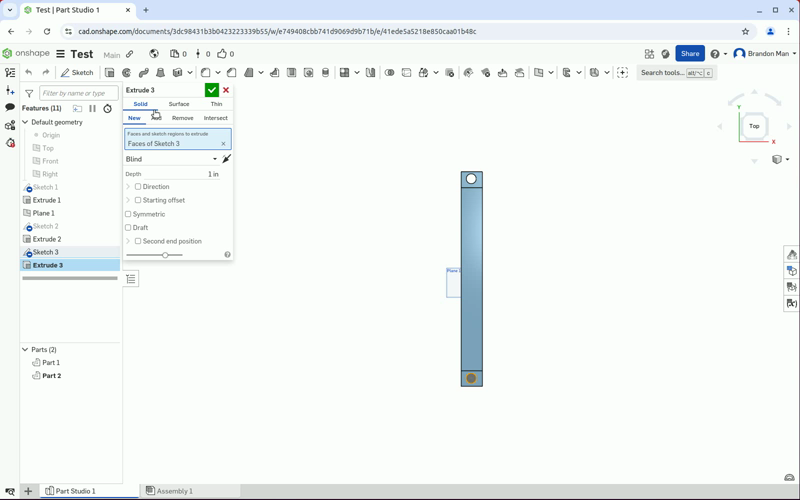
mouse_move(186, 120)
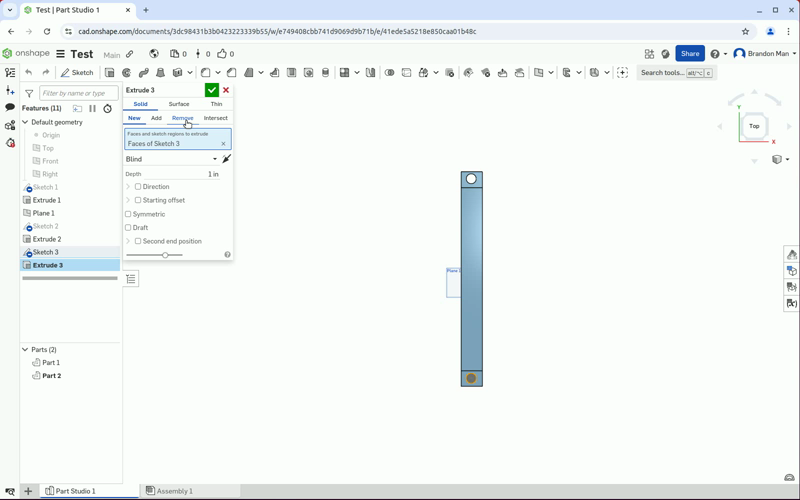
click(186, 120)
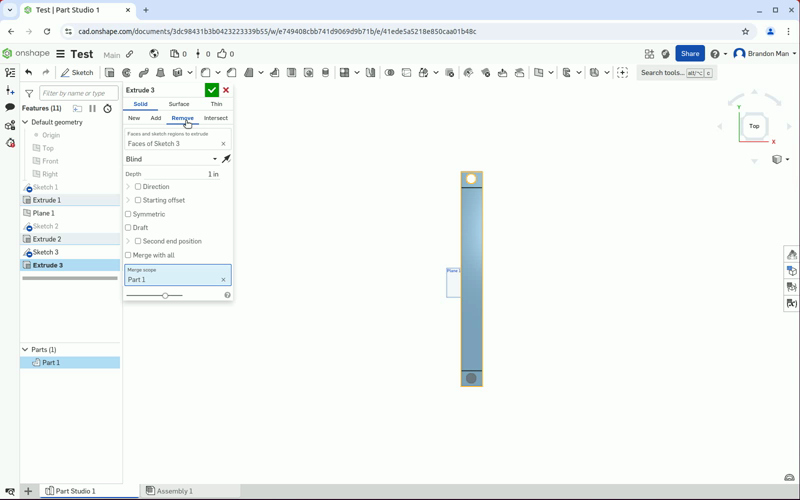
key(tab, 4)
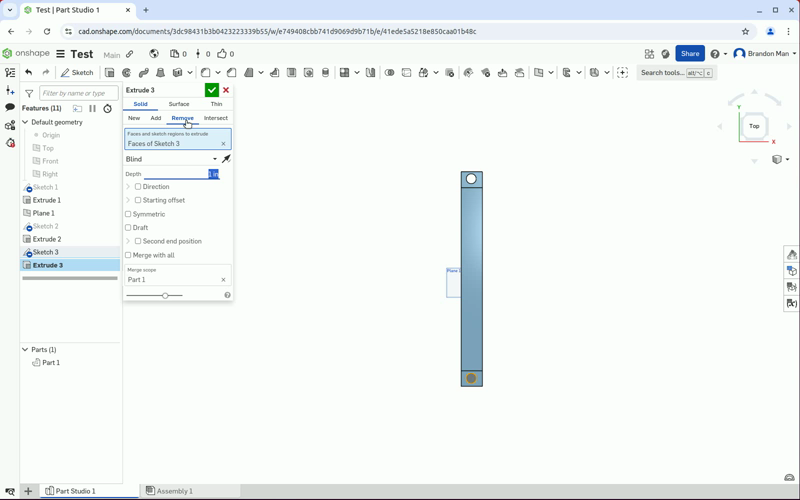
text(10.832)
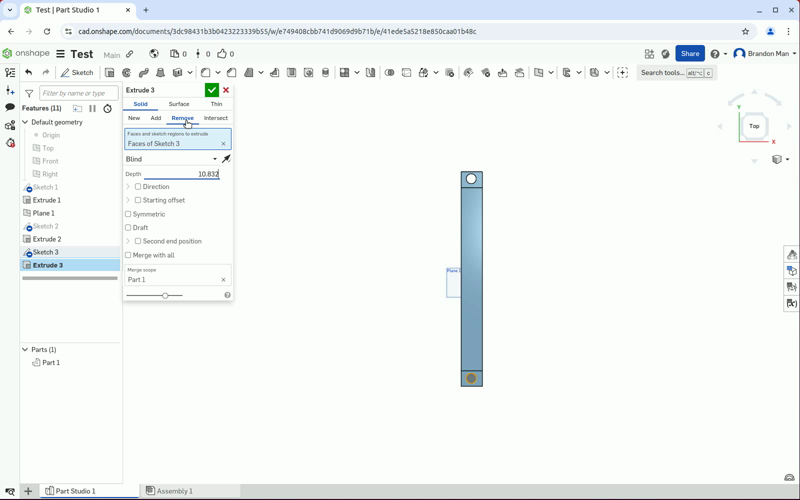
key(tab, 6)
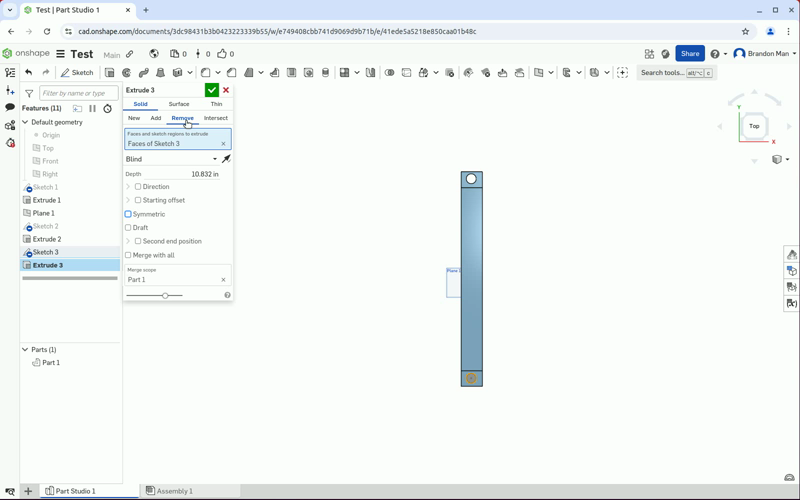
key(space)
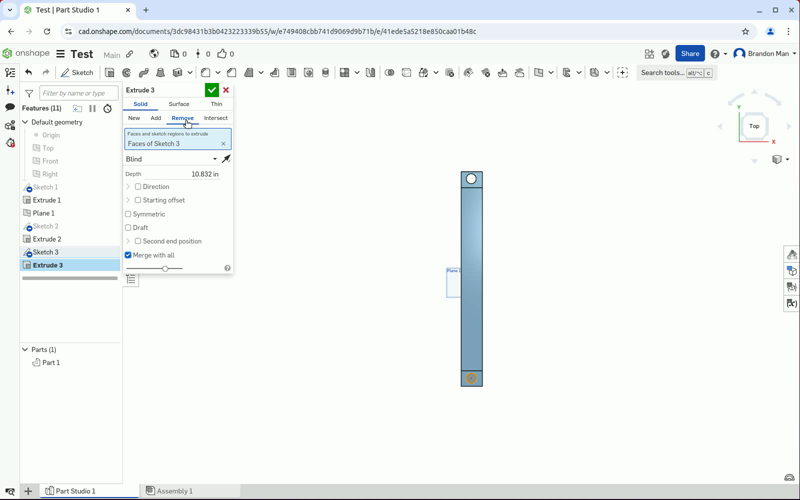
key(enter)
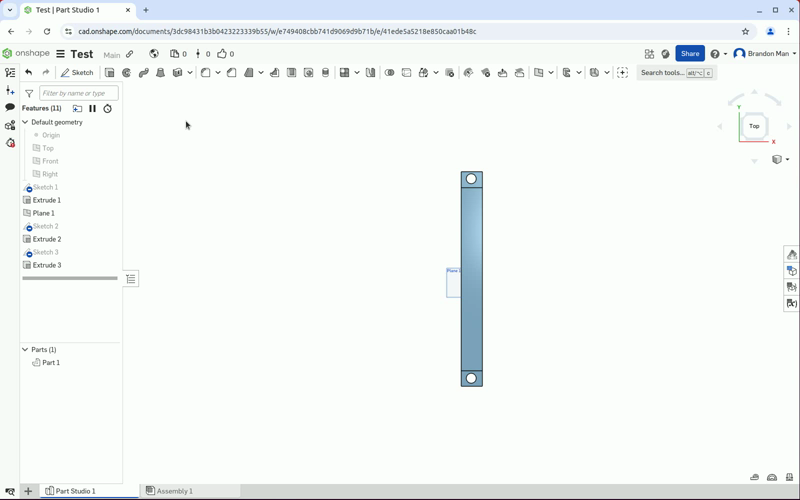
key(shift+h)
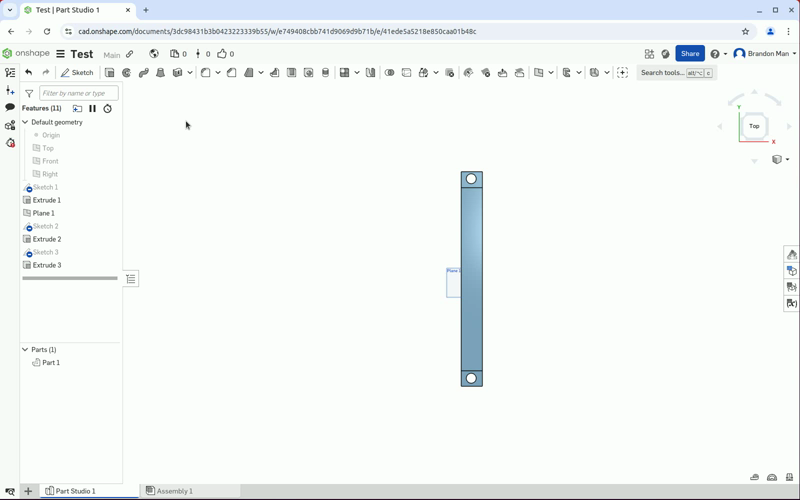
key(shift+h)
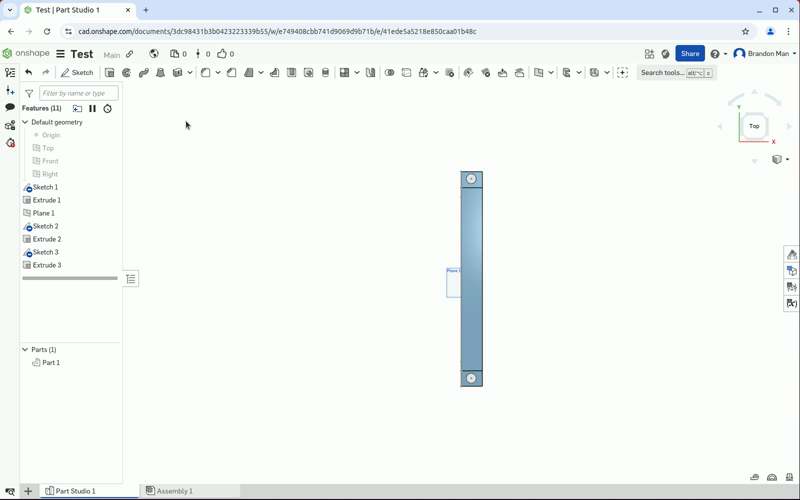
key(shift+7)
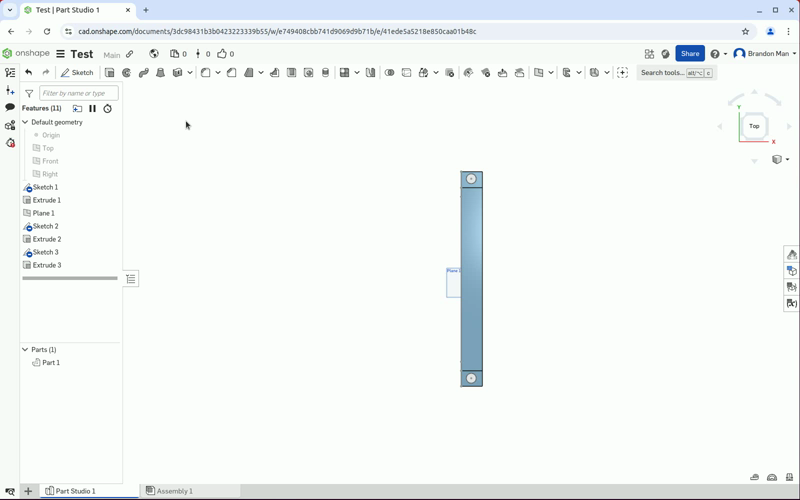
key(up, 3)
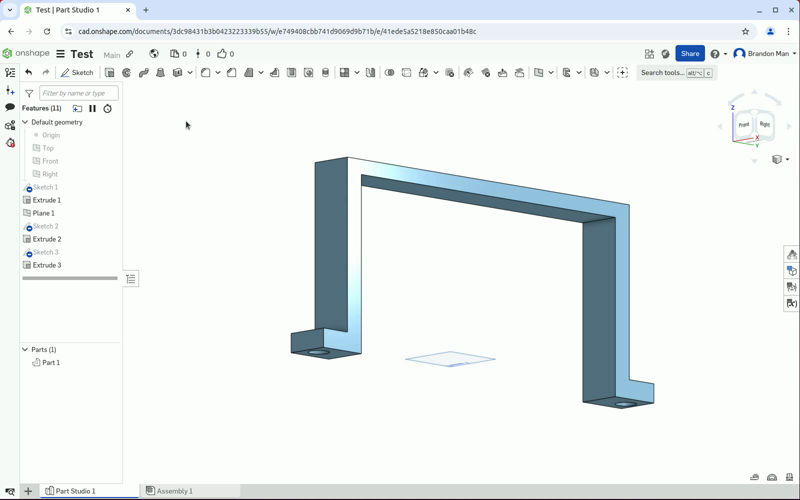
key(left, 3)
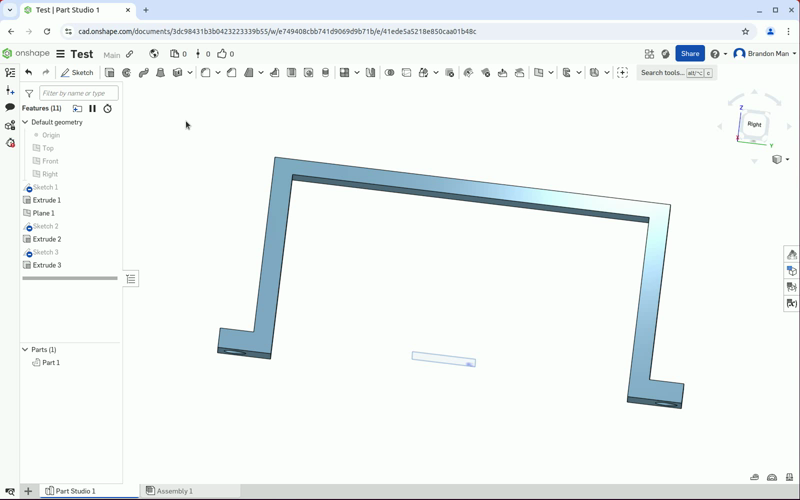
key(right, 3)
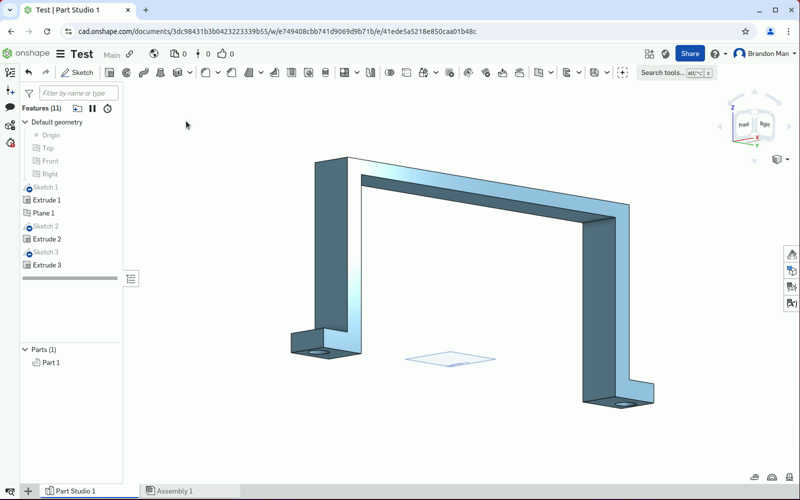
key(down, 3)
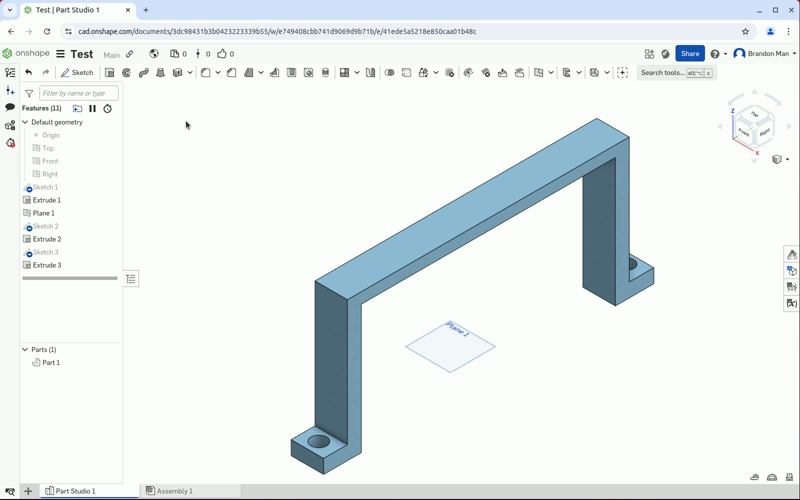
mouse_move(73, 189)
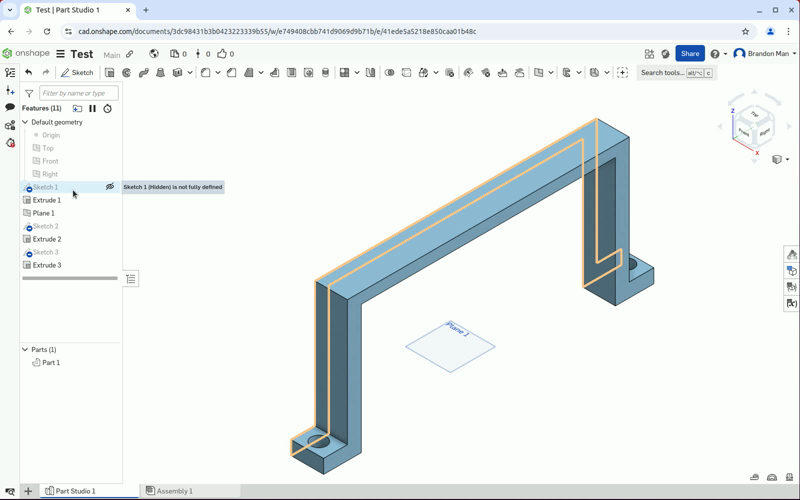
click(73, 189)